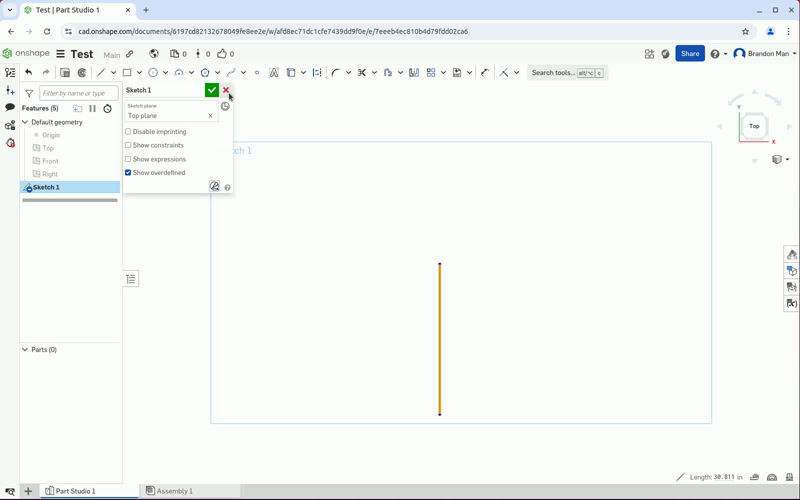
key(shift+h)
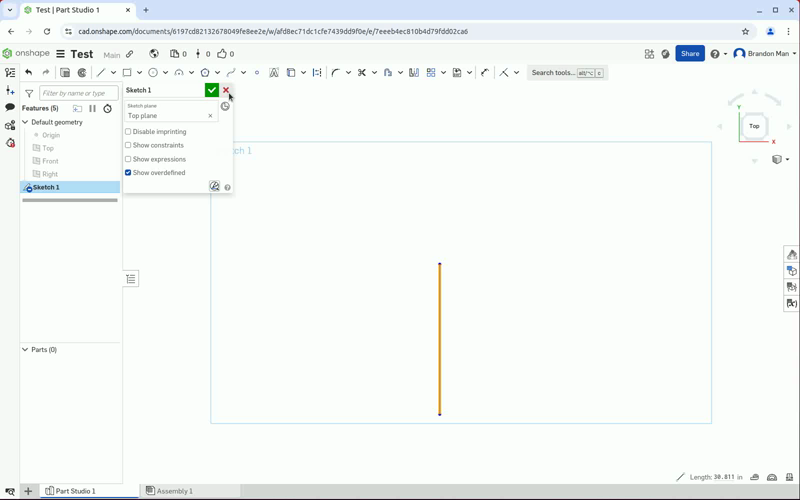
key(shift+s)
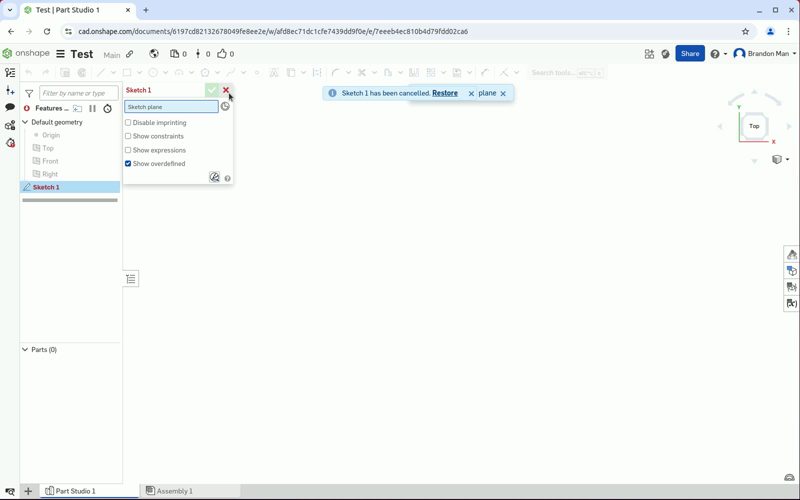
mouse_move(73, 150)
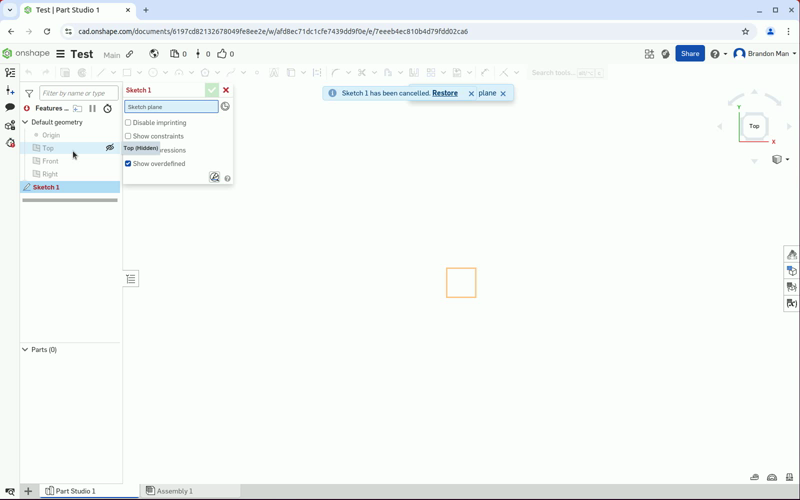
click(73, 150)
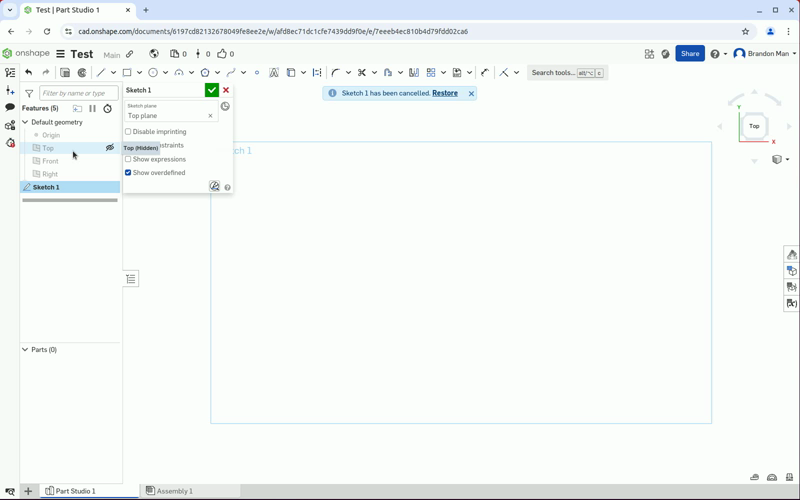
mouse_move(73, 352)
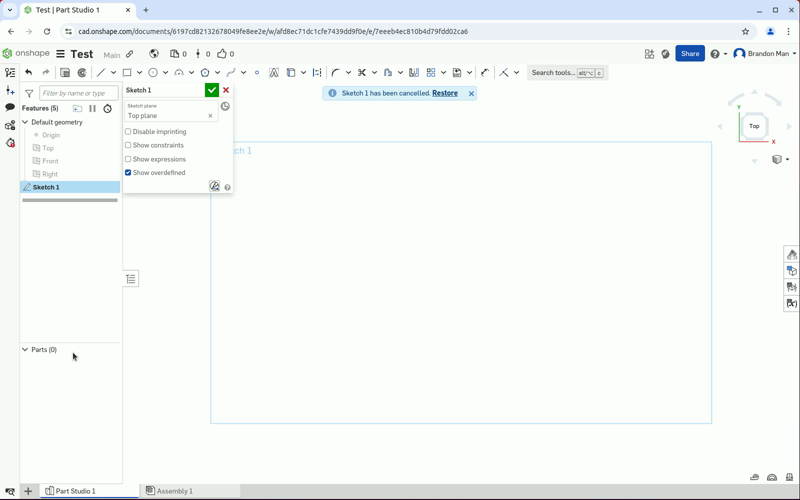
key(y)
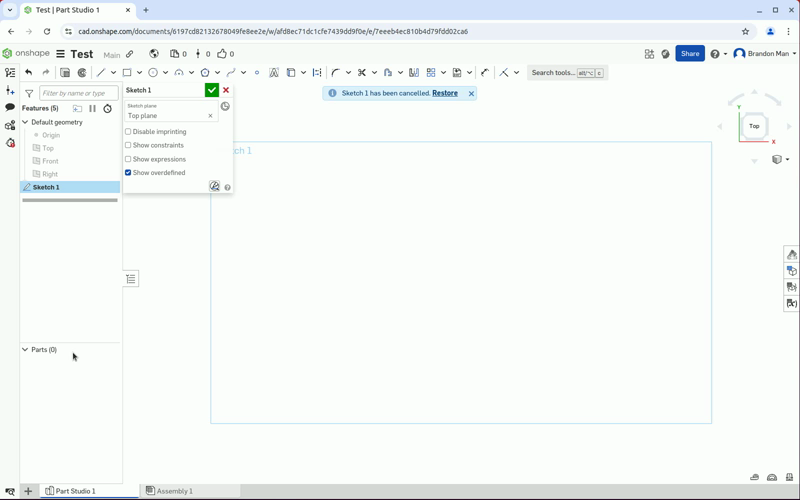
key(l)
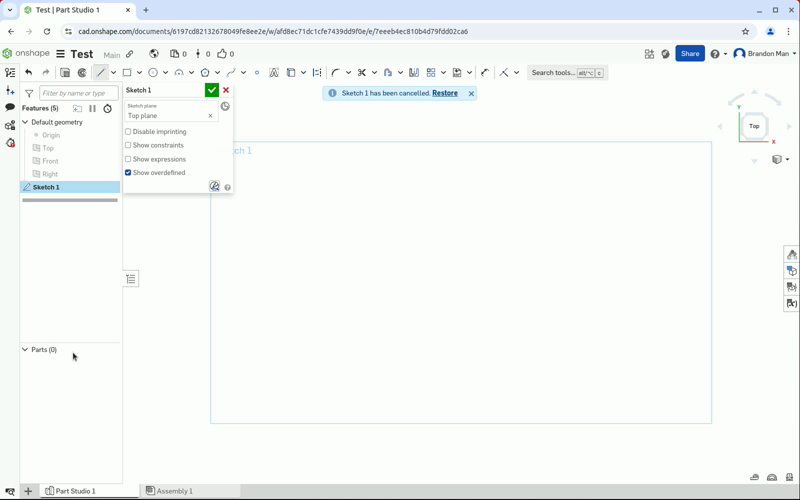
key_down(shift)
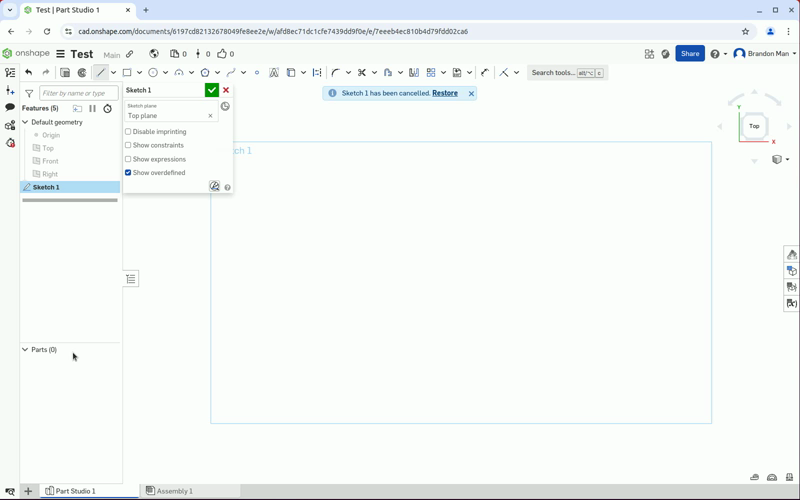
mouse_move(404, 339)
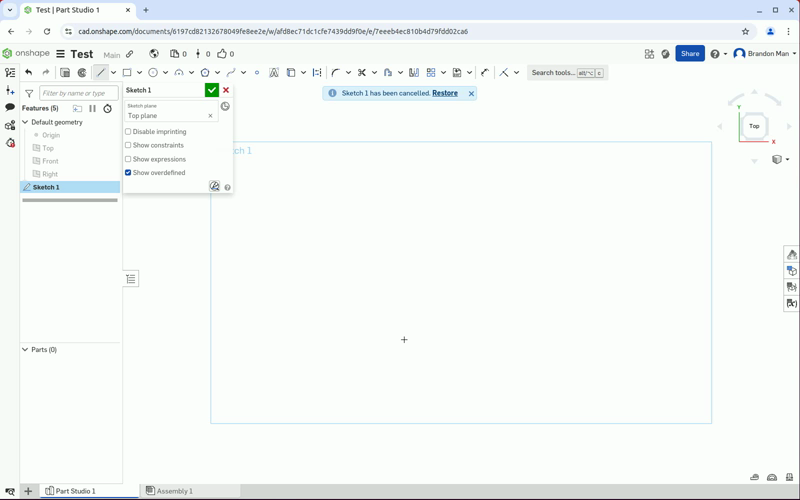
click(404, 339)
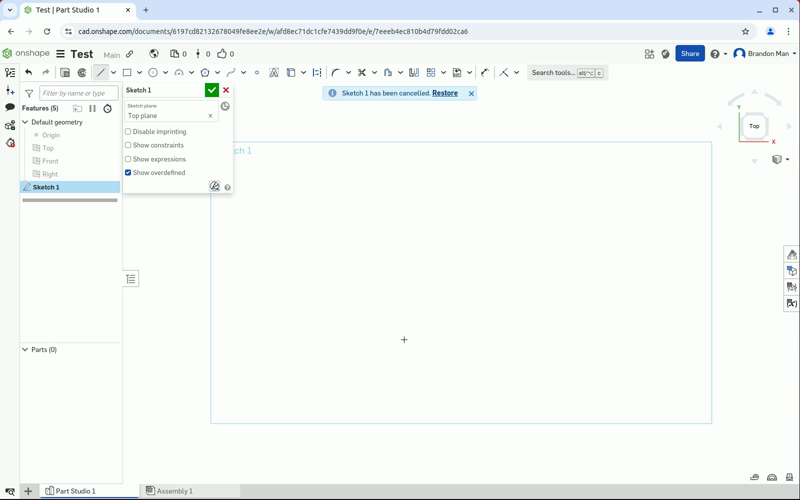
key_up(shift)
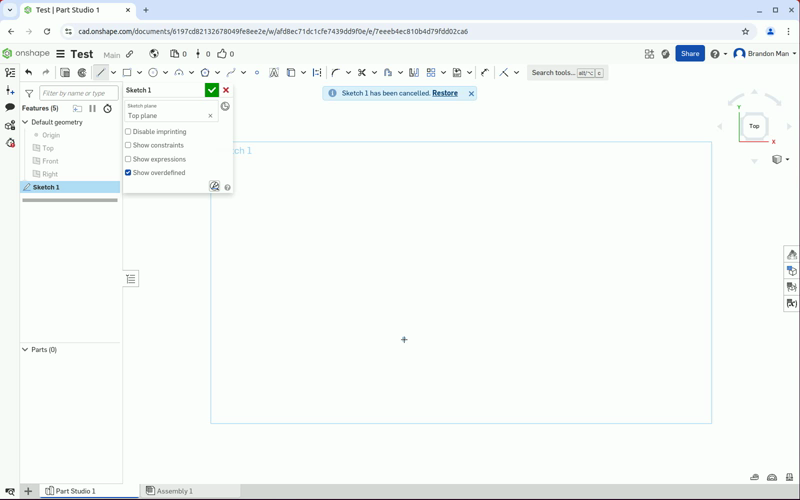
key_down(shift)
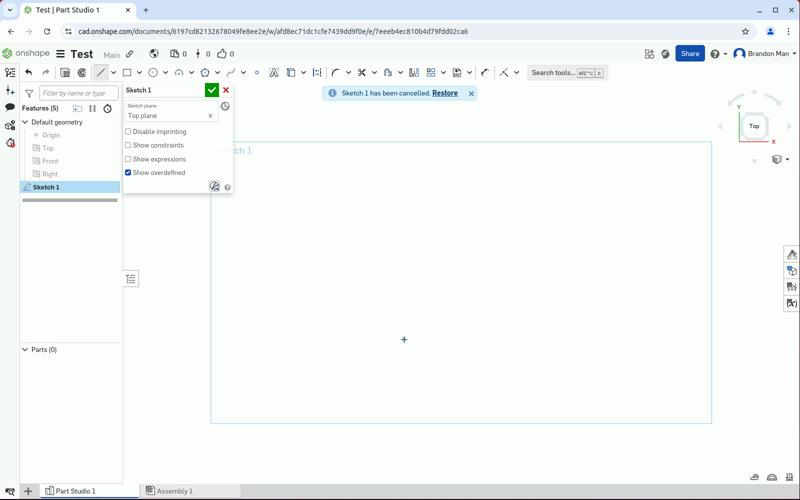
mouse_move(516, 339)
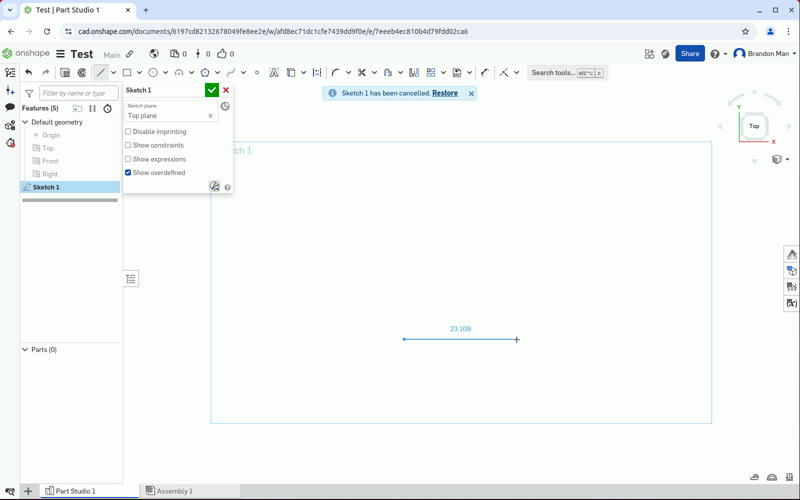
click(516, 339)
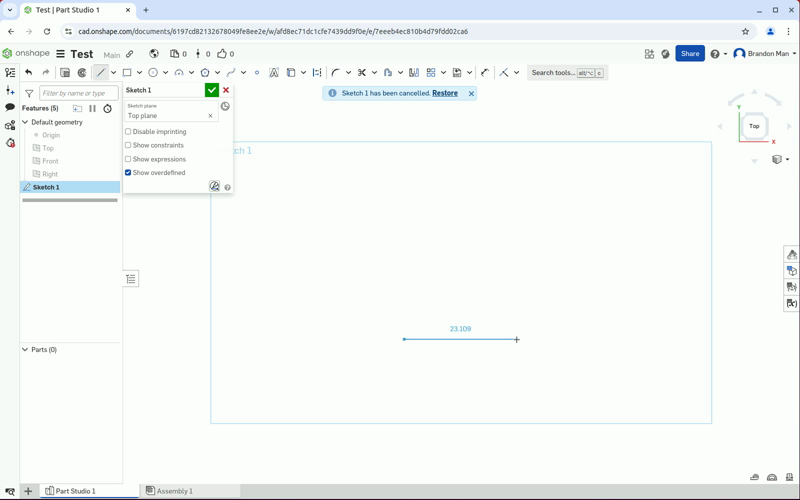
key_up(shift)
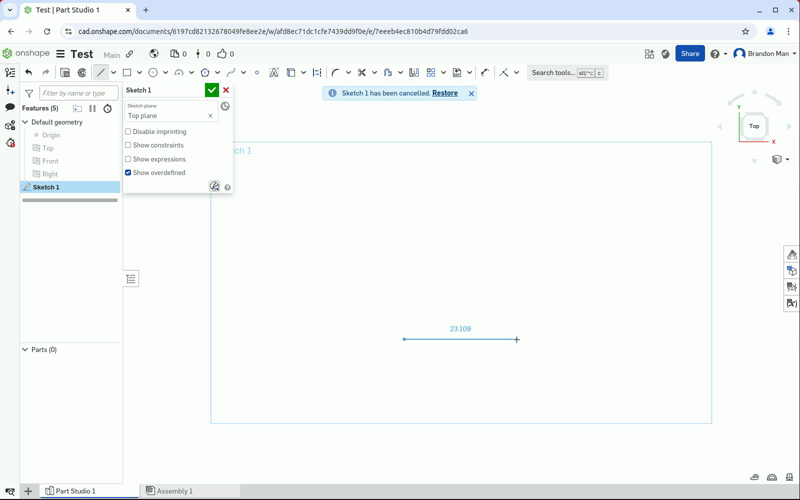
key_down(shift)
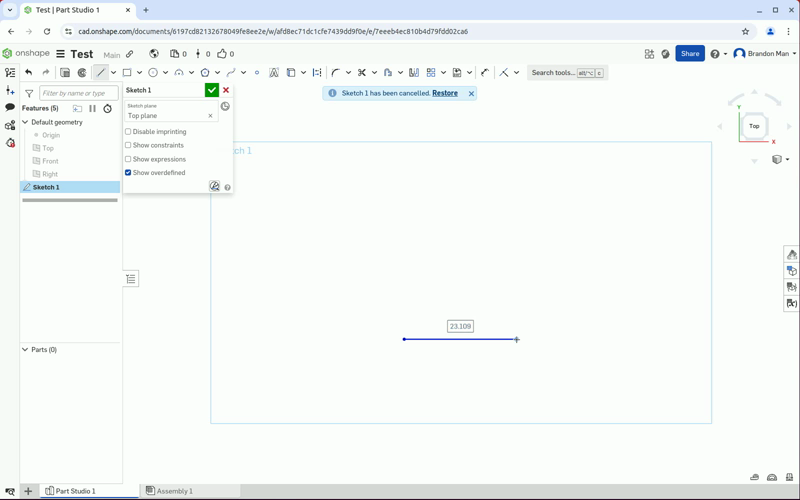
mouse_move(516, 226)
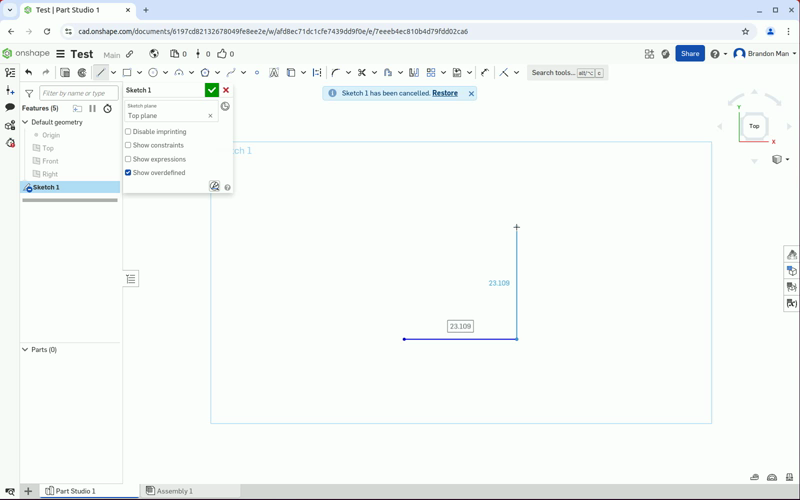
click(516, 226)
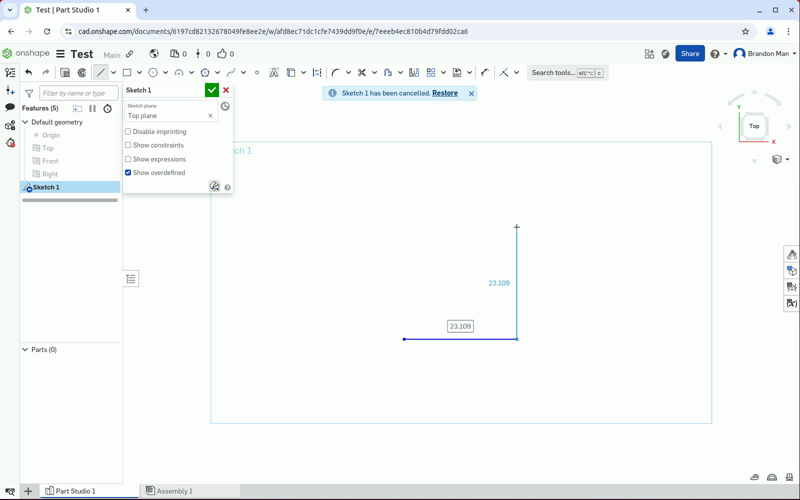
key_up(shift)
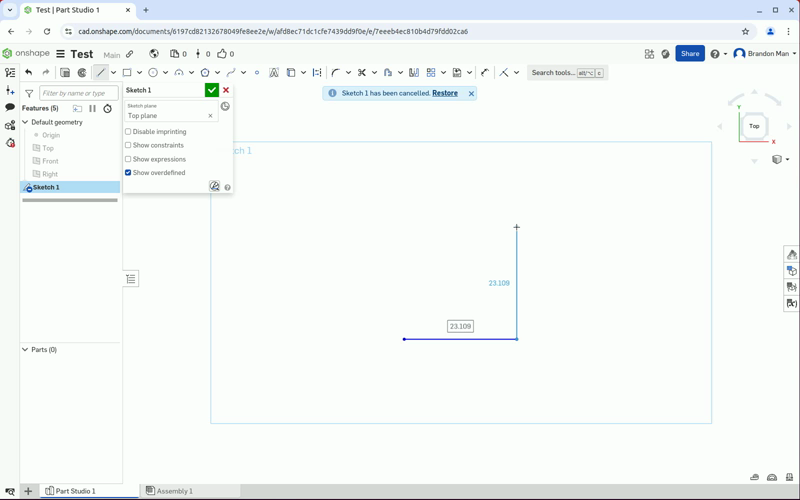
key_down(shift)
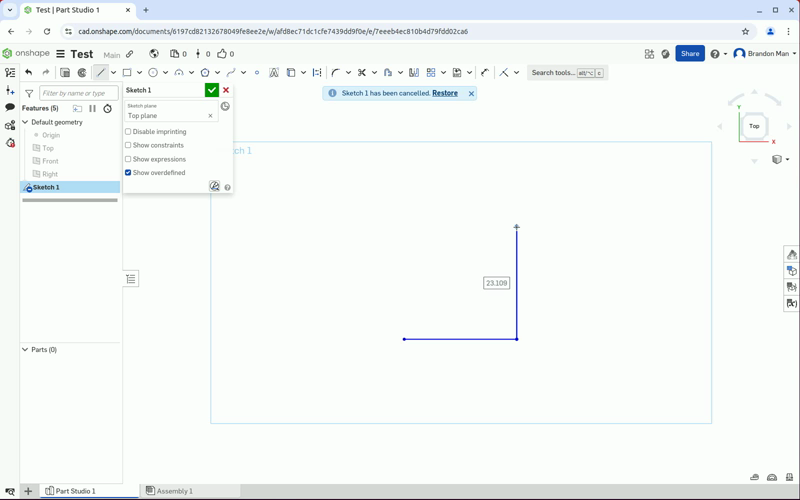
mouse_move(404, 226)
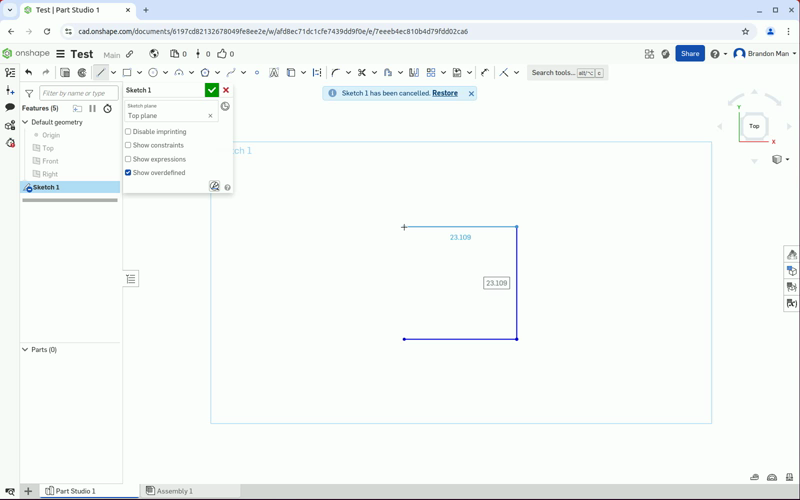
click(404, 226)
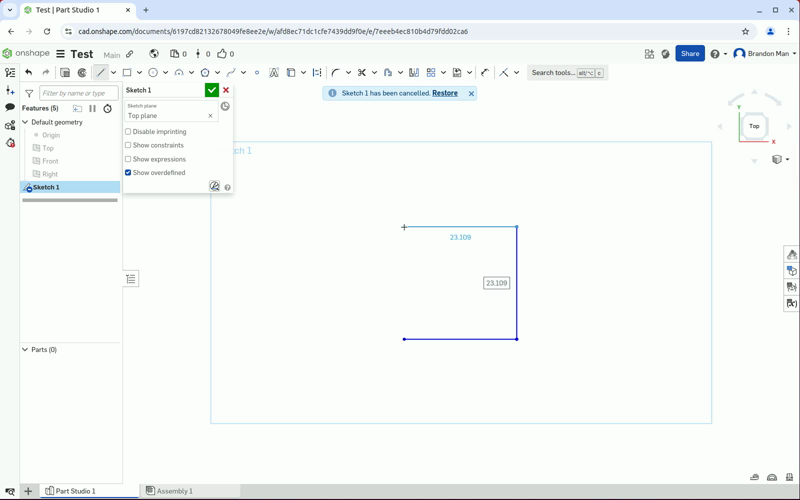
key_up(shift)
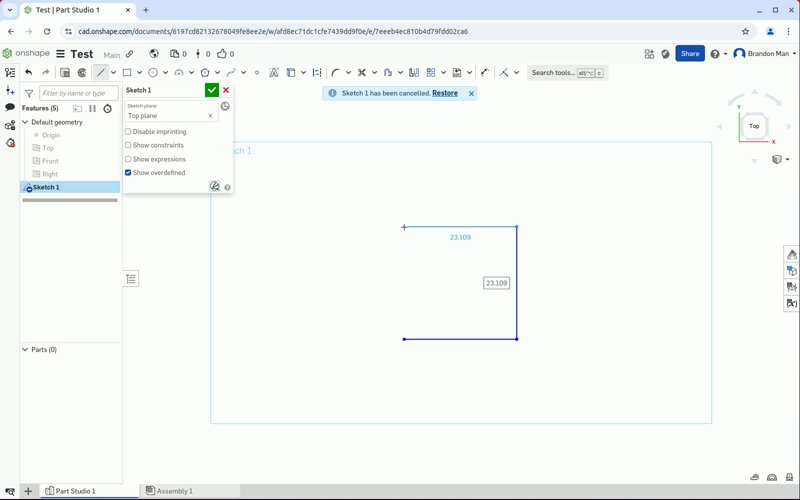
key_down(shift)
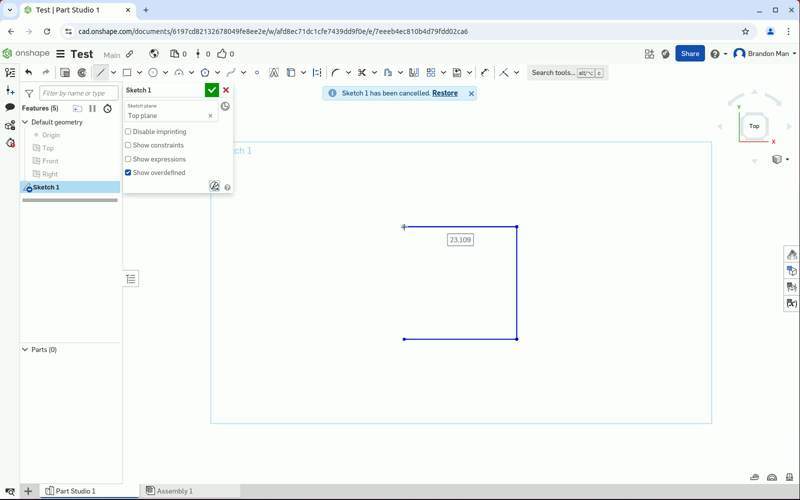
mouse_move(404, 339)
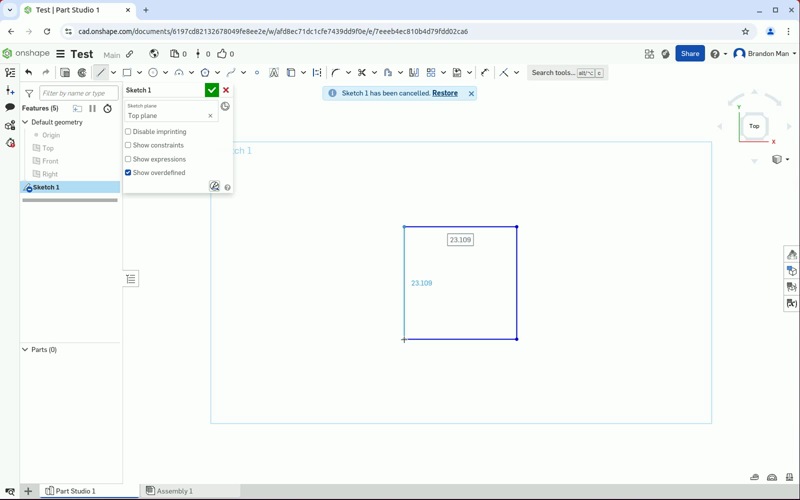
key_up(shift)
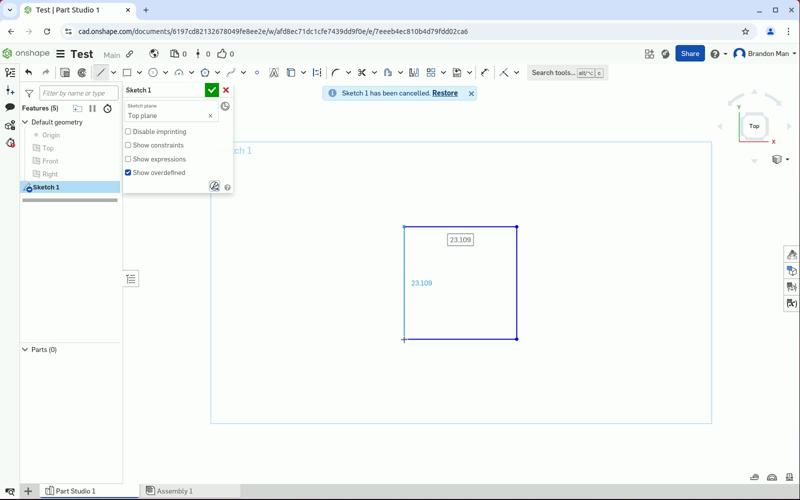
click(404, 339)
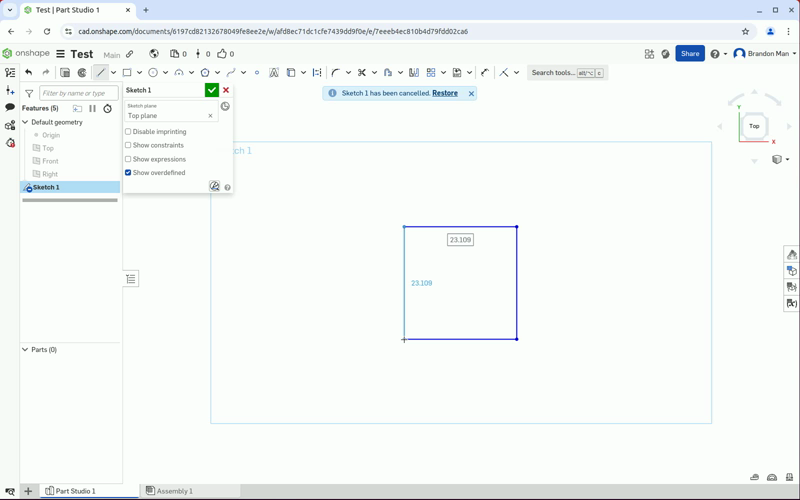
key(esc)
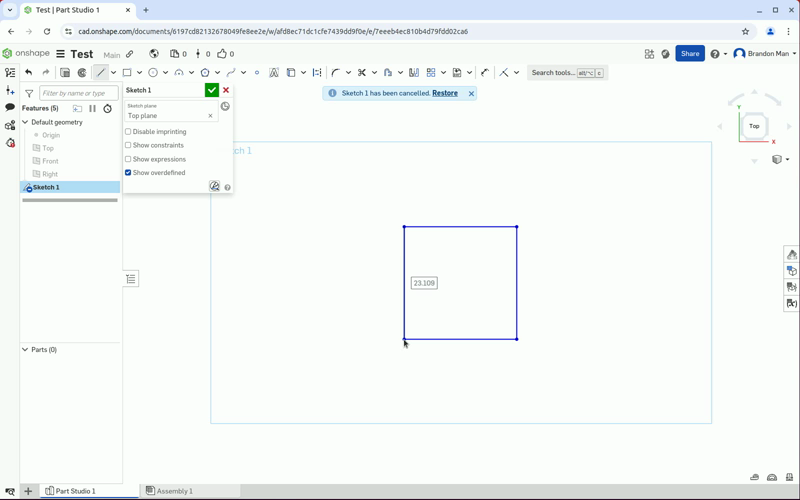
mouse_move(501, 260)
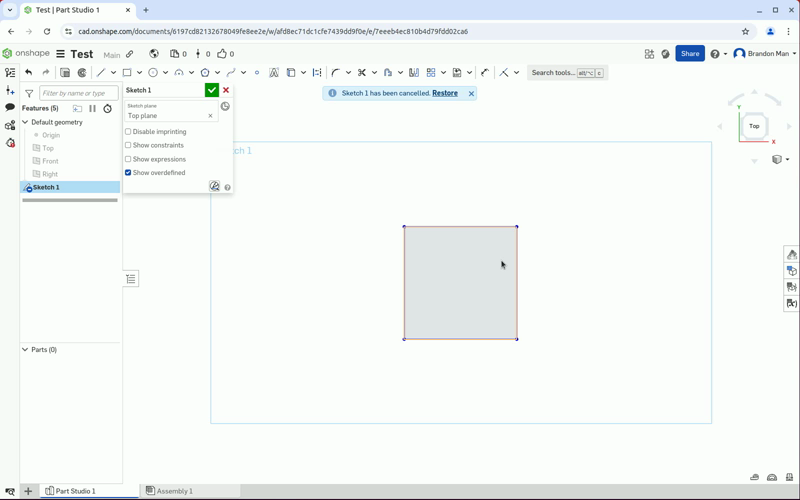
click(501, 260)
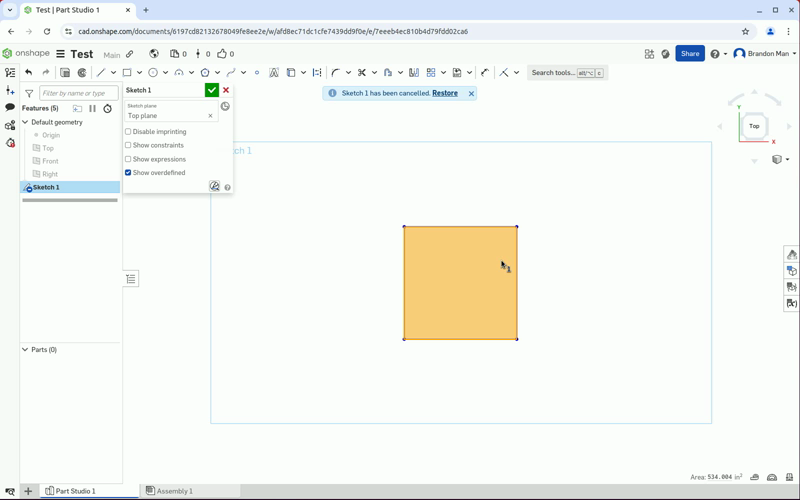
mouse_move(73, 352)
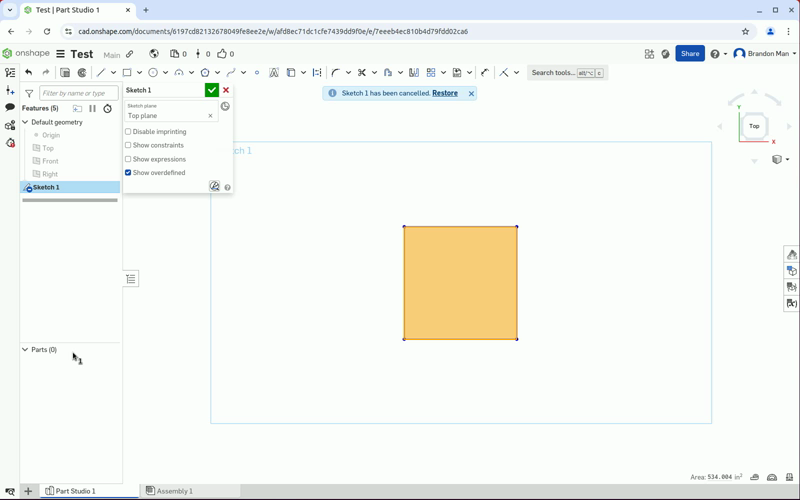
key(shift+y)
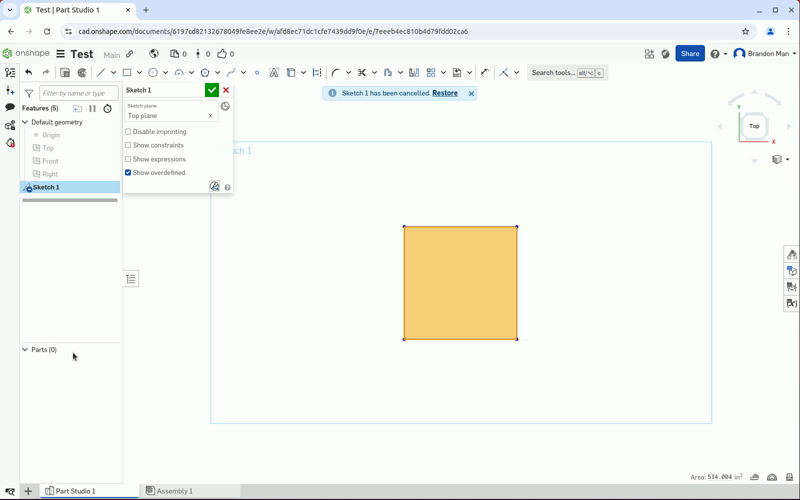
key(shift+e)
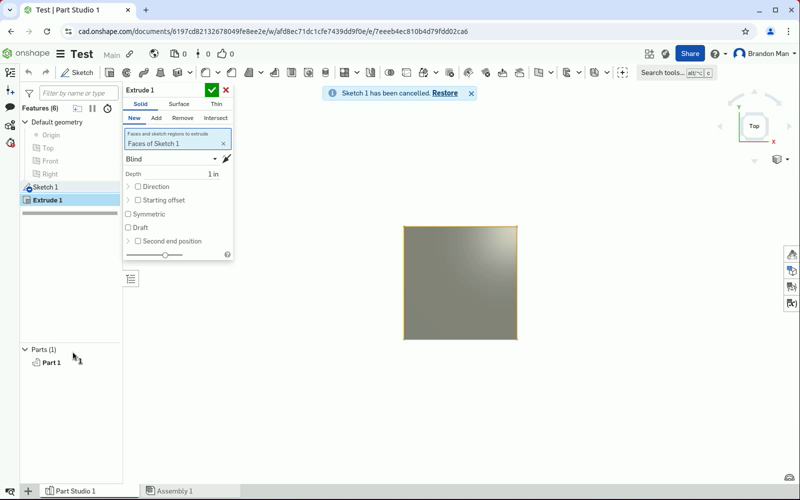
mouse_move(143, 106)
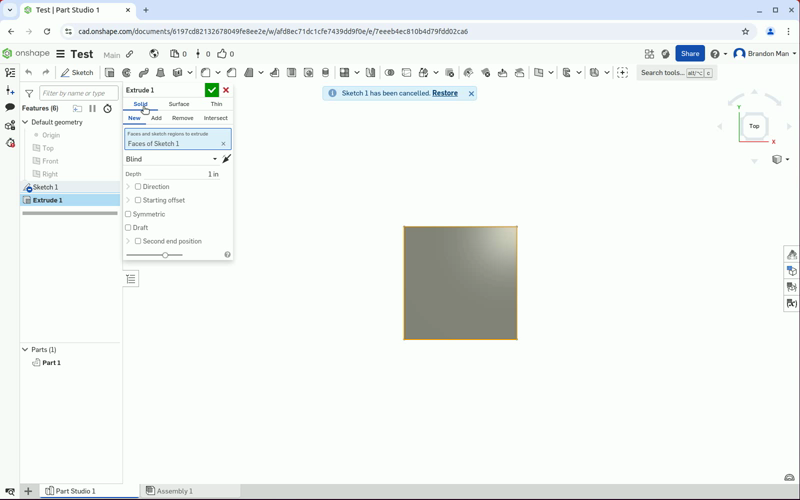
click(143, 106)
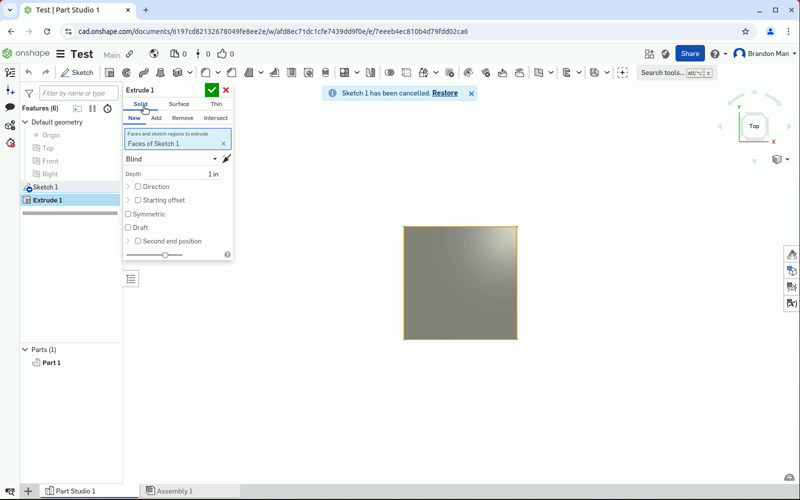
mouse_move(137, 120)
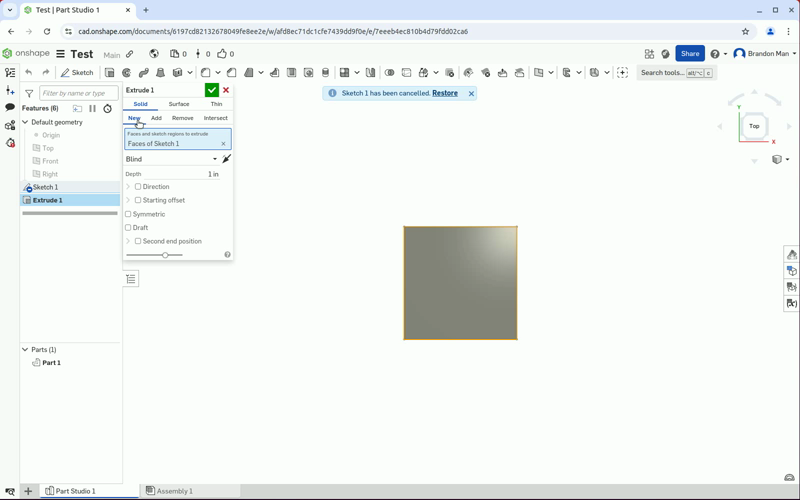
click(137, 120)
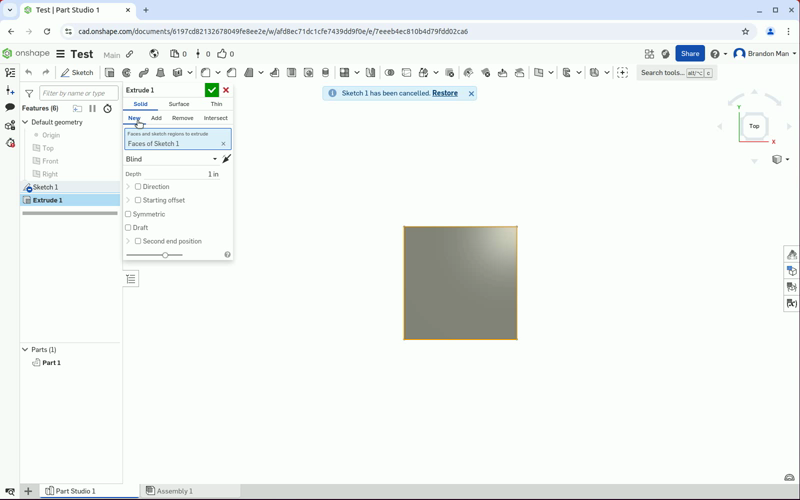
key(tab, 4)
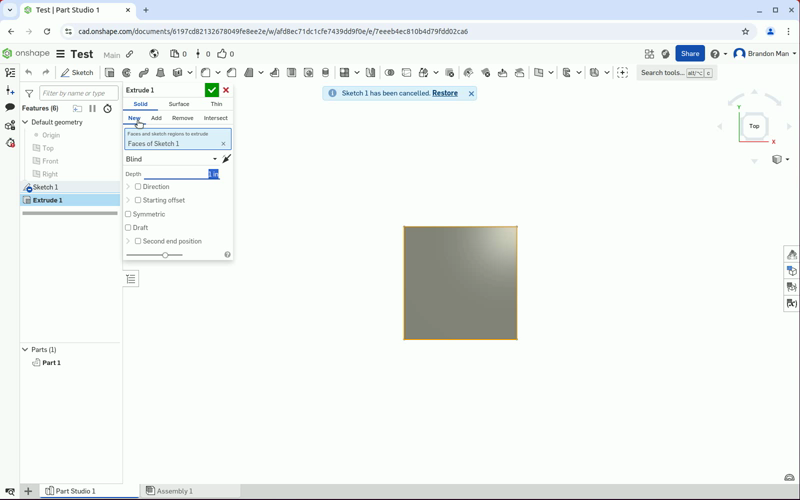
text(2.889)
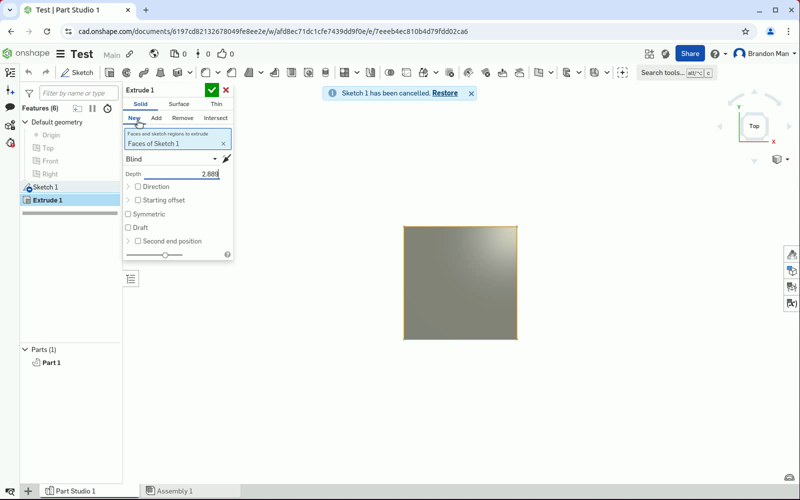
key(enter)
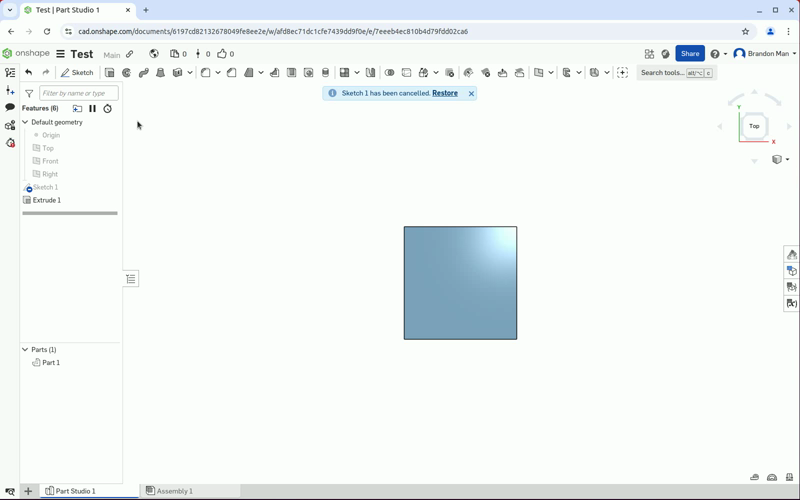
key(shift+h)
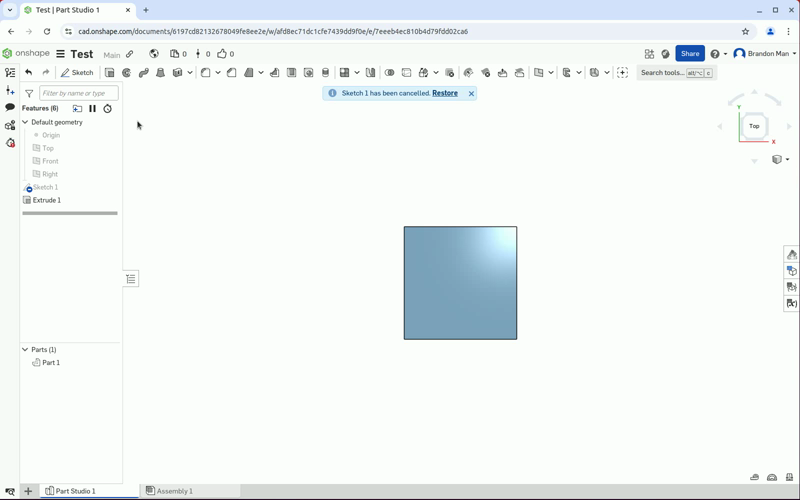
key(shift+h)
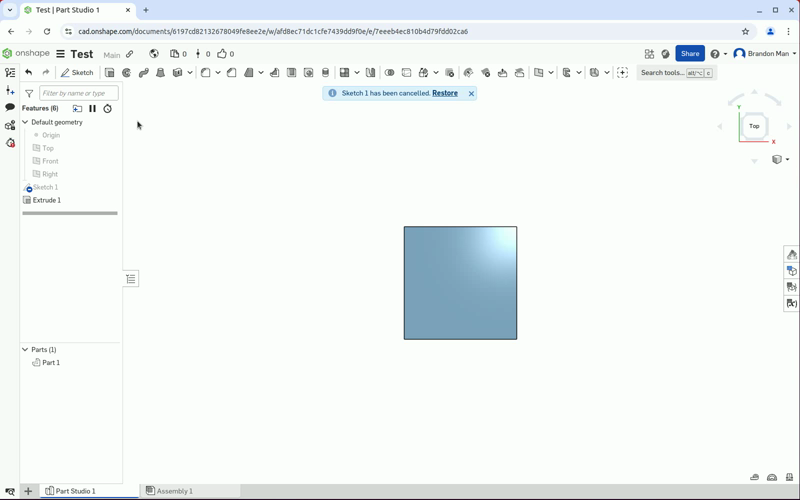
mouse_move(73, 189)
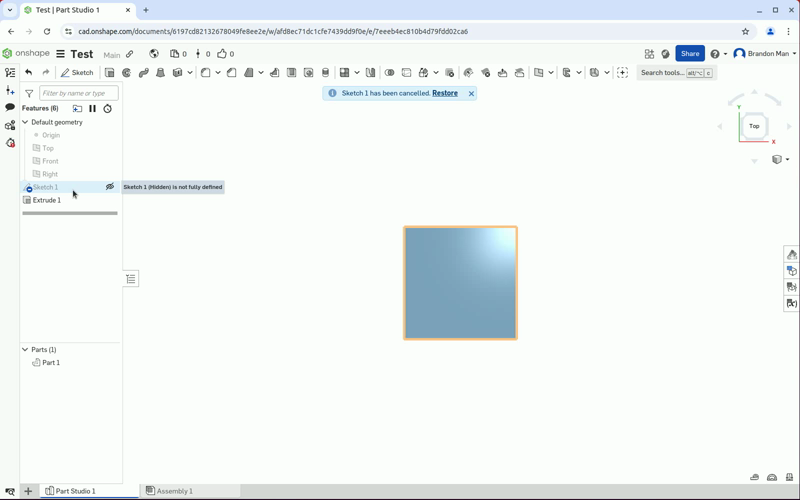
click(73, 189)
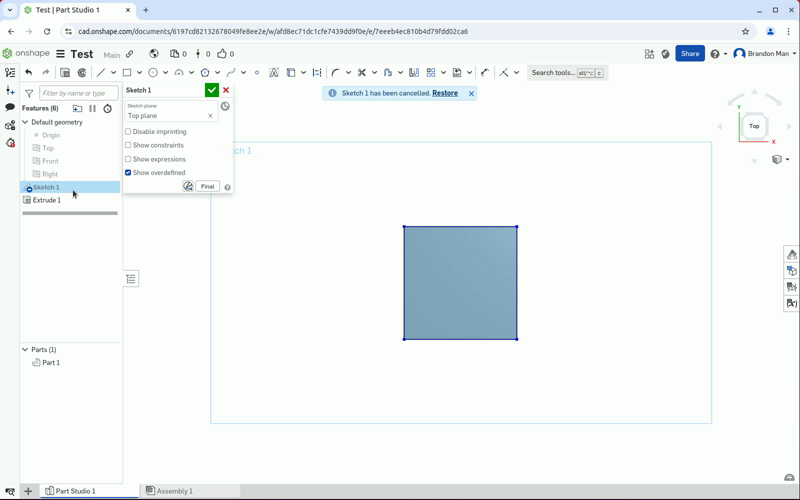
mouse_move(229, 92)
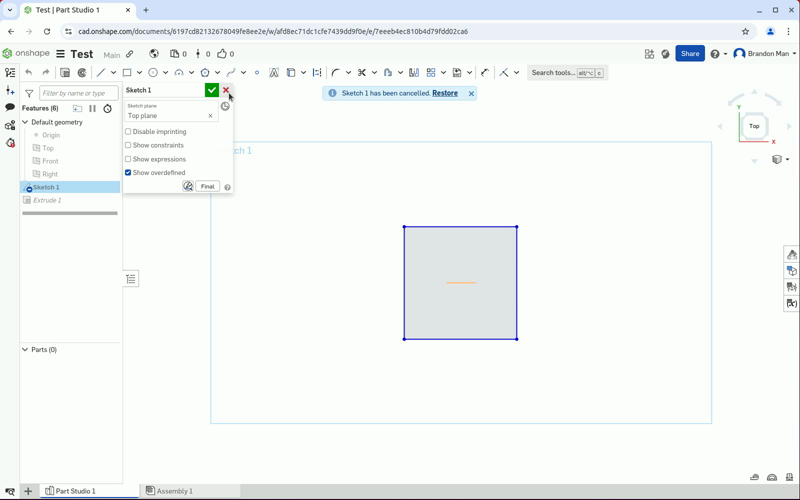
click(229, 92)
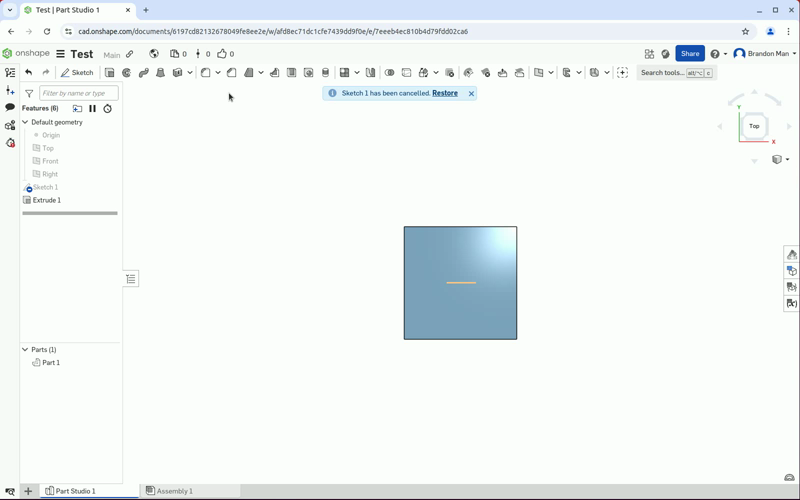
mouse_move(541, 75)
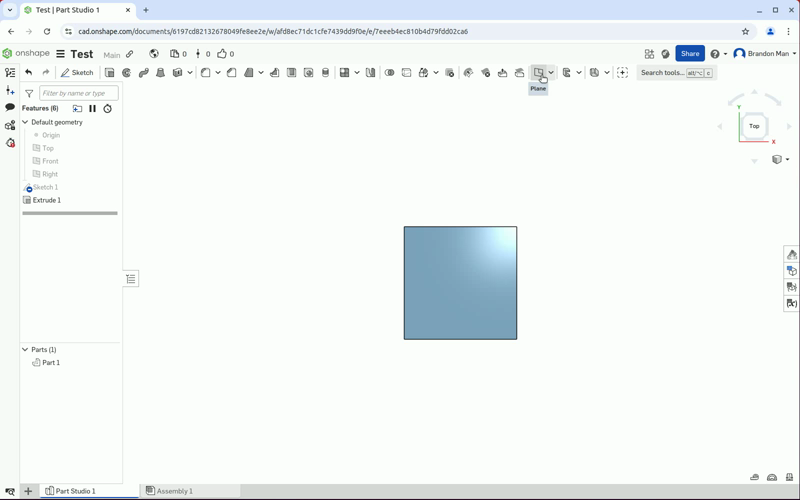
click(541, 75)
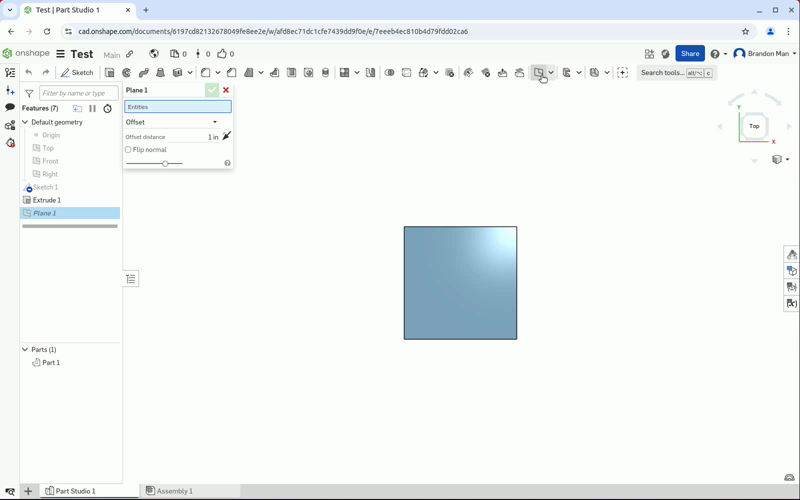
mouse_move(73, 150)
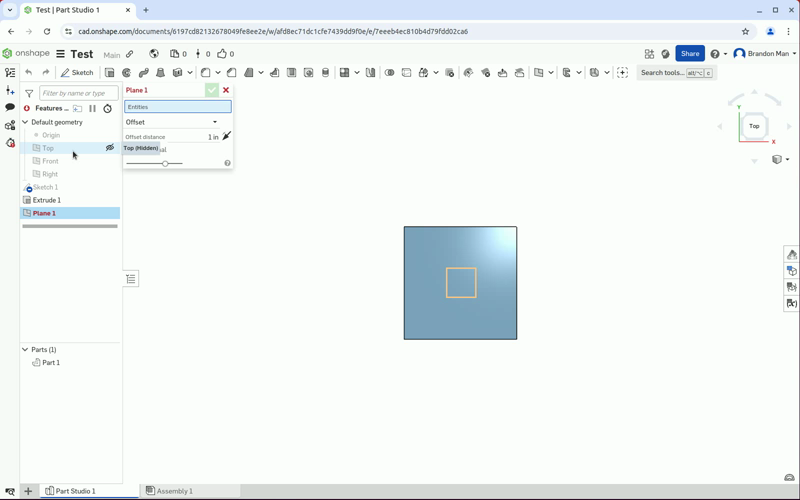
click(73, 150)
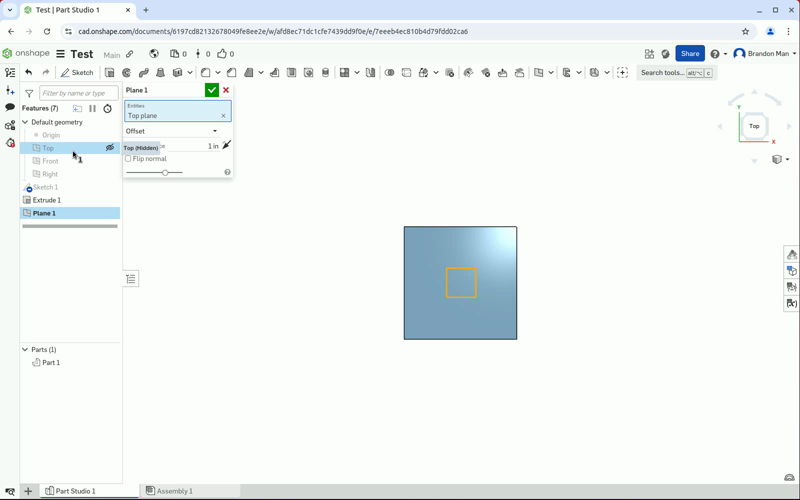
key(tab, 2)
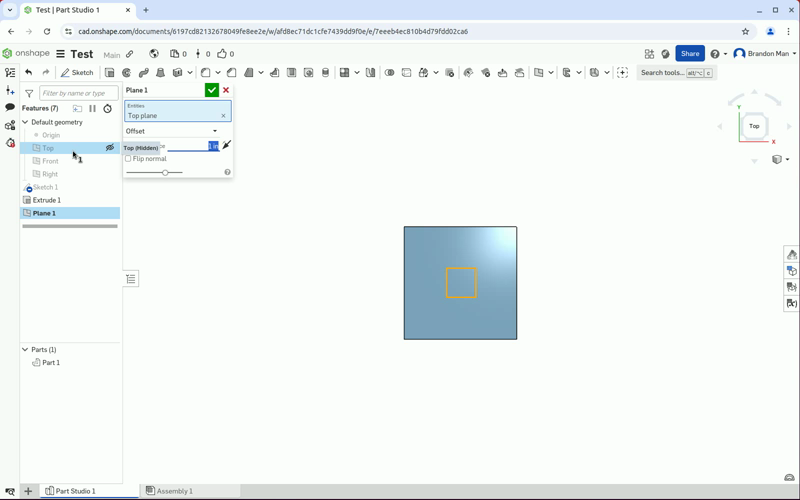
text(2.896)
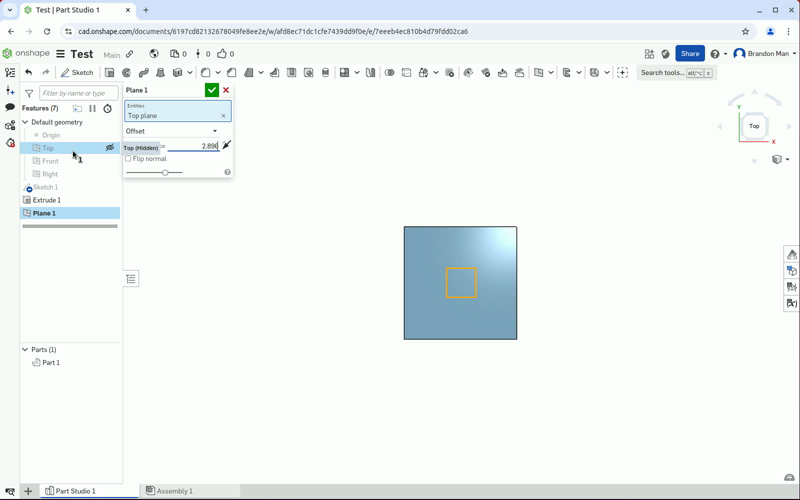
key(enter, 2)
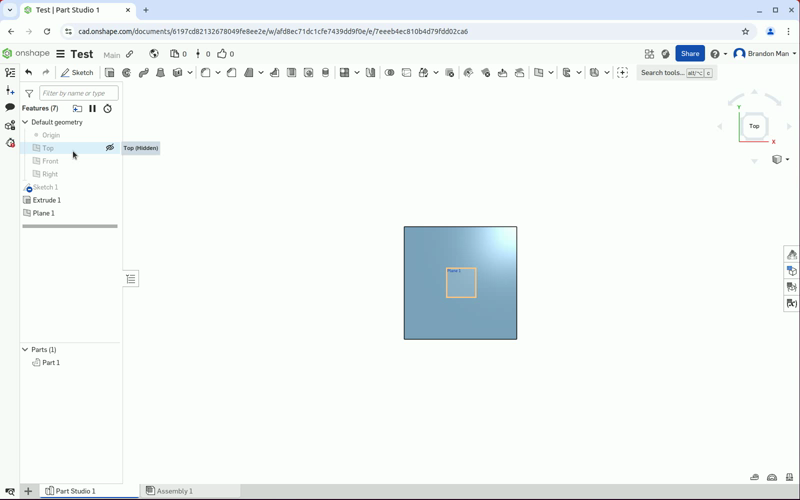
key(shift+s)
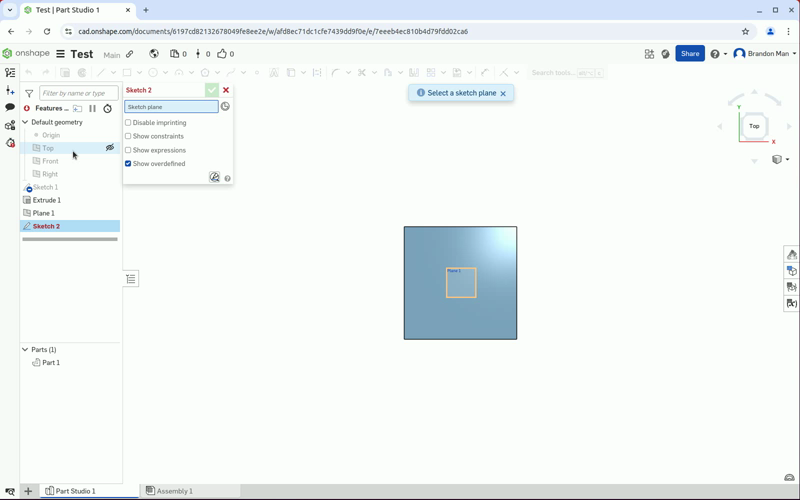
mouse_move(73, 215)
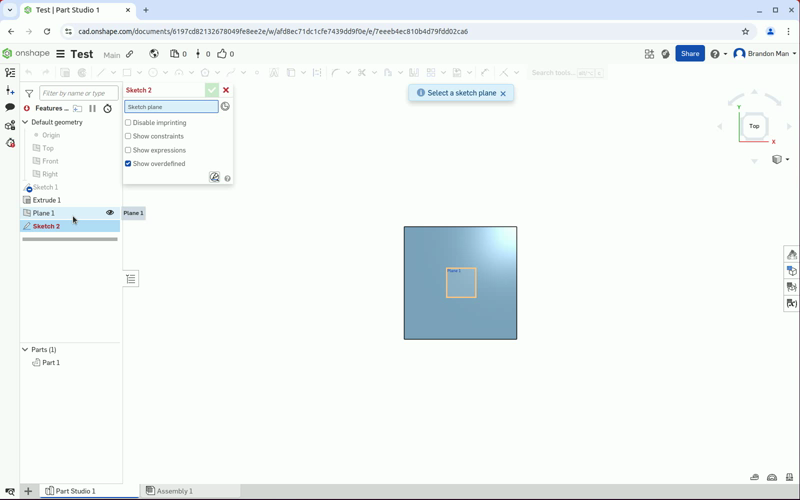
click(73, 215)
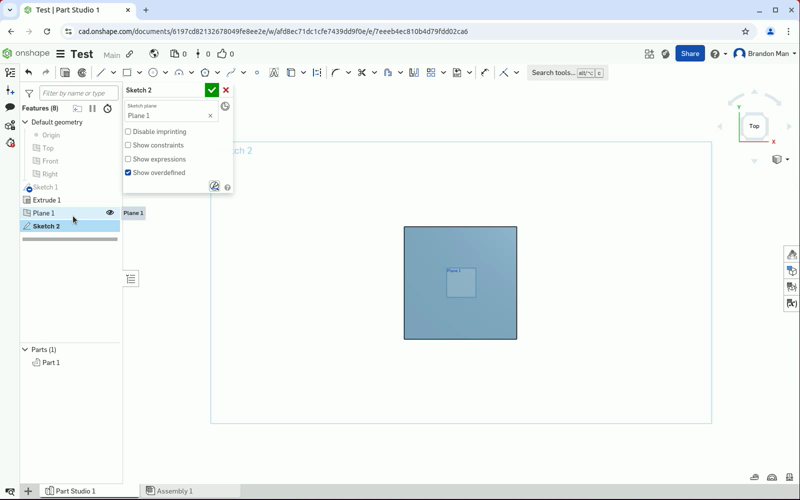
mouse_move(73, 352)
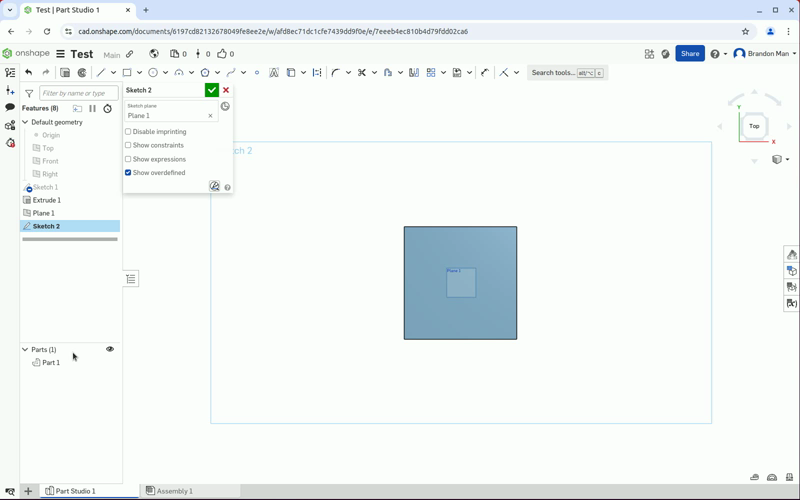
key(y)
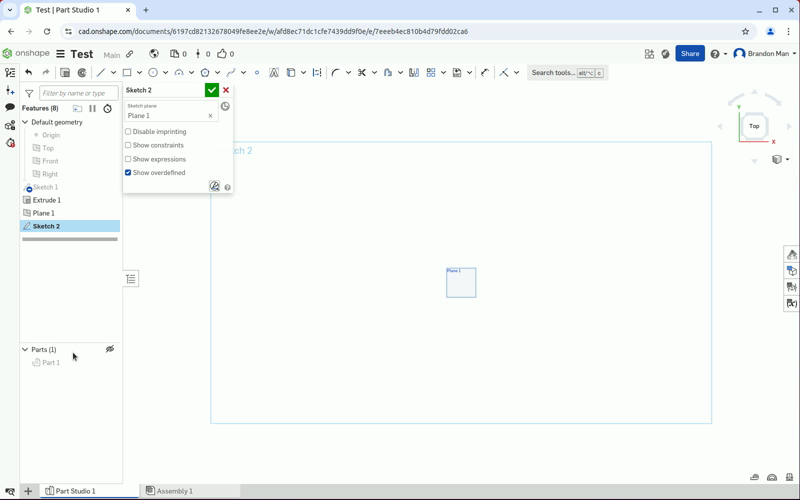
key(l)
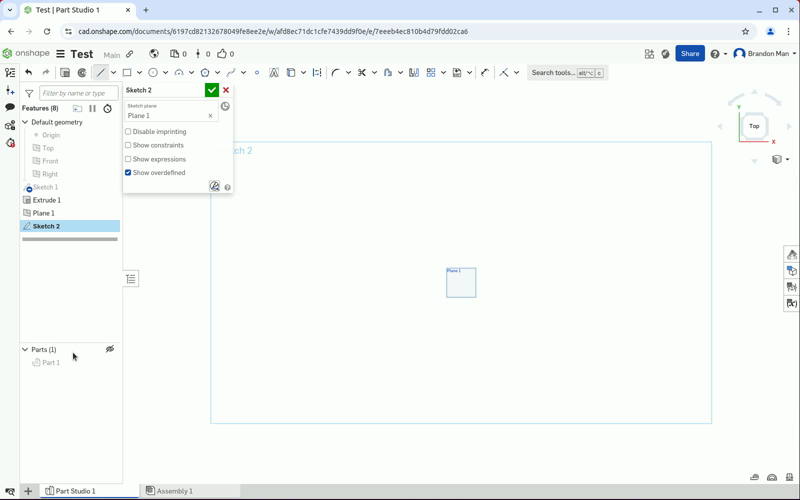
key_down(shift)
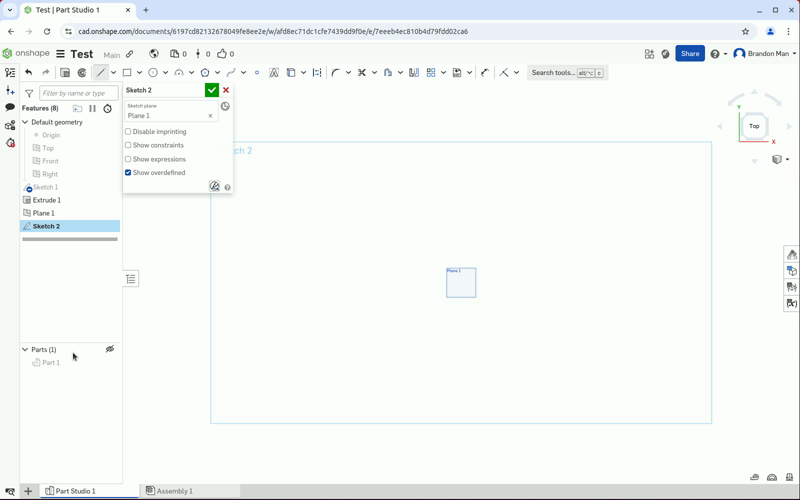
mouse_move(404, 339)
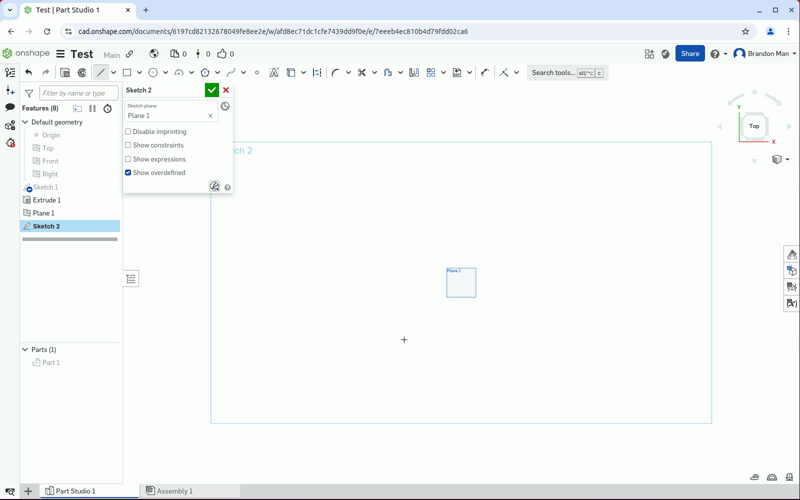
click(404, 339)
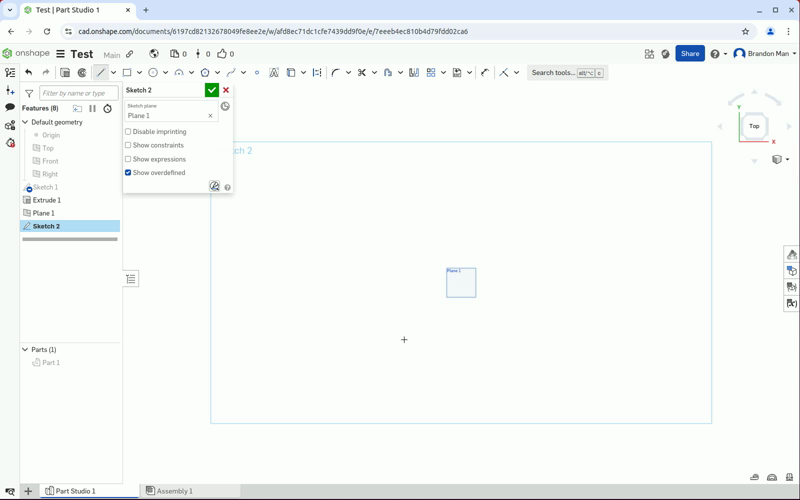
key_up(shift)
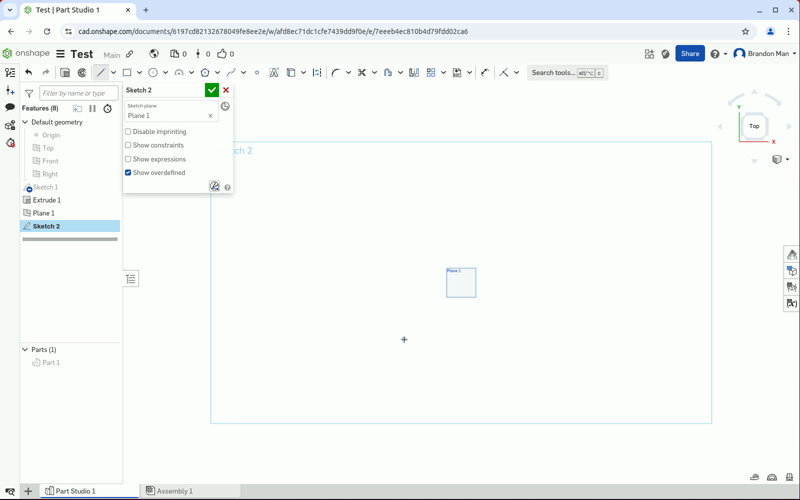
key_down(shift)
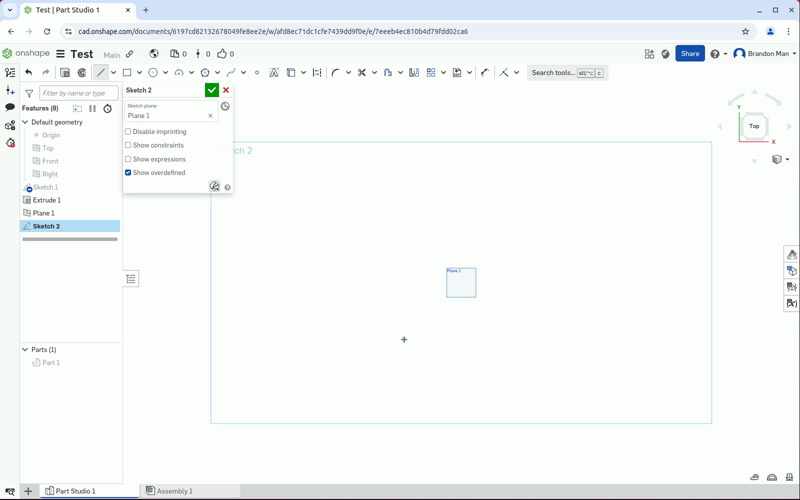
mouse_move(434, 339)
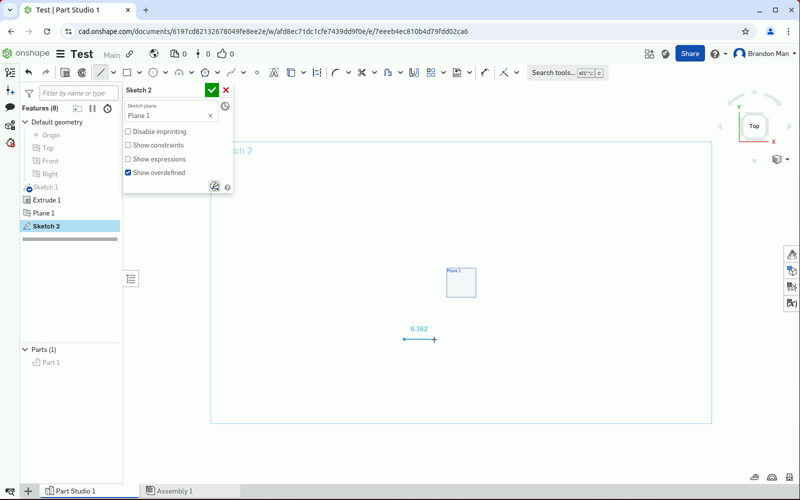
mouse_move(427, 339)
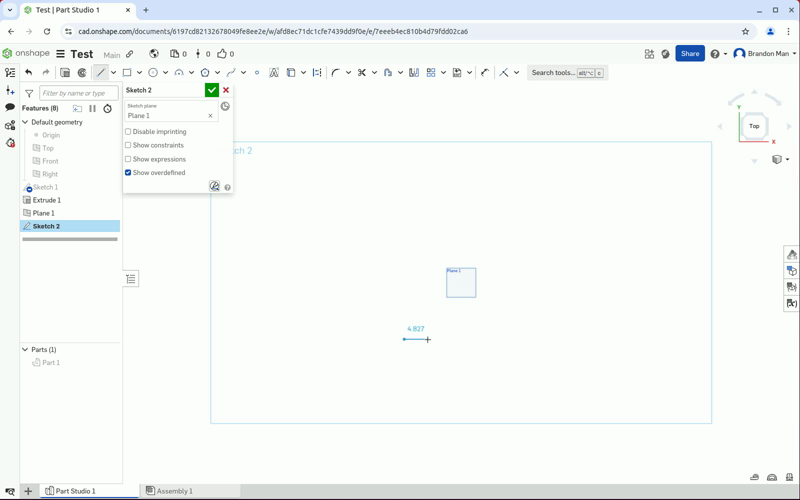
click(427, 339)
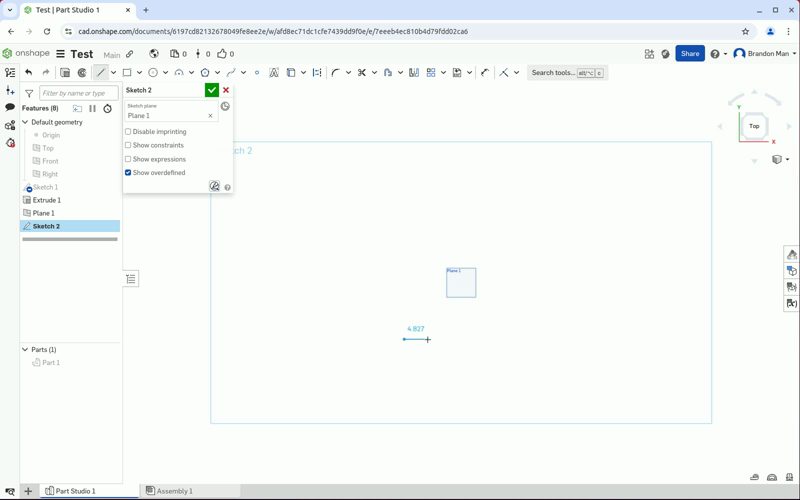
key_up(shift)
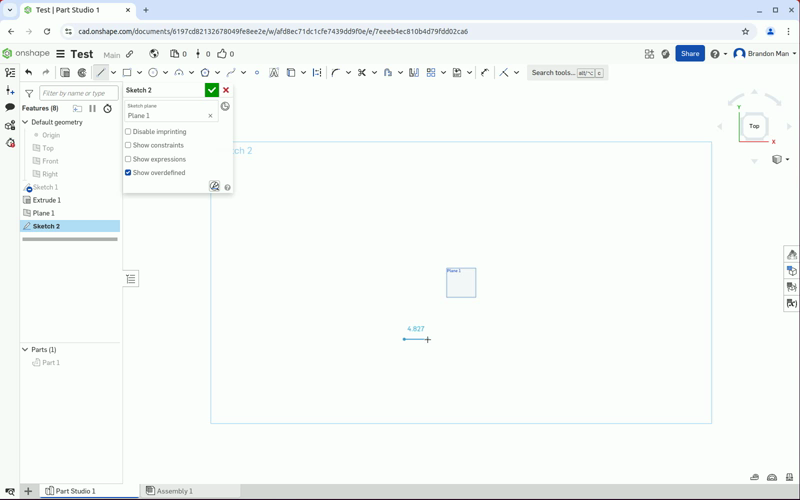
key_down(shift)
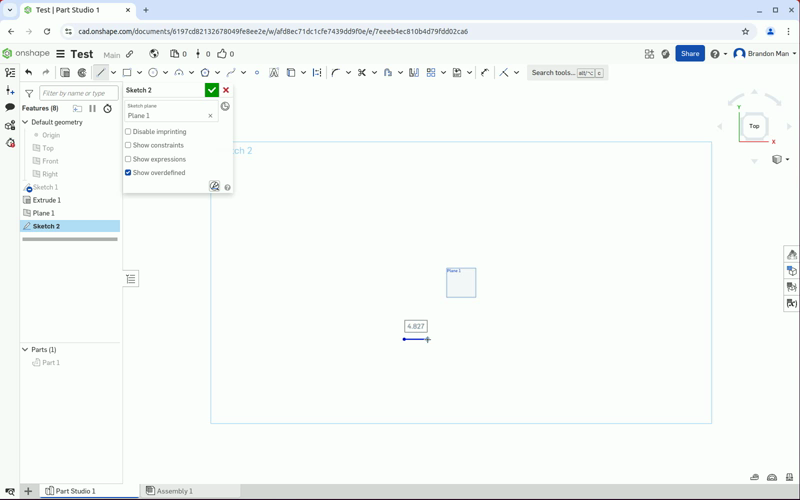
mouse_move(427, 248)
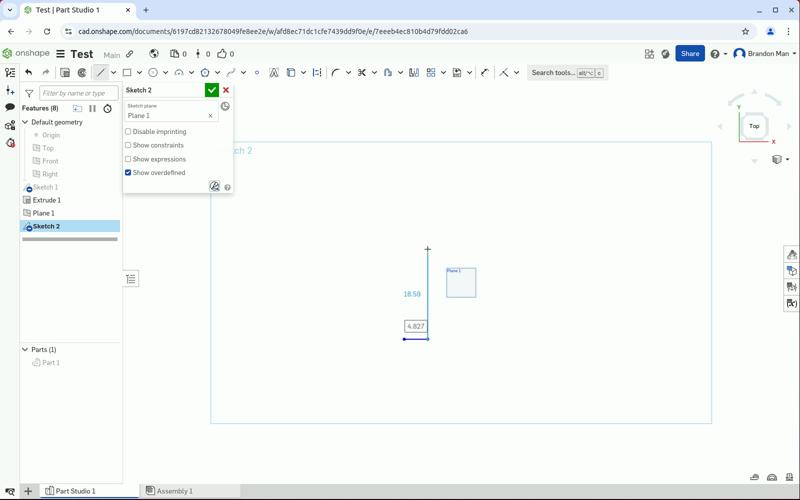
click(427, 248)
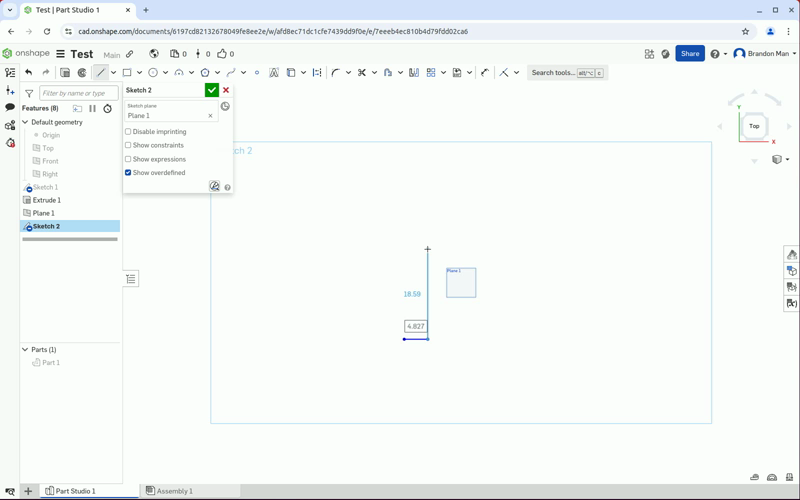
key_up(shift)
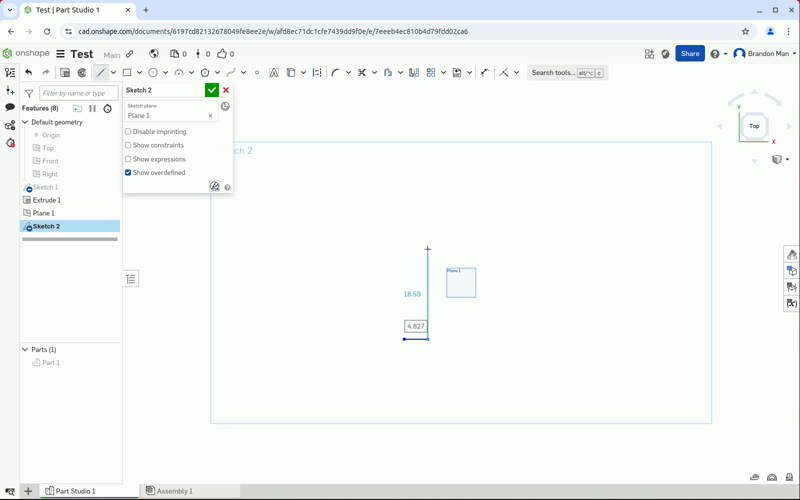
key_down(shift)
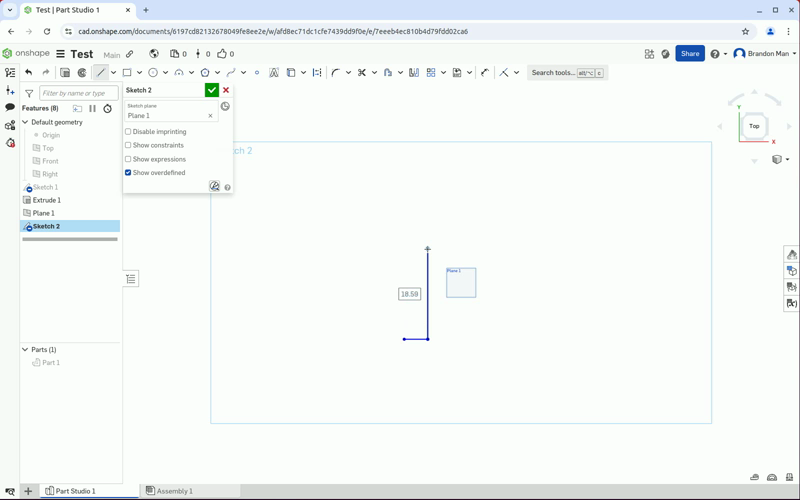
mouse_move(457, 248)
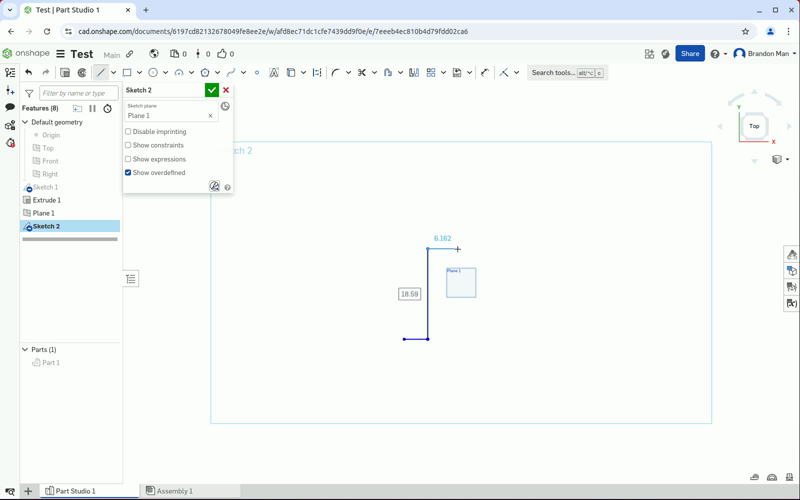
mouse_move(404, 248)
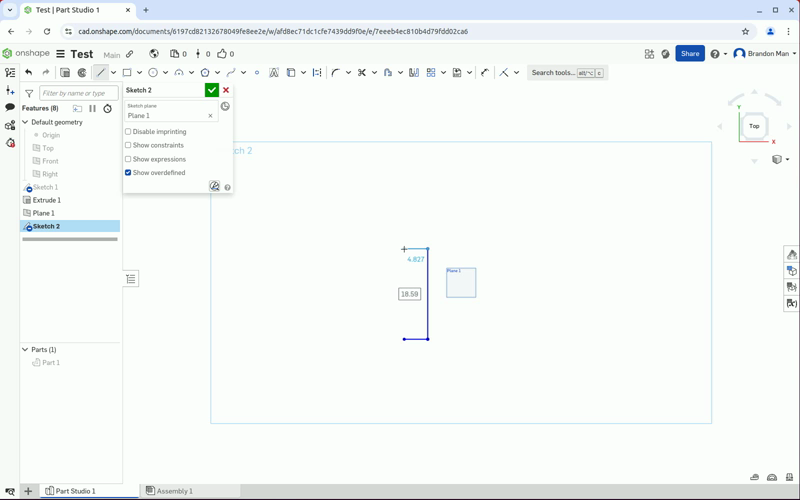
click(404, 248)
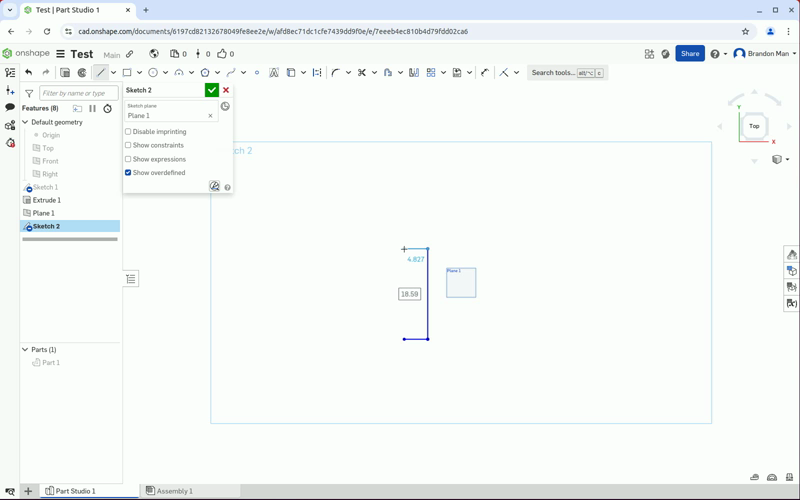
key_up(shift)
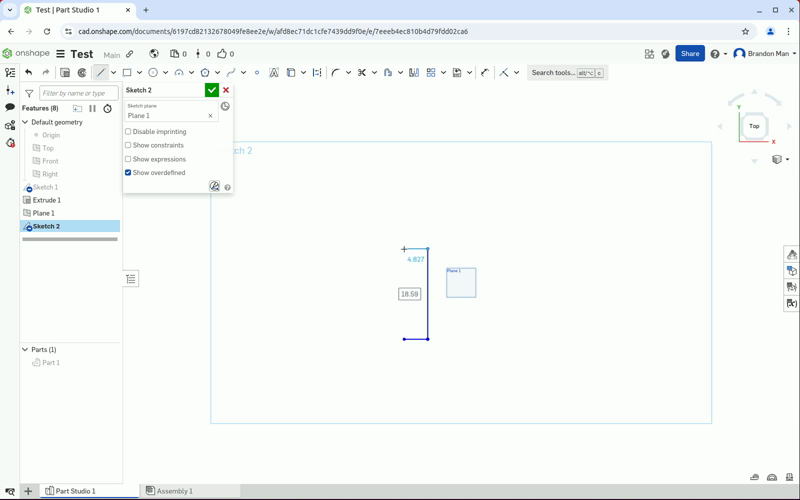
key_down(shift)
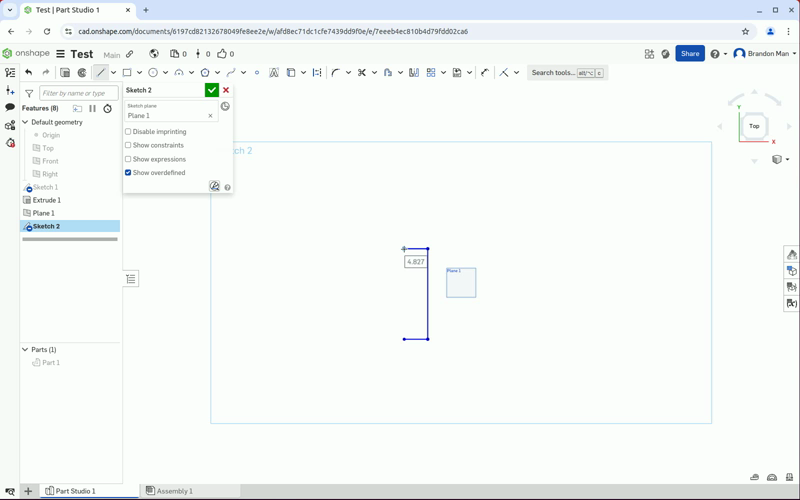
mouse_move(404, 339)
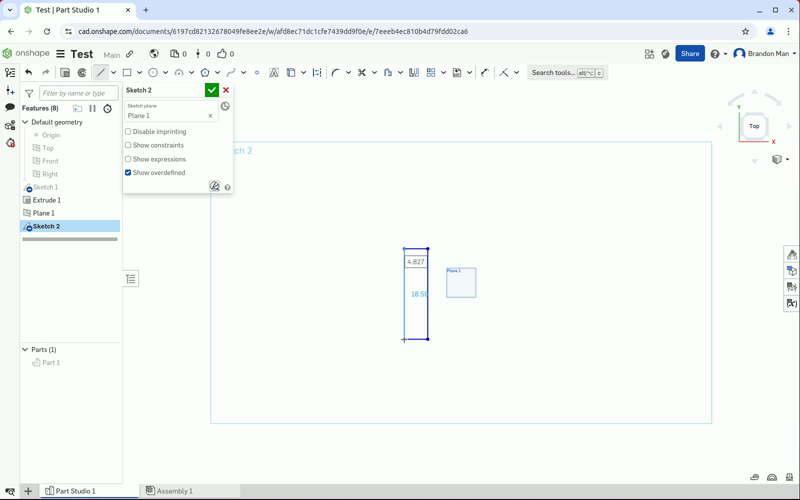
key_up(shift)
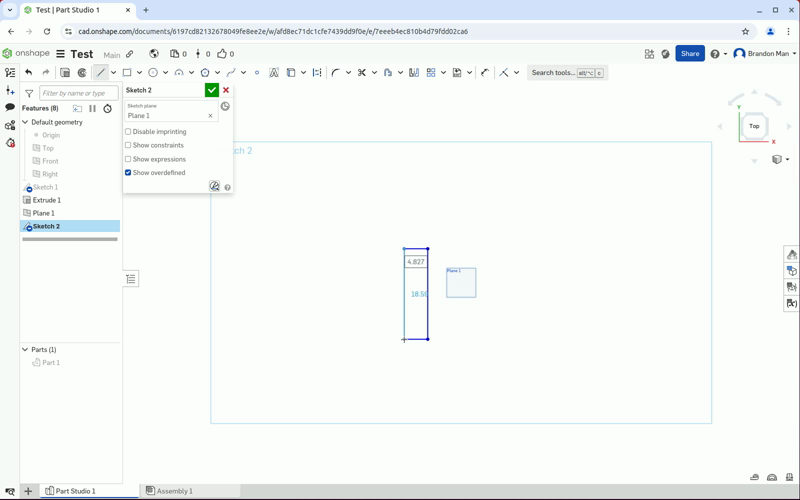
click(404, 339)
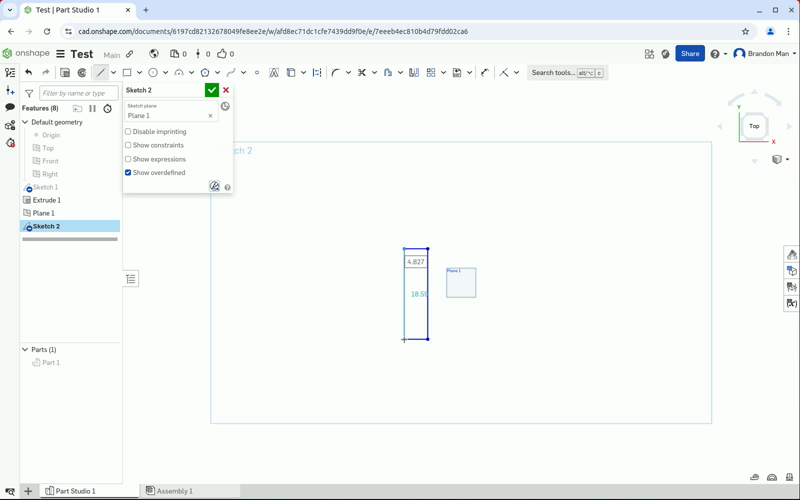
key(esc)
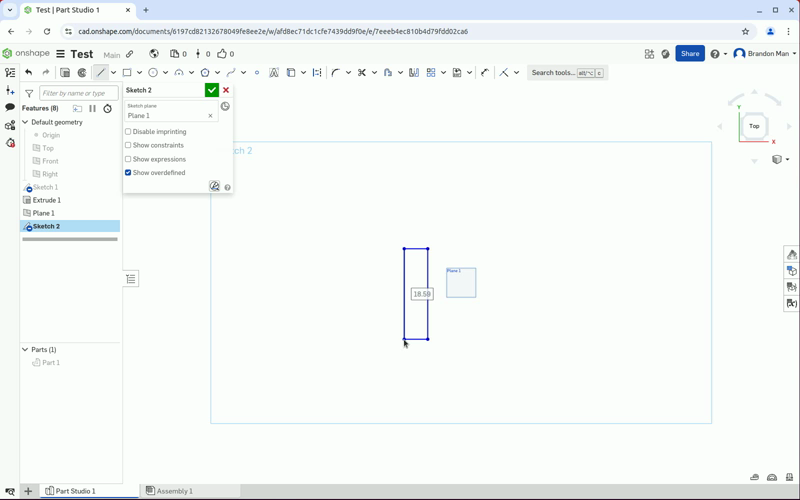
mouse_move(425, 316)
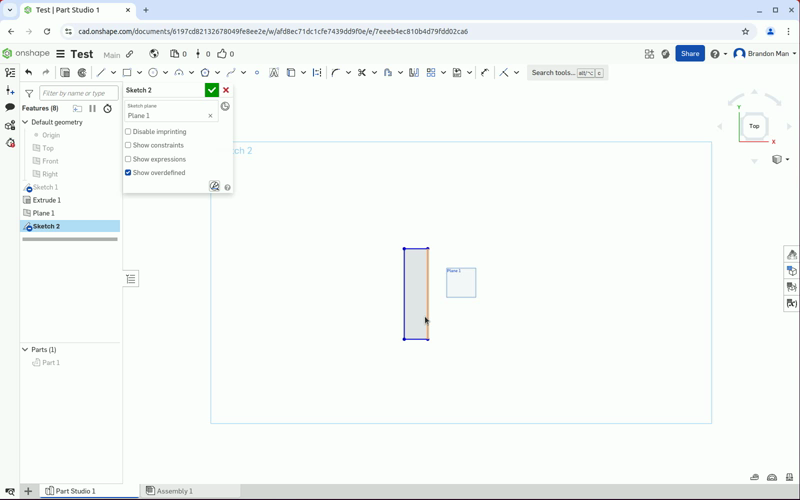
click(425, 316)
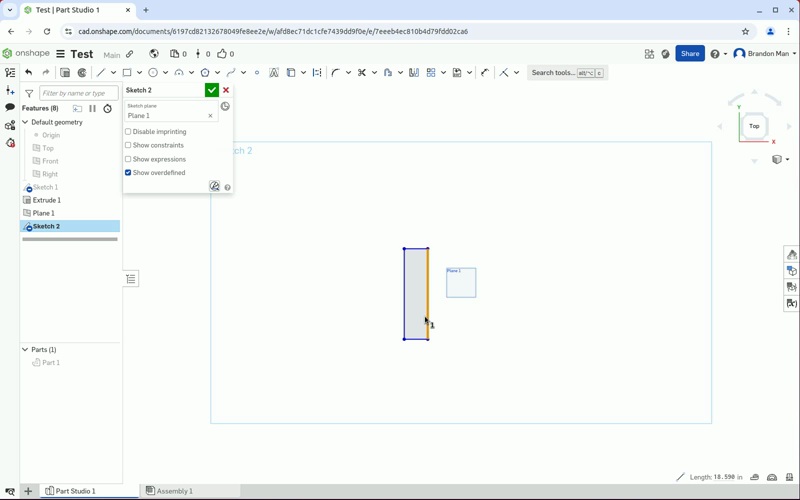
mouse_move(73, 352)
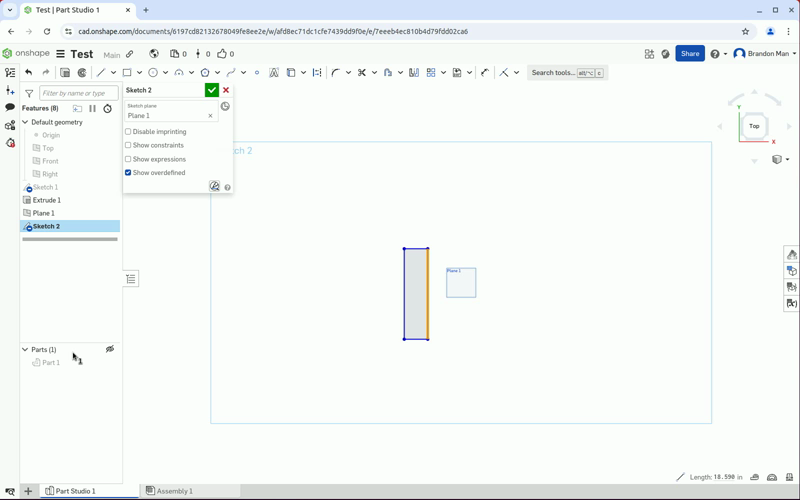
key(shift+y)
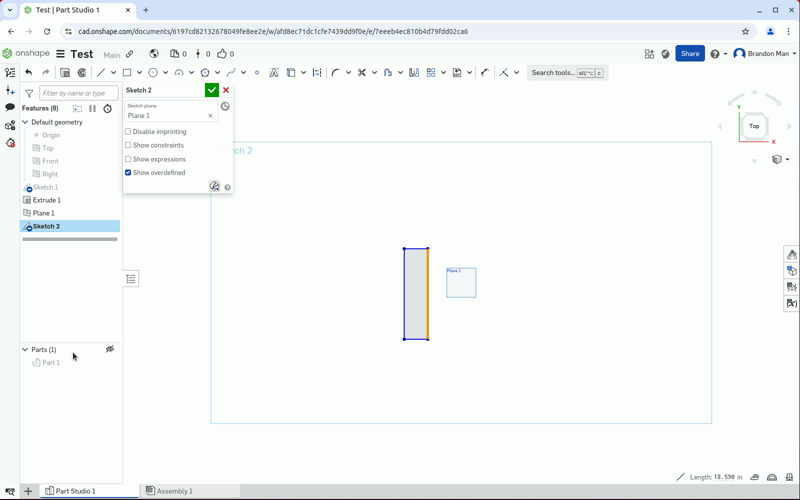
key(shift+e)
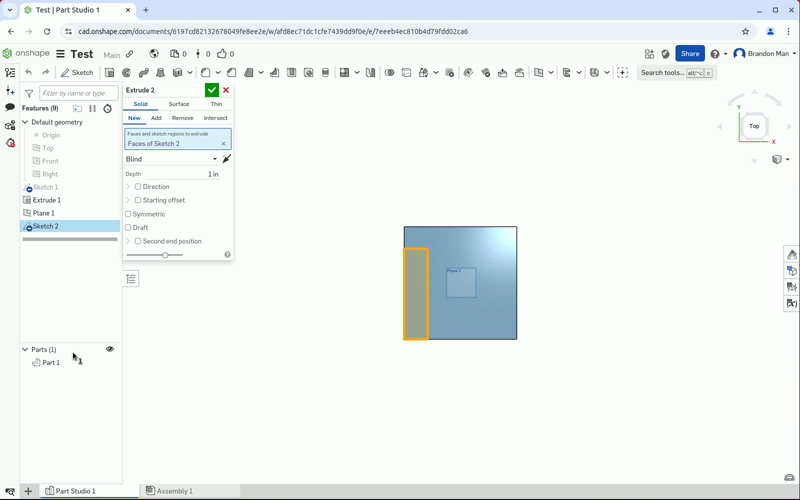
mouse_move(143, 106)
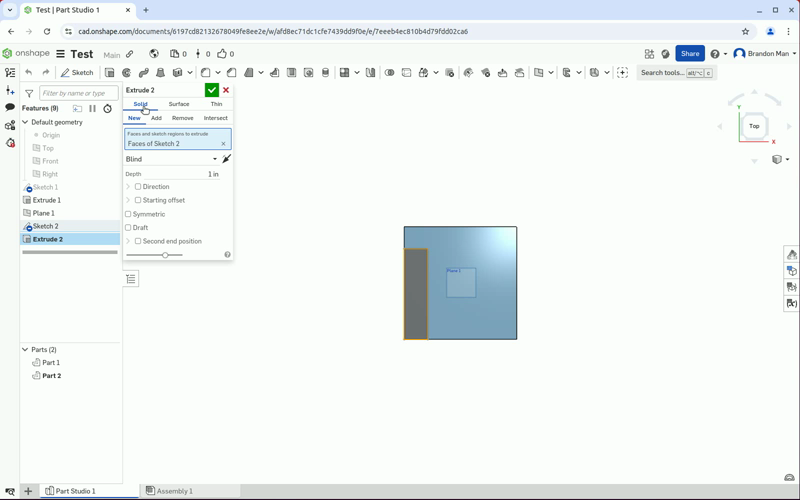
click(143, 106)
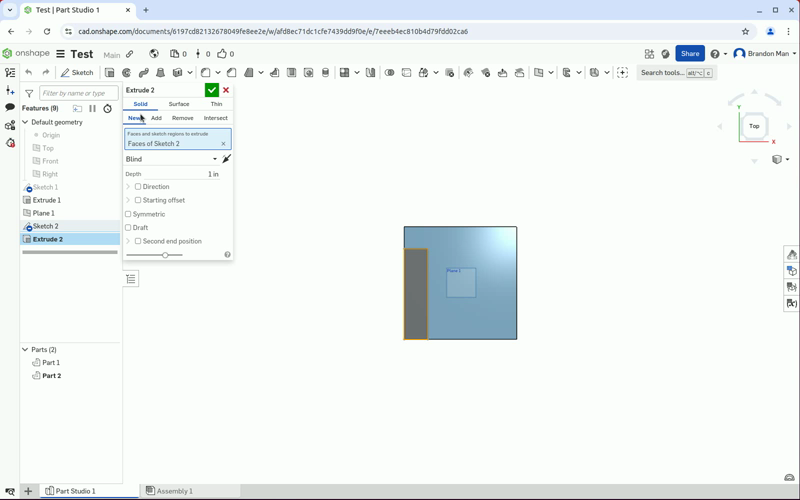
mouse_move(137, 120)
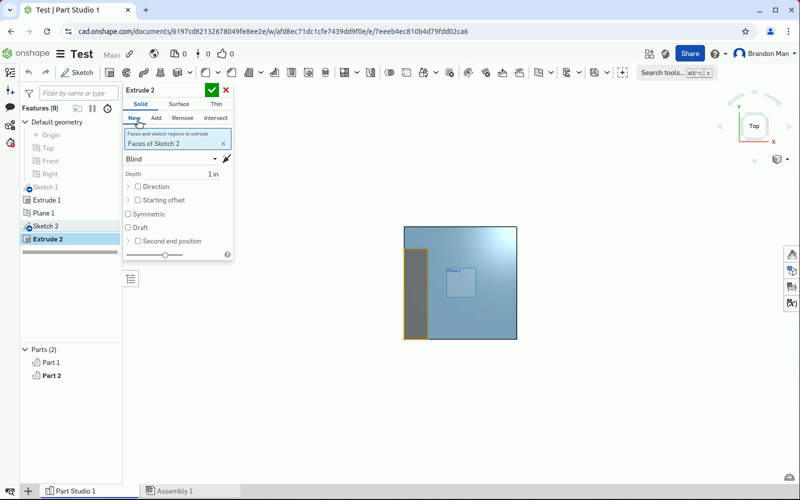
click(137, 120)
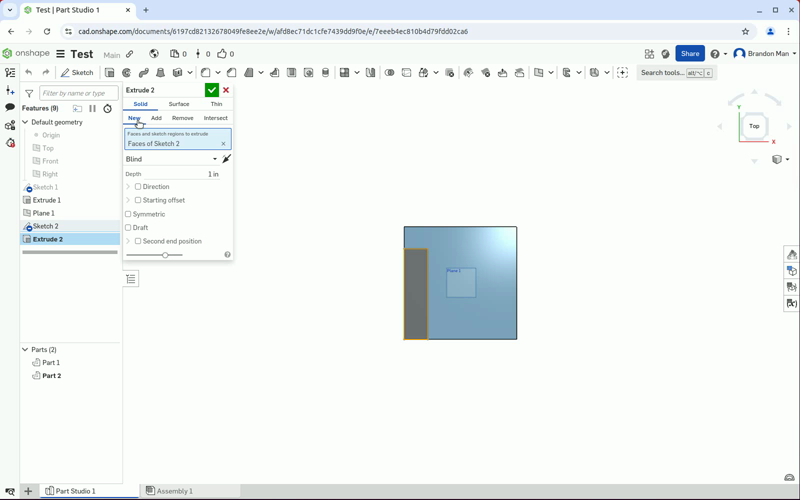
key(tab, 4)
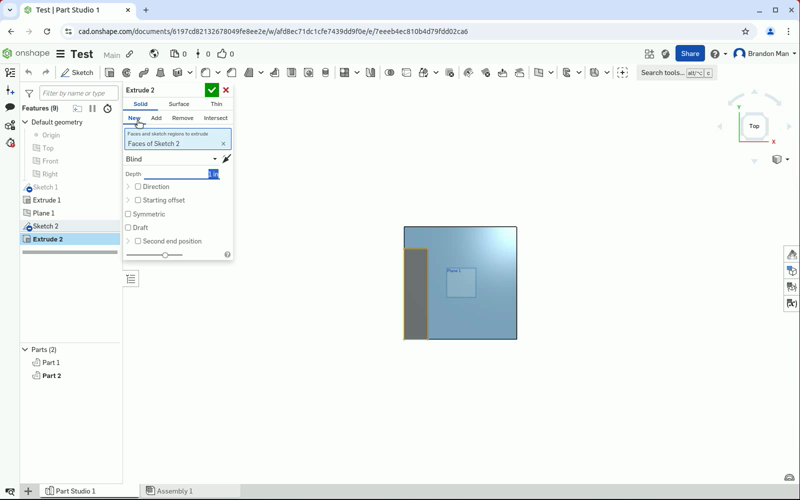
text(2.889)
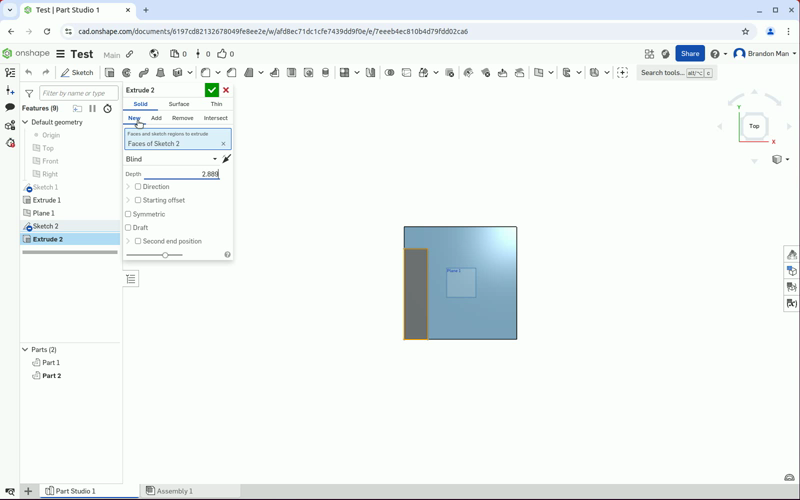
key(enter)
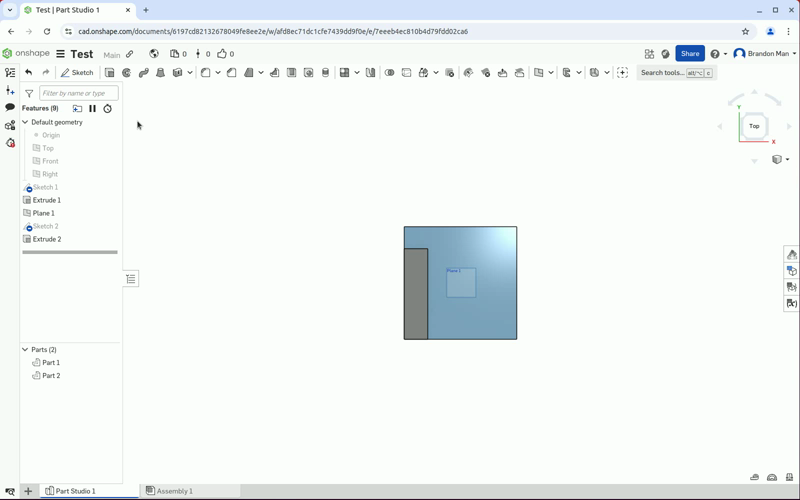
key(shift+h)
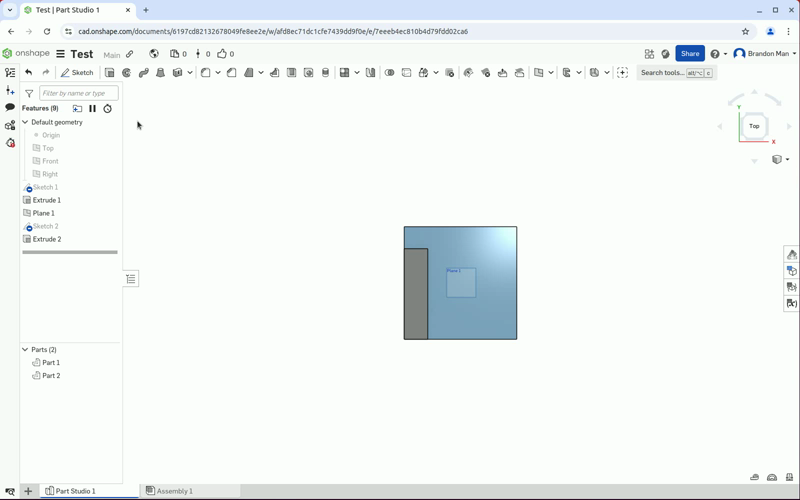
key(shift+h)
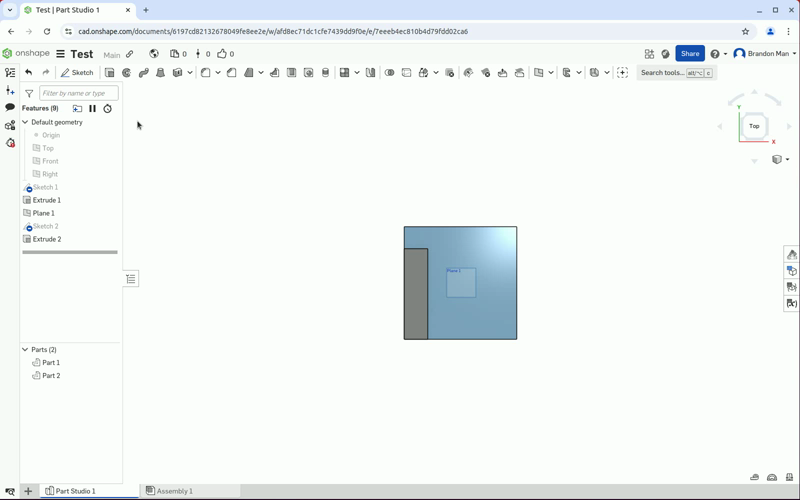
mouse_move(73, 189)
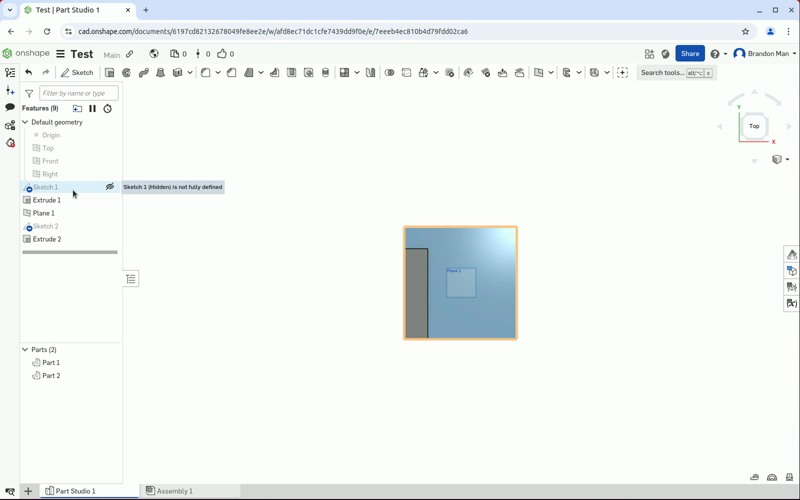
click(73, 189)
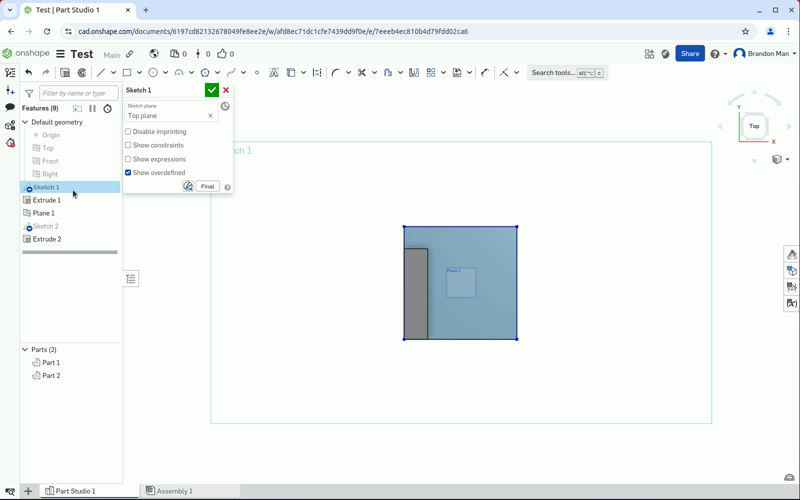
mouse_move(229, 92)
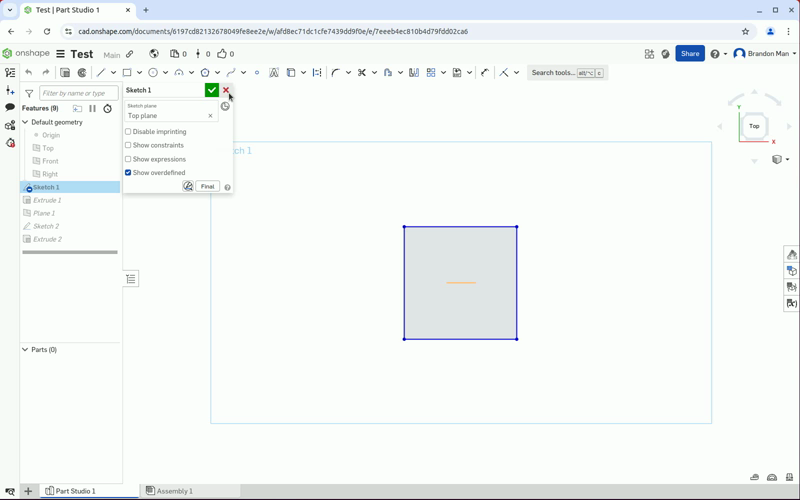
click(229, 92)
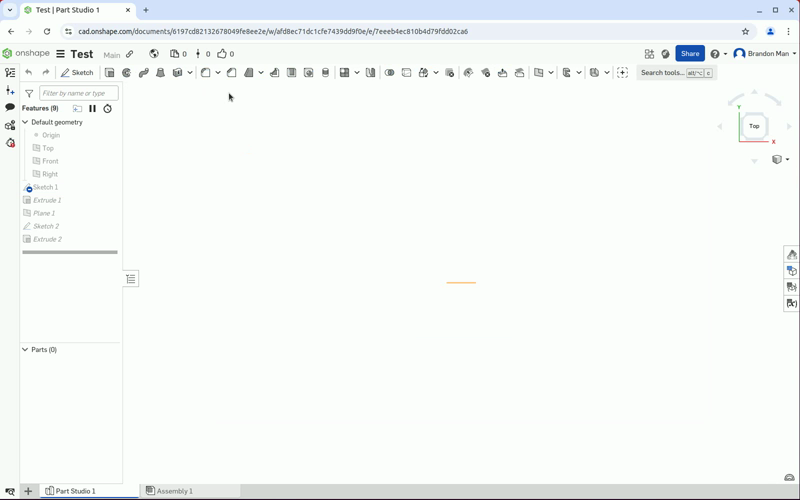
key(shift+s)
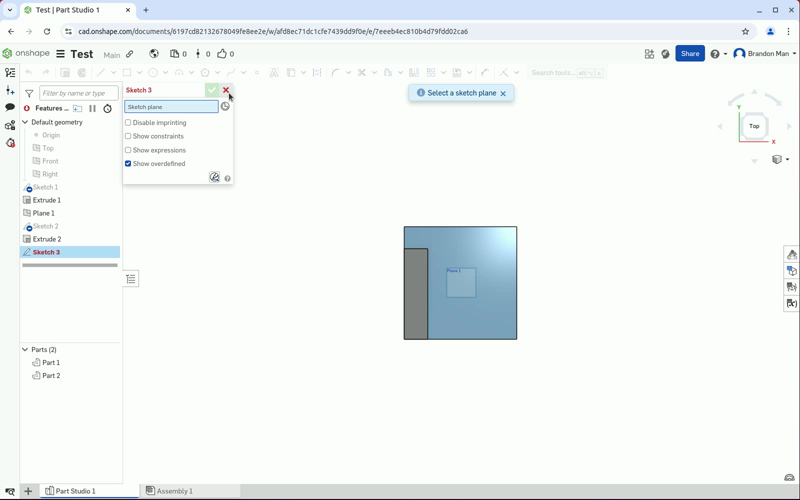
mouse_move(73, 215)
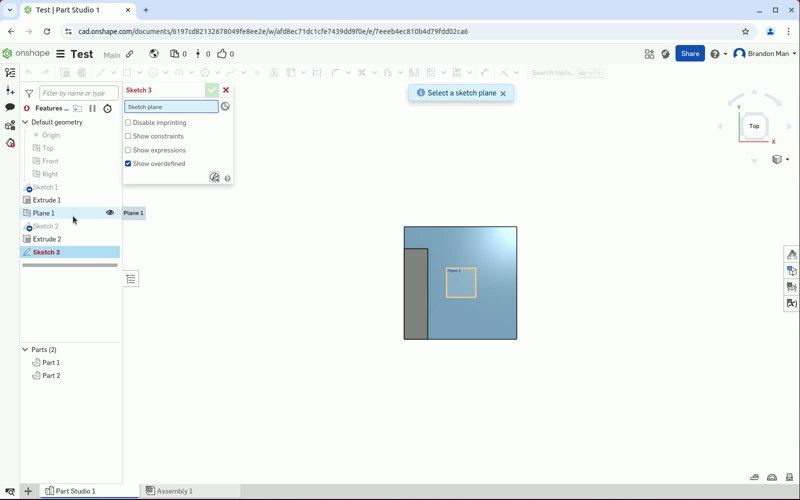
click(73, 215)
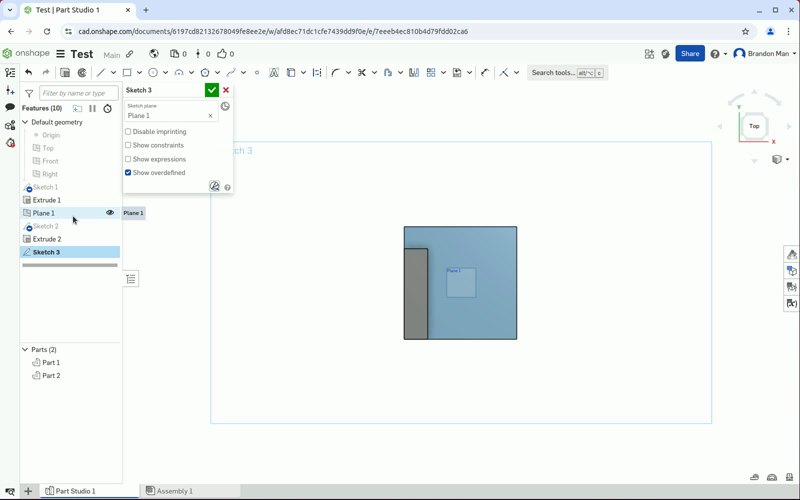
mouse_move(73, 352)
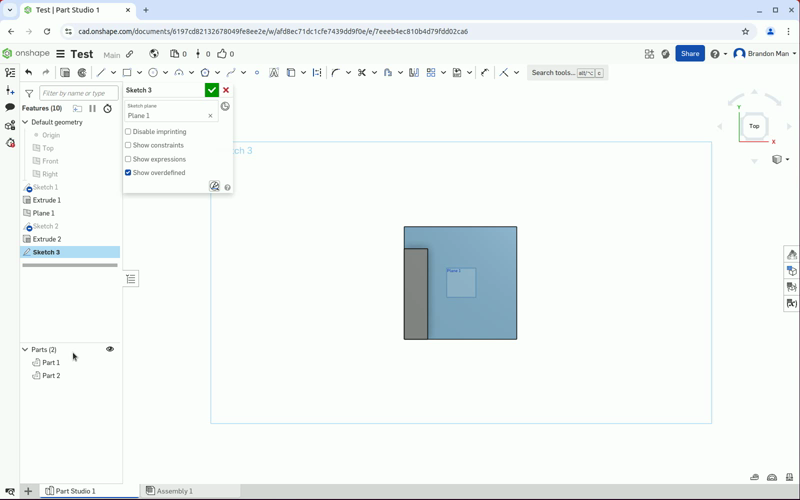
key(y)
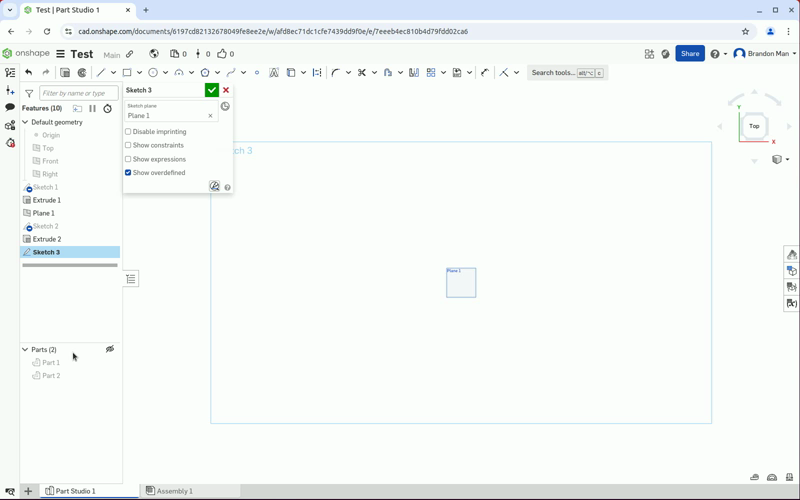
key(l)
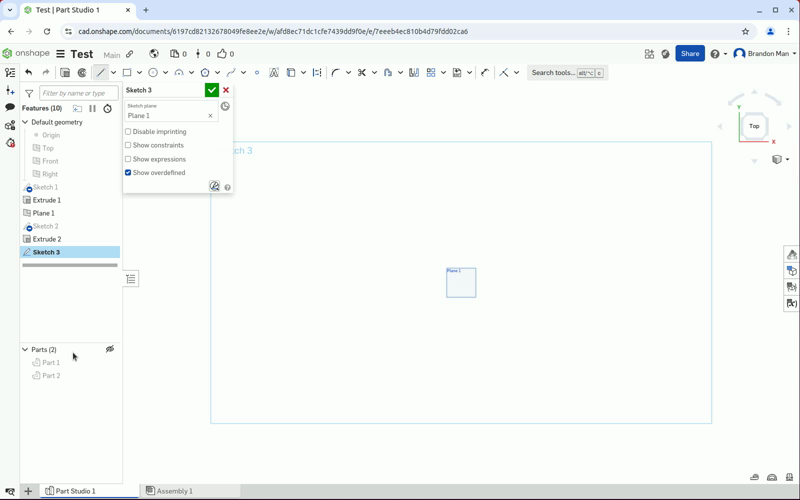
key_down(shift)
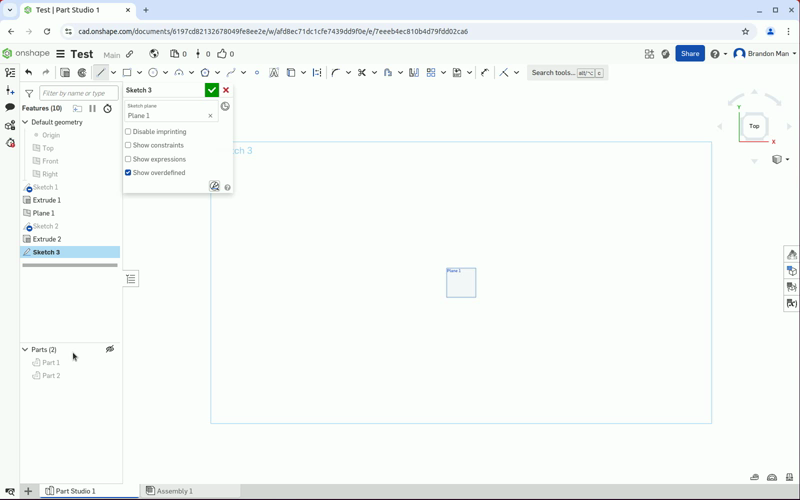
mouse_move(404, 249)
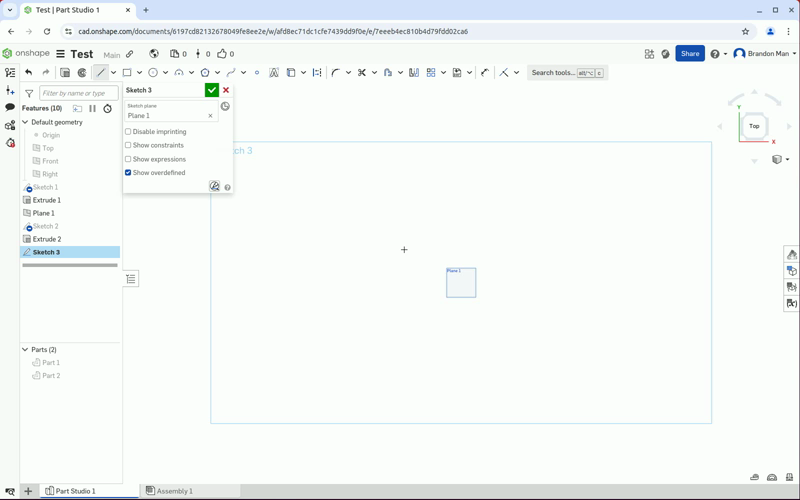
click(404, 249)
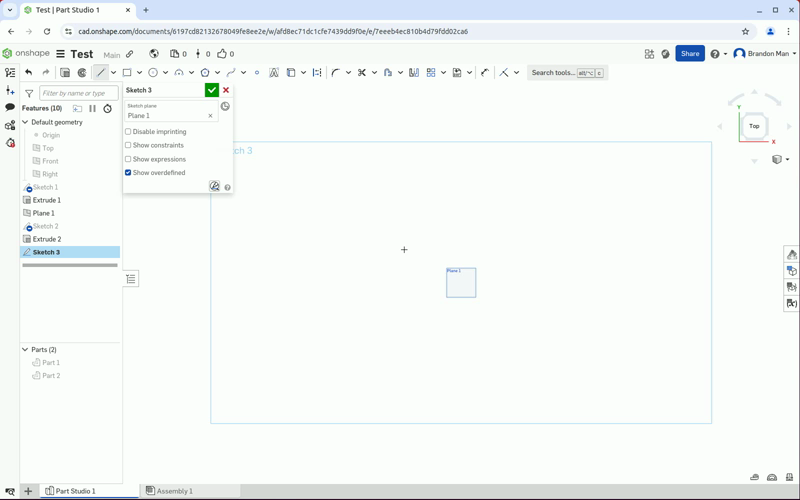
key_up(shift)
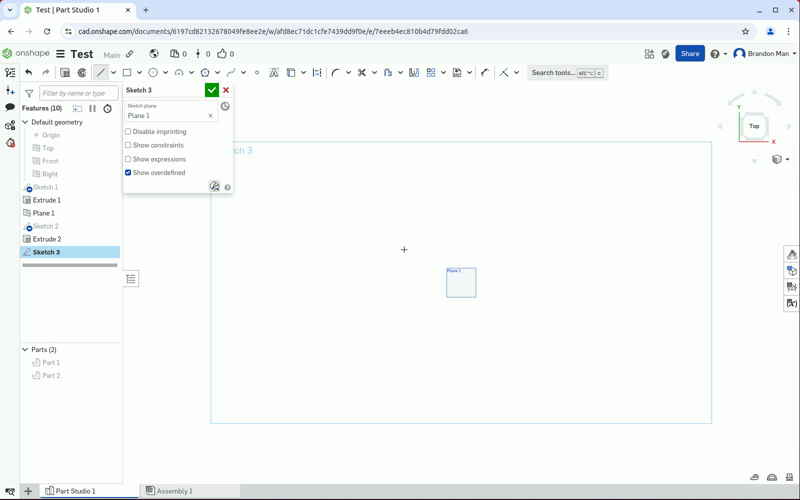
key_down(shift)
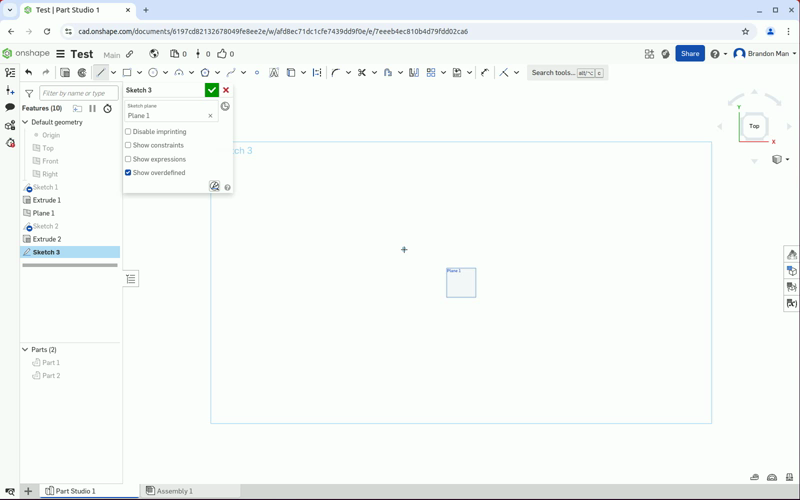
mouse_move(434, 249)
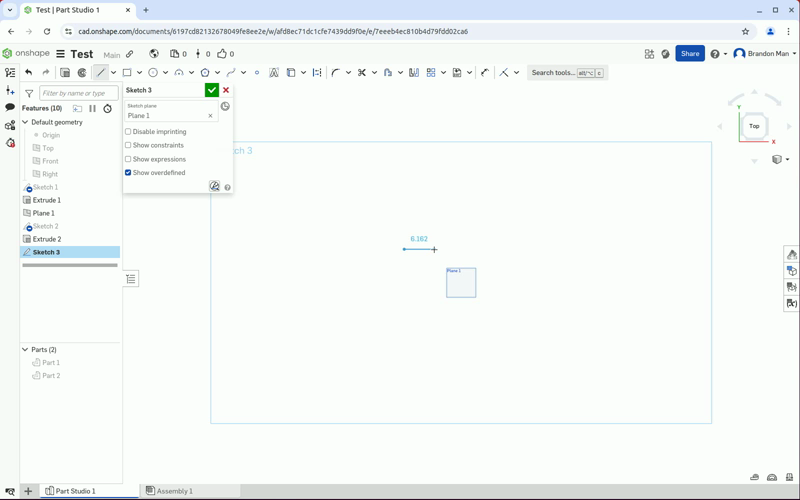
mouse_move(427, 249)
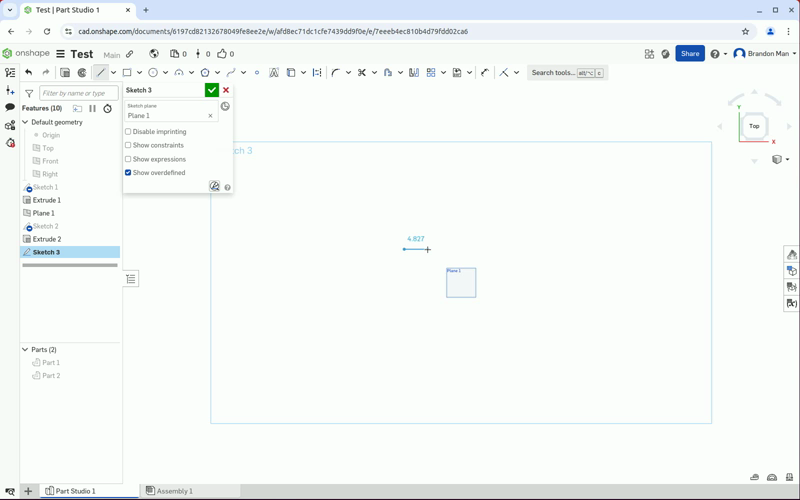
click(427, 249)
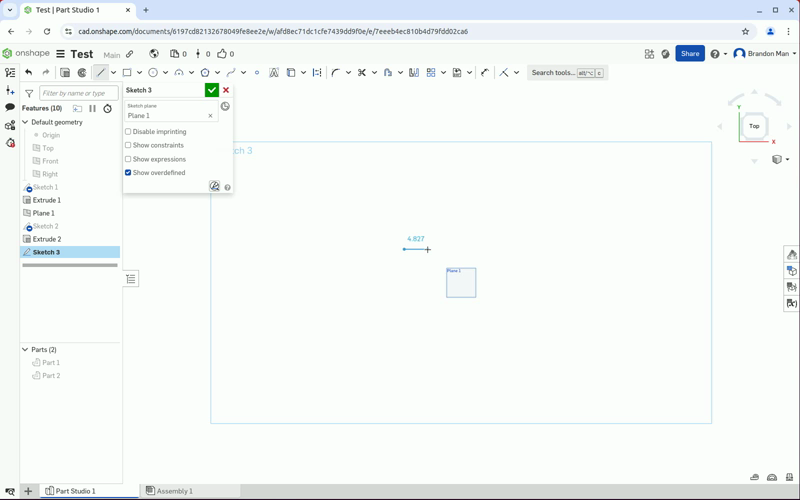
key_up(shift)
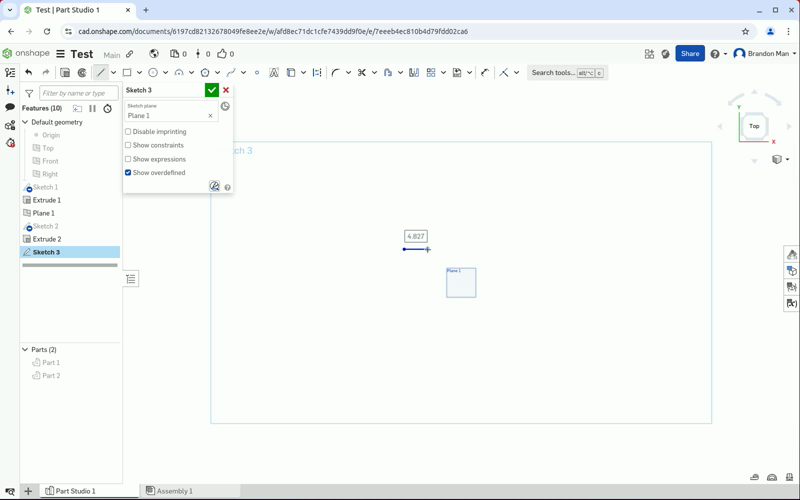
key_down(shift)
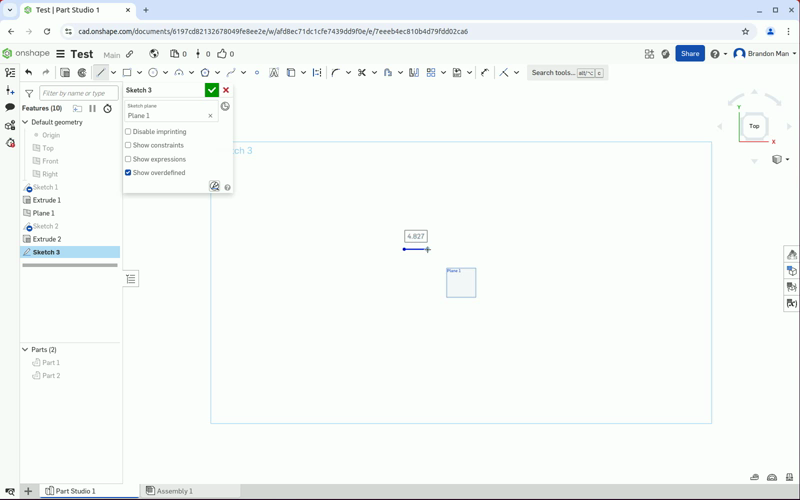
mouse_move(457, 249)
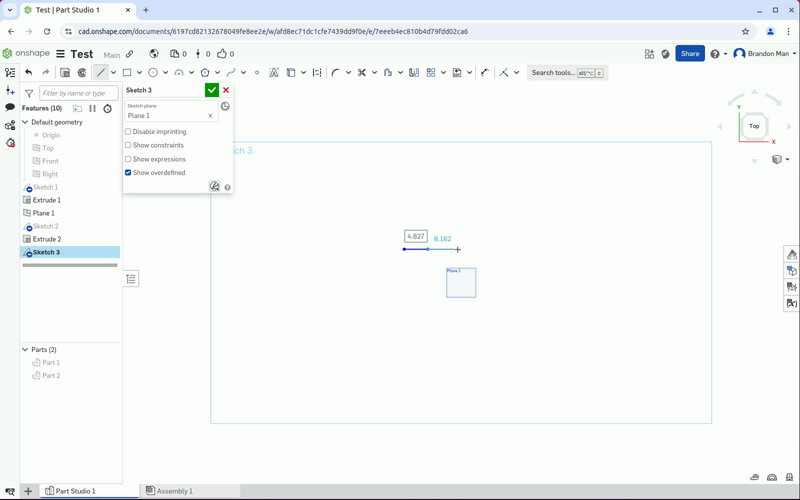
mouse_move(427, 225)
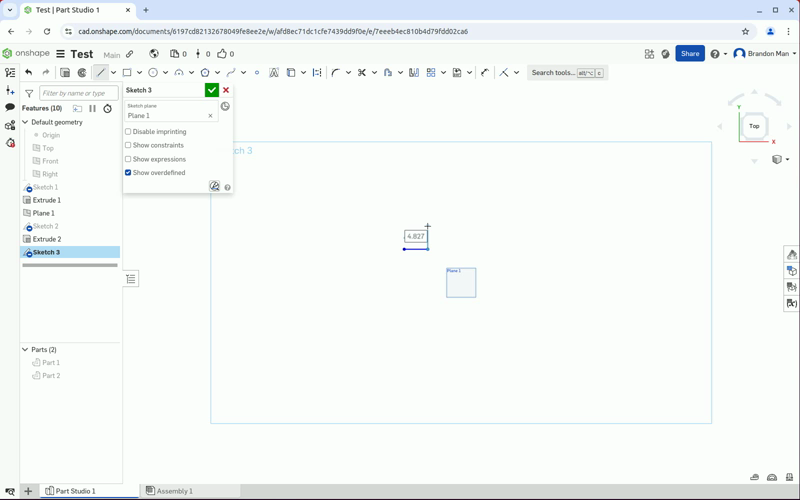
click(427, 225)
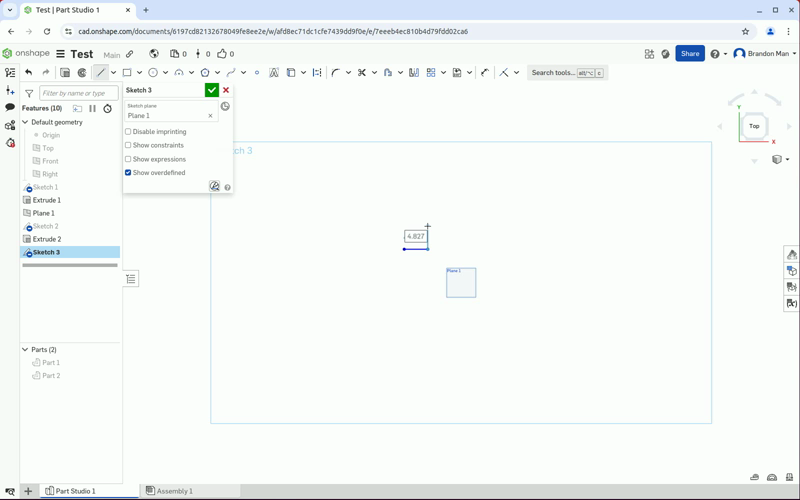
key_up(shift)
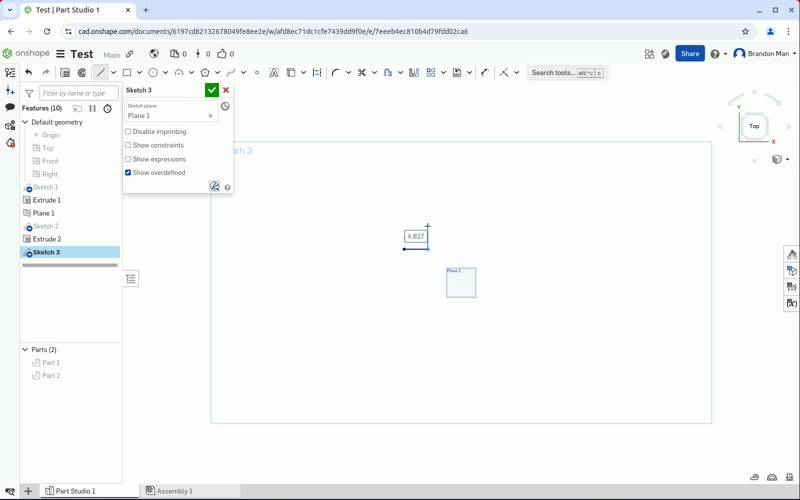
key_down(shift)
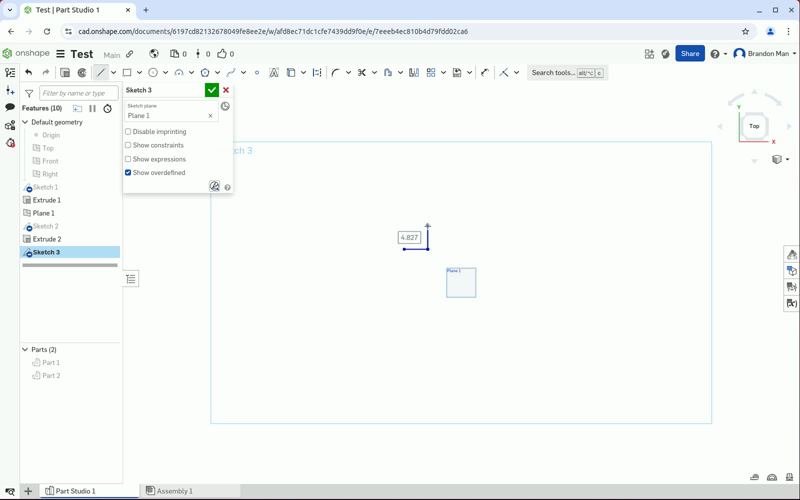
mouse_move(457, 225)
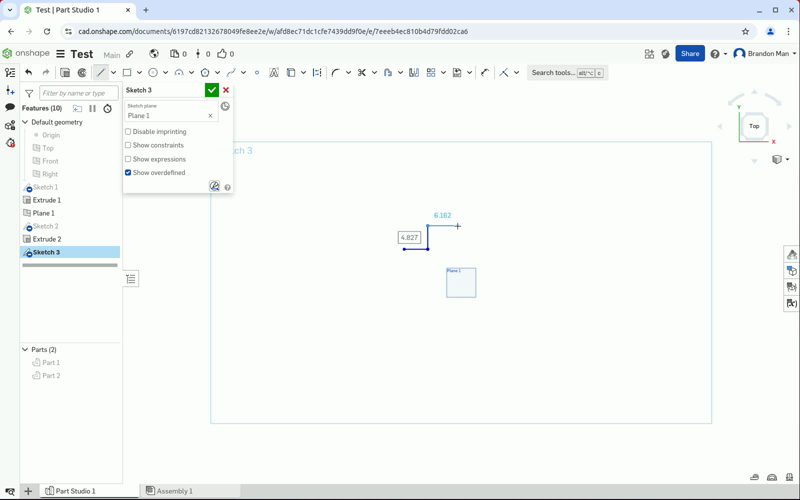
mouse_move(404, 225)
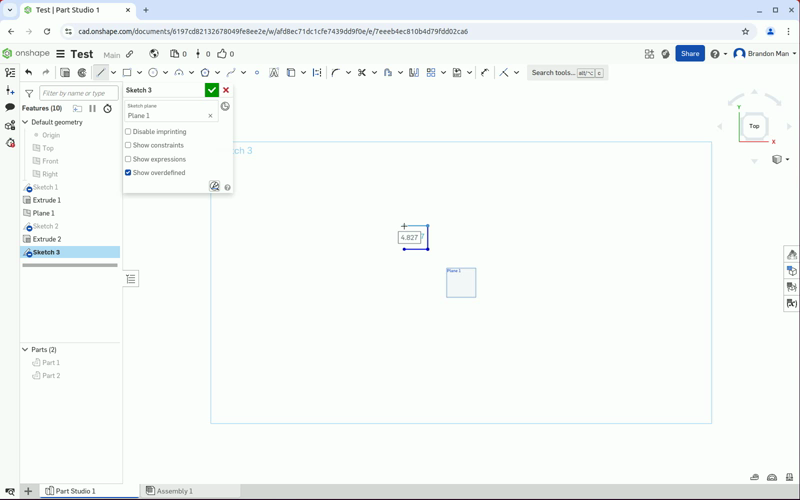
click(404, 225)
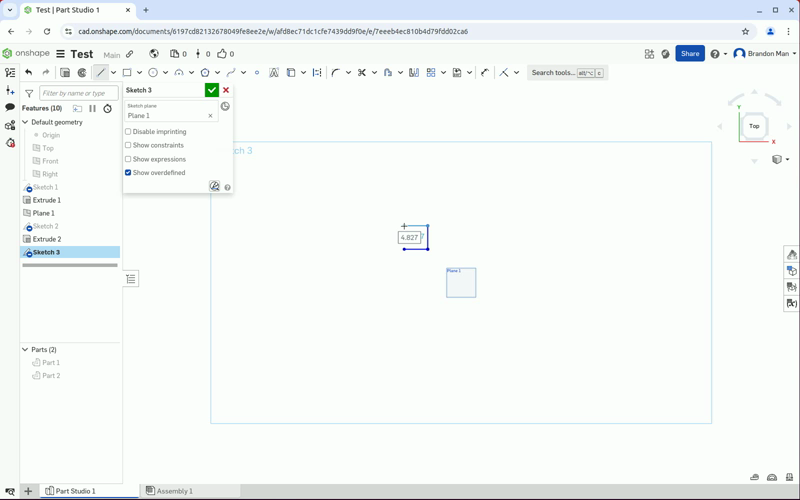
key_up(shift)
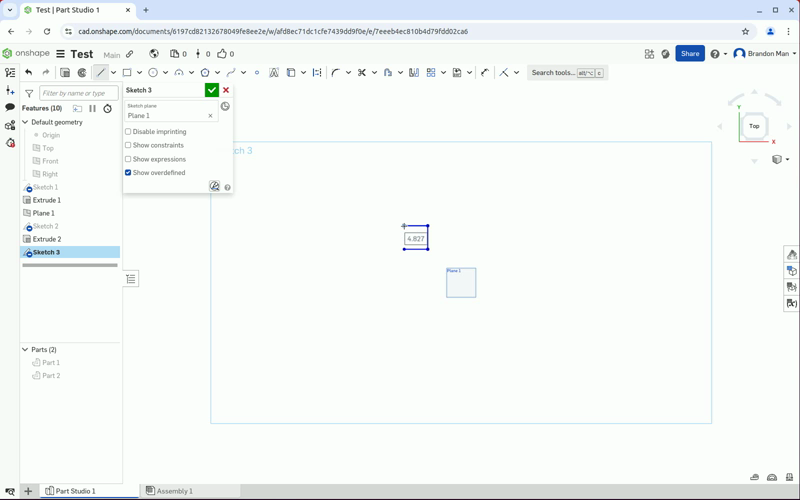
mouse_move(434, 225)
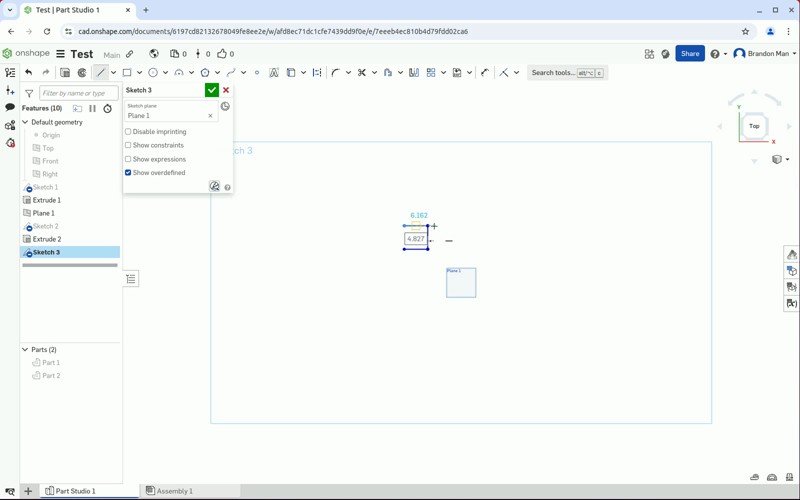
key_down(shift)
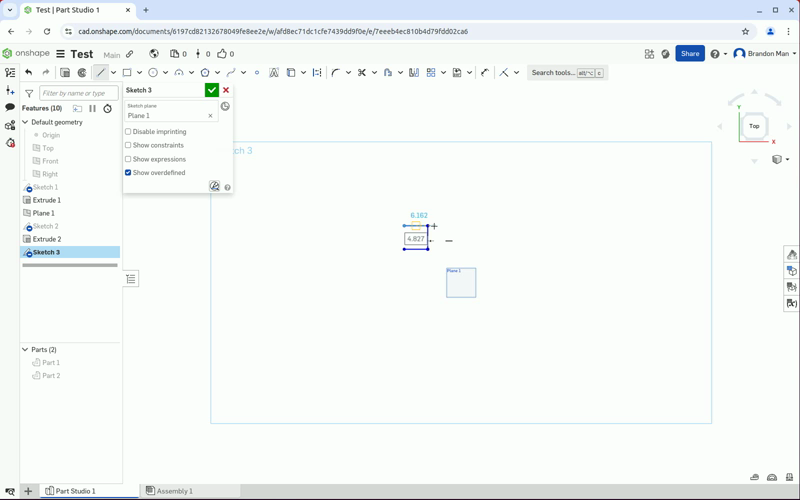
mouse_move(404, 249)
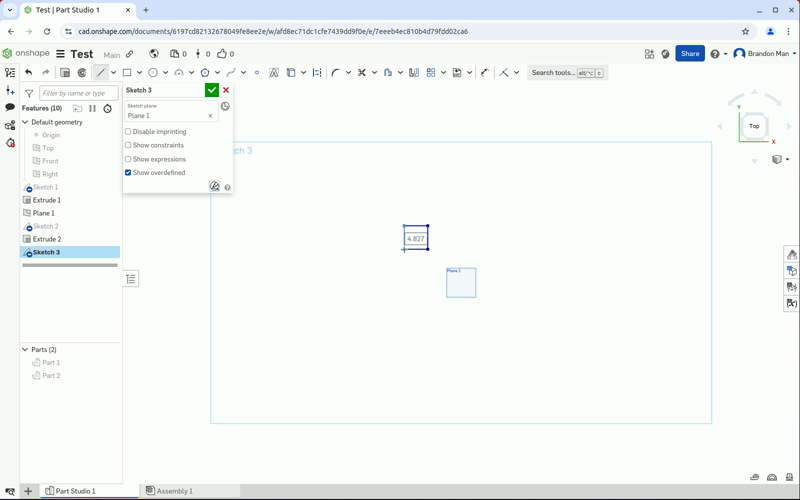
key_up(shift)
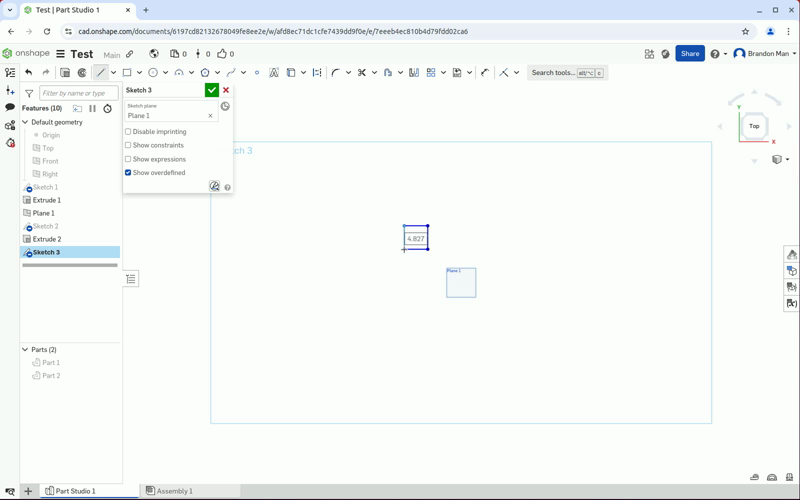
click(404, 249)
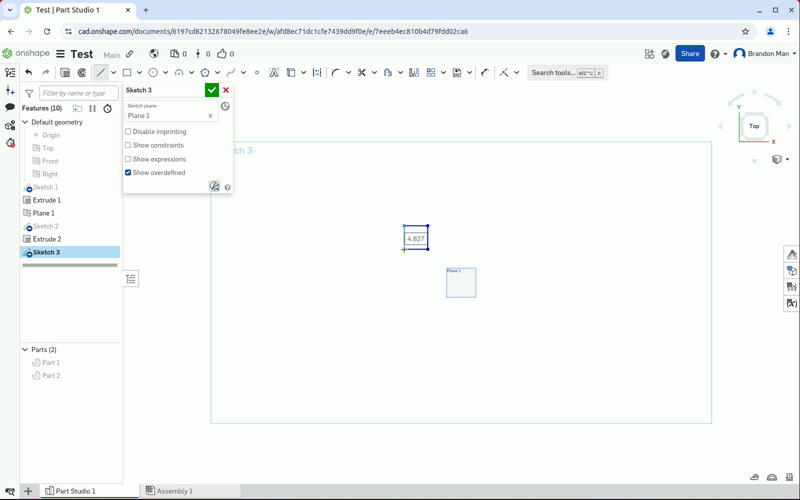
key(esc)
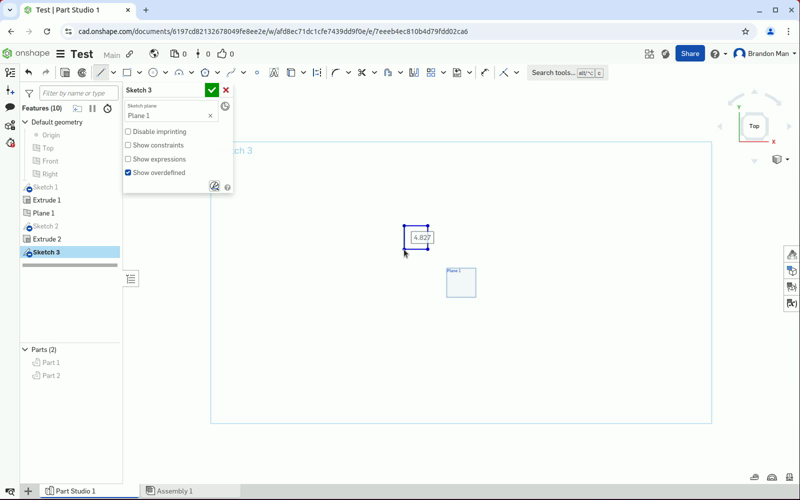
mouse_move(412, 246)
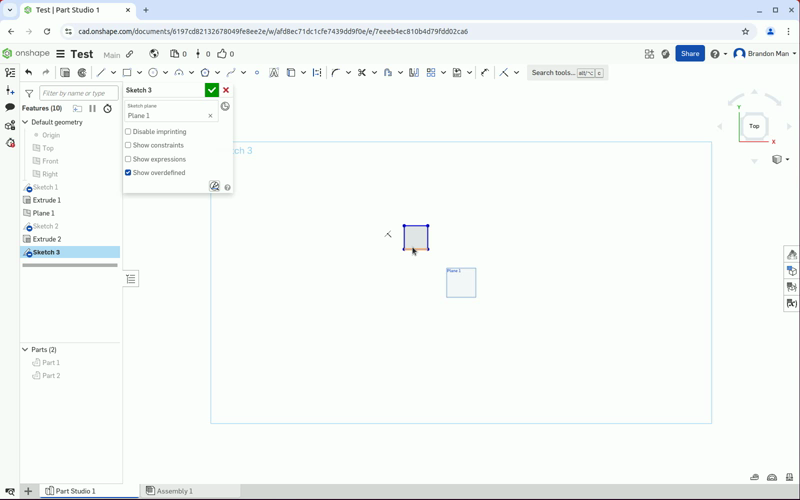
scroll(6)
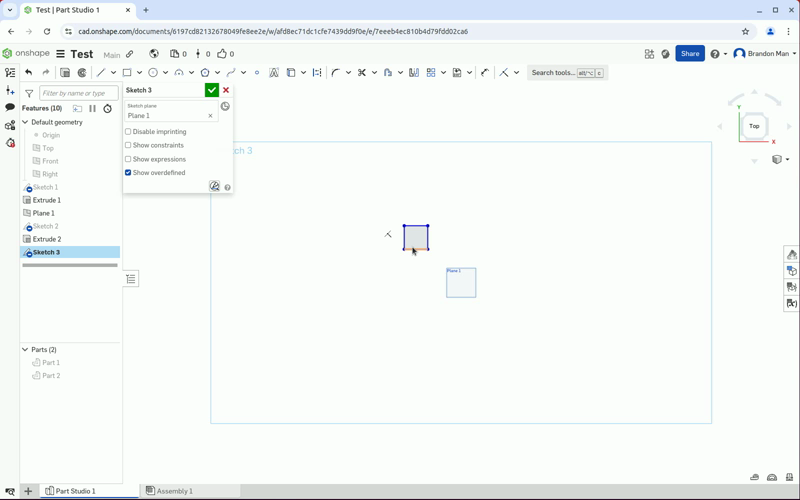
scroll(6)
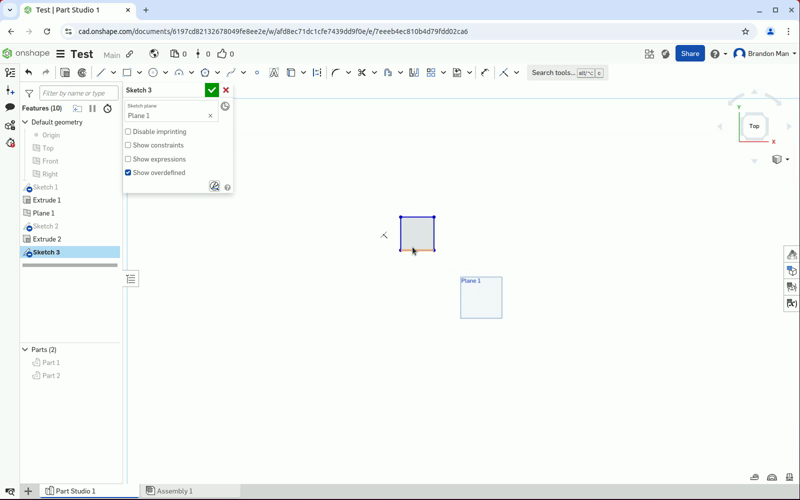
scroll(6)
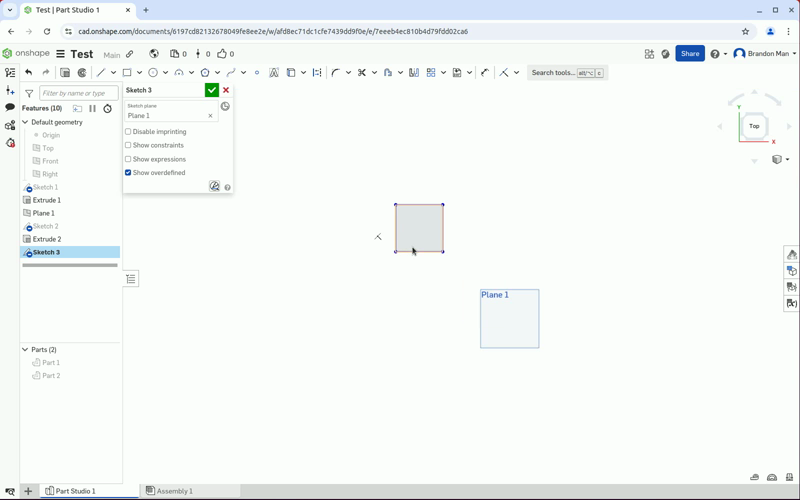
scroll(6)
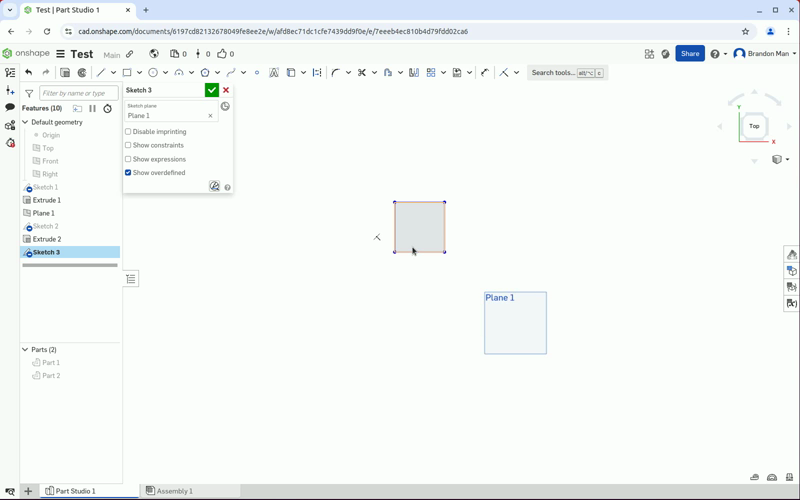
scroll(6)
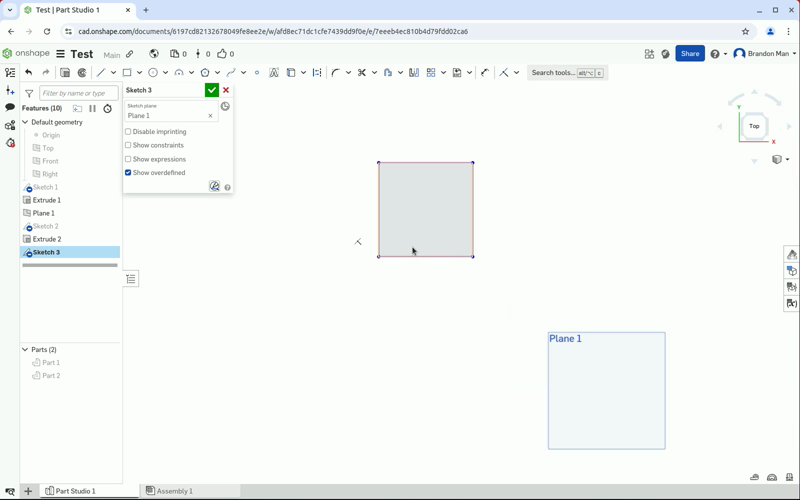
scroll(6)
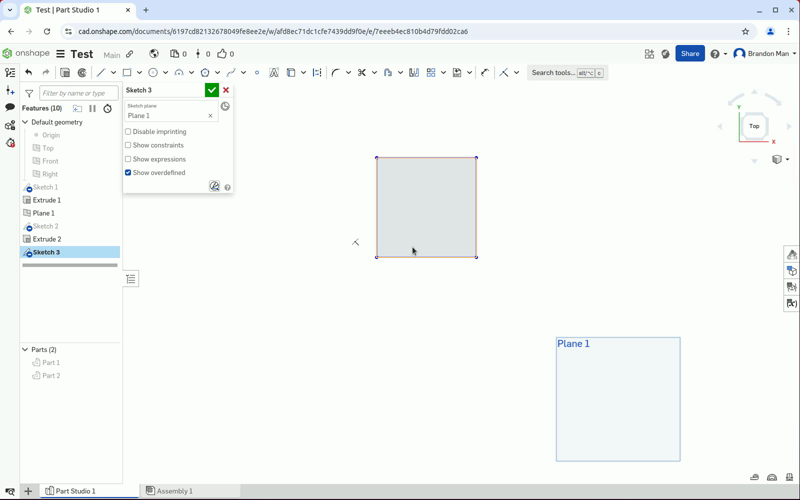
scroll(6)
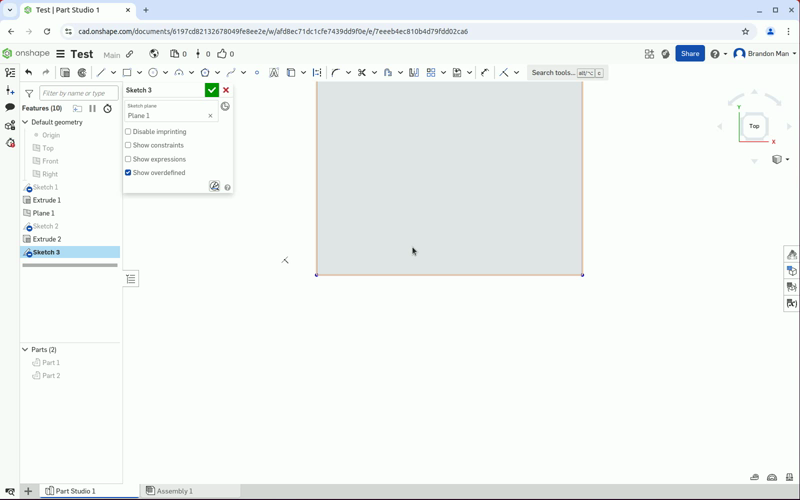
click(412, 246)
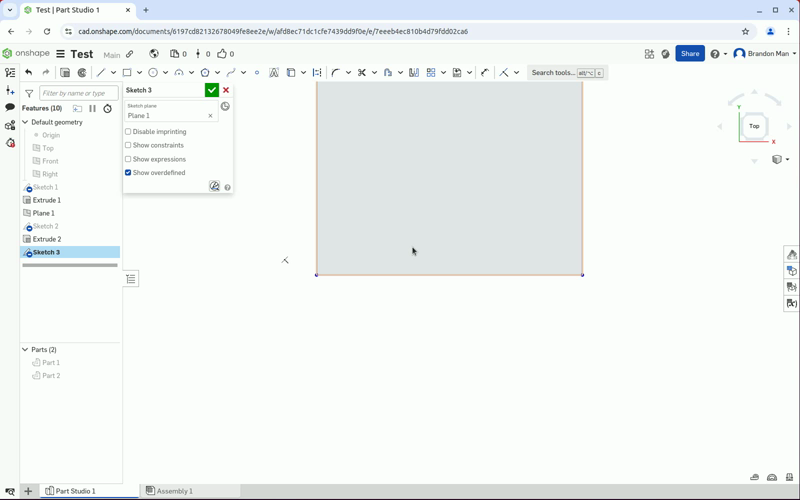
scroll(-6)
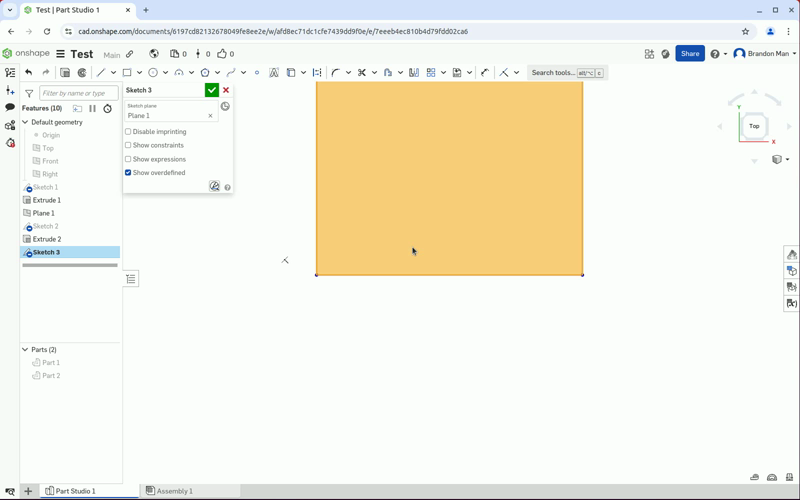
scroll(-6)
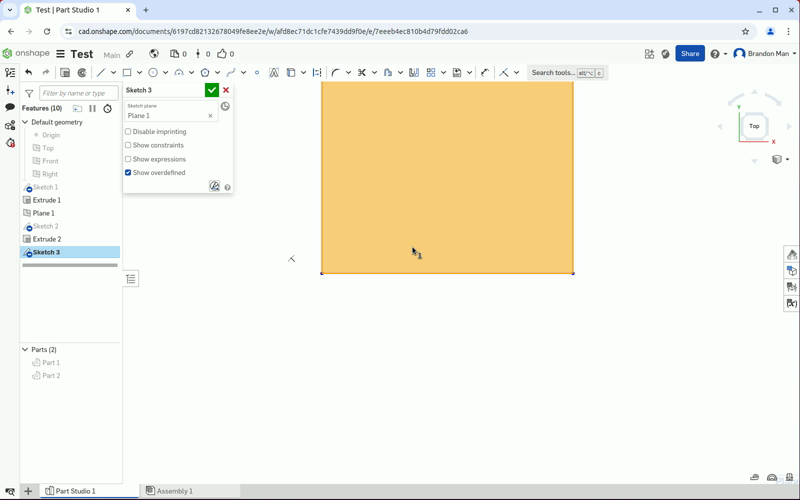
scroll(-6)
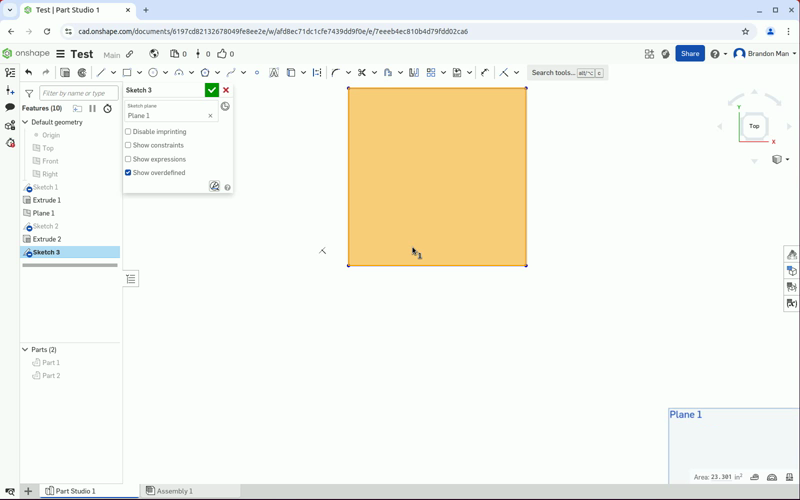
scroll(-6)
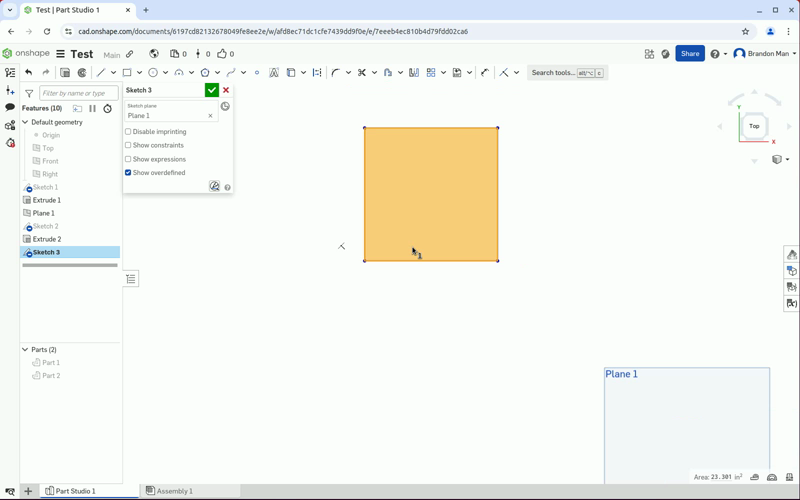
scroll(-6)
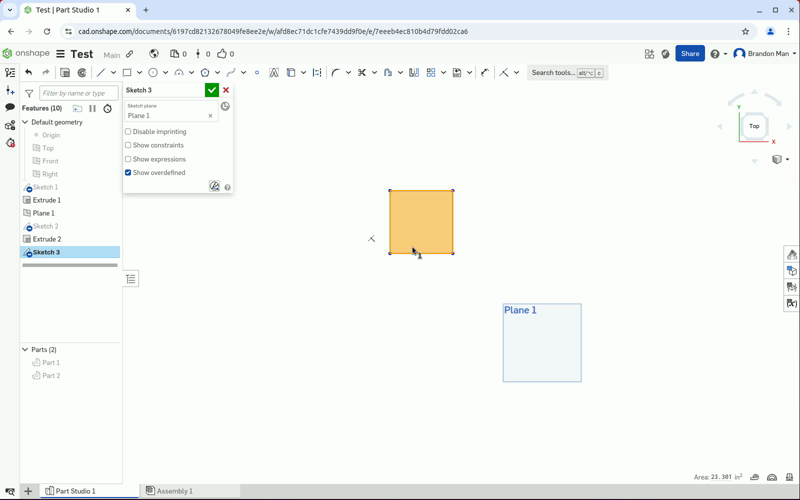
scroll(-6)
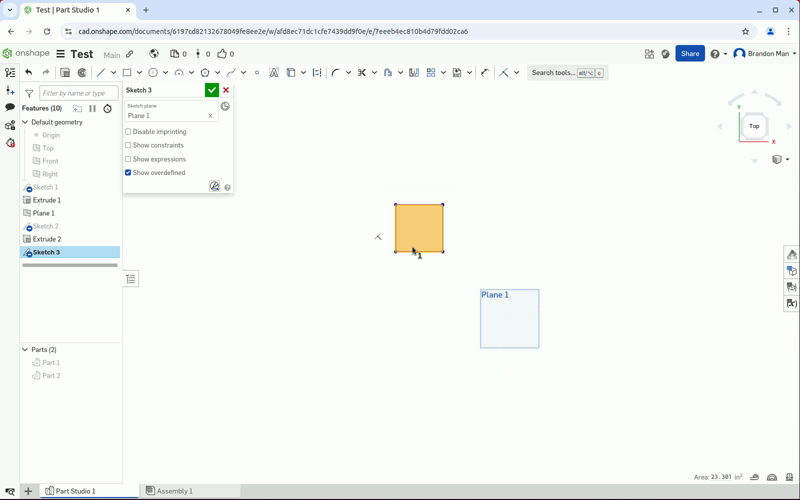
scroll(-6)
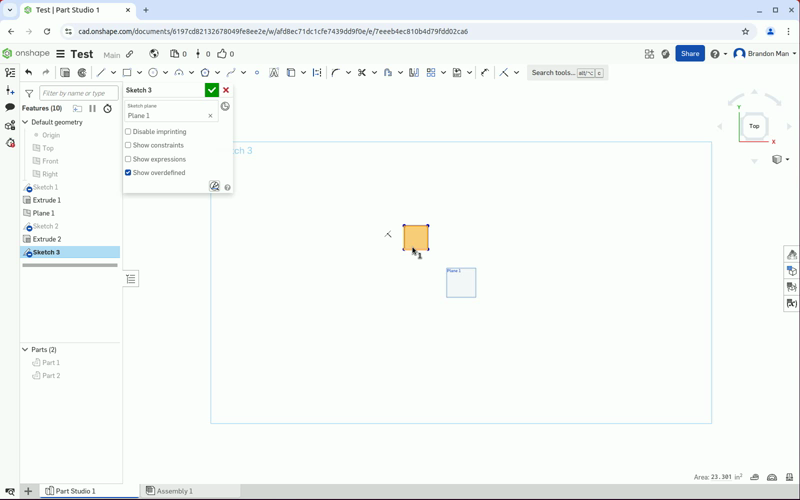
mouse_move(73, 352)
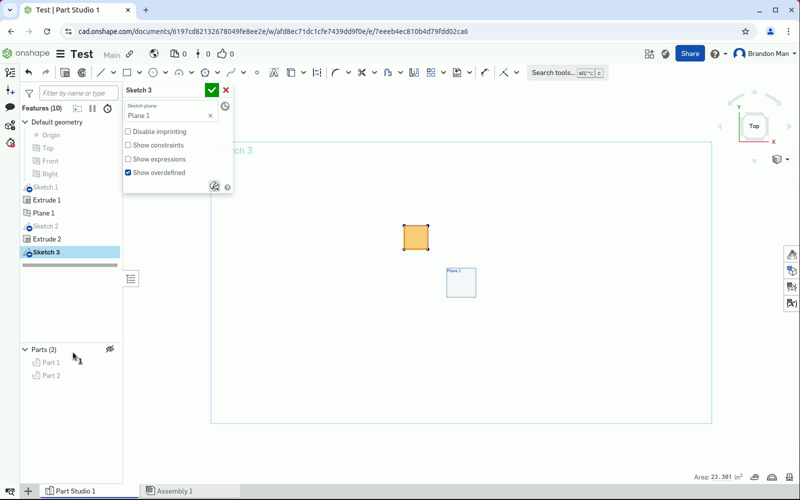
key(shift+y)
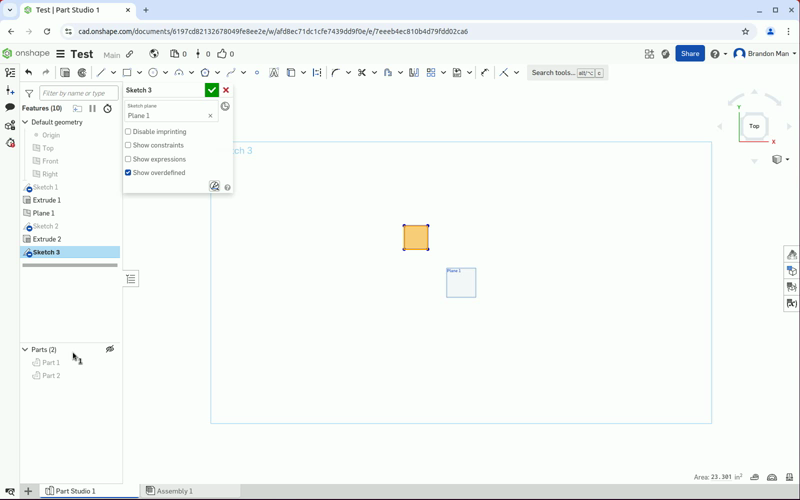
key(shift+e)
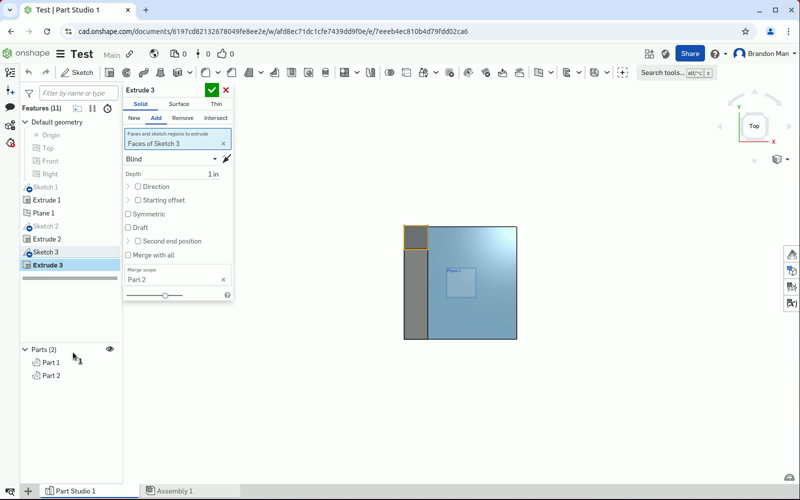
mouse_move(143, 106)
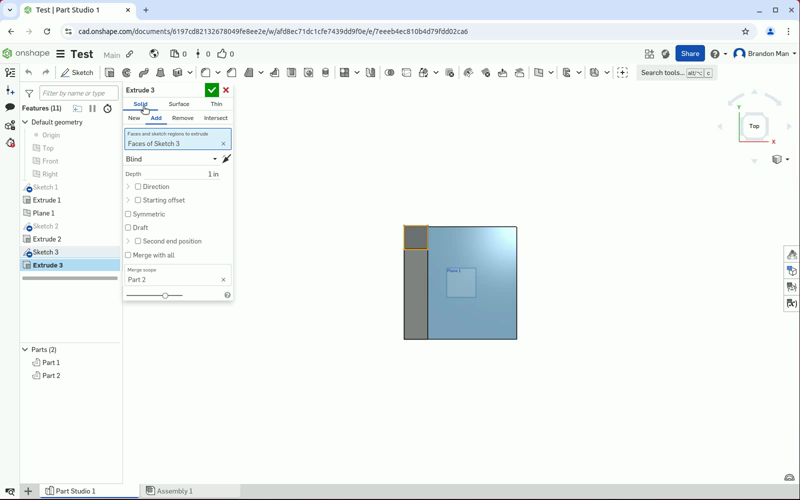
click(143, 106)
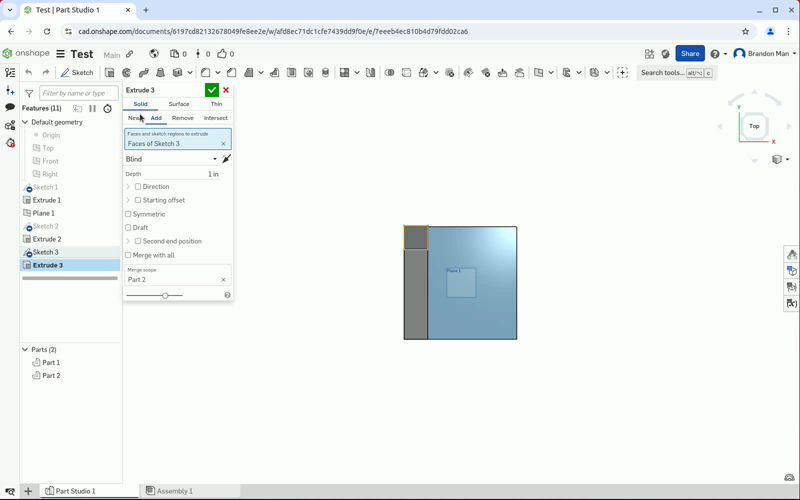
mouse_move(137, 120)
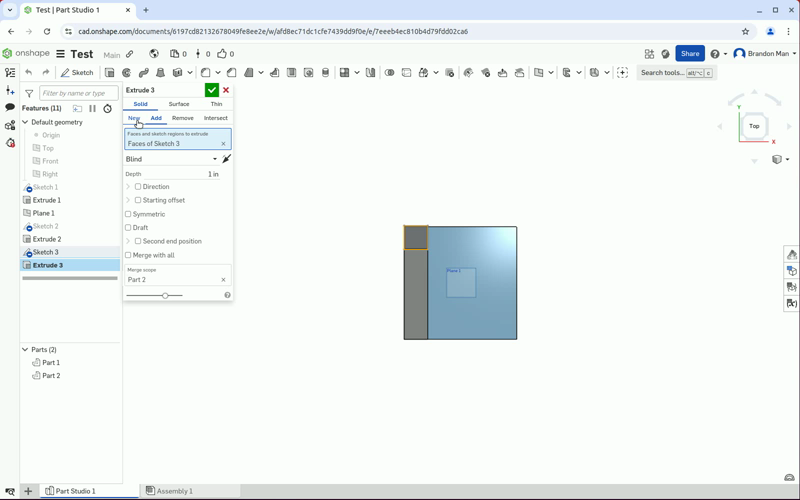
click(137, 120)
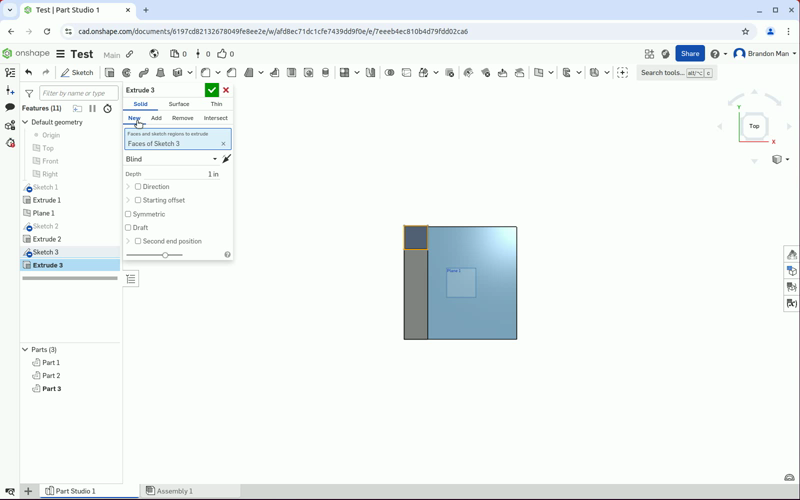
key(tab, 4)
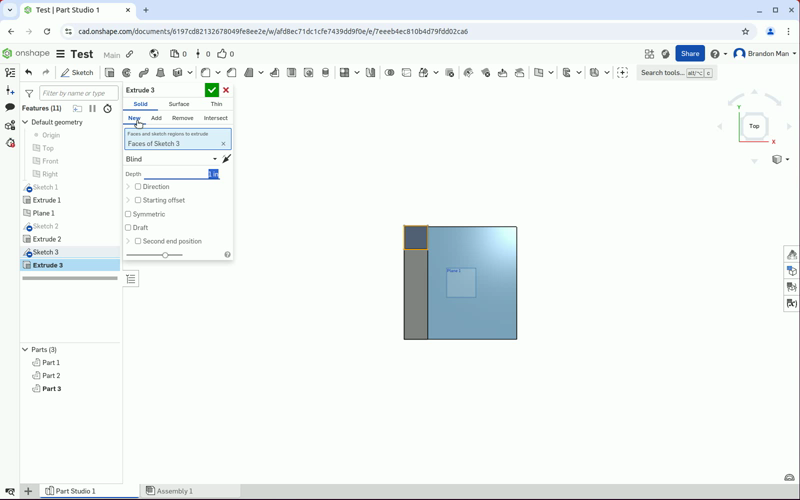
text(2.889)
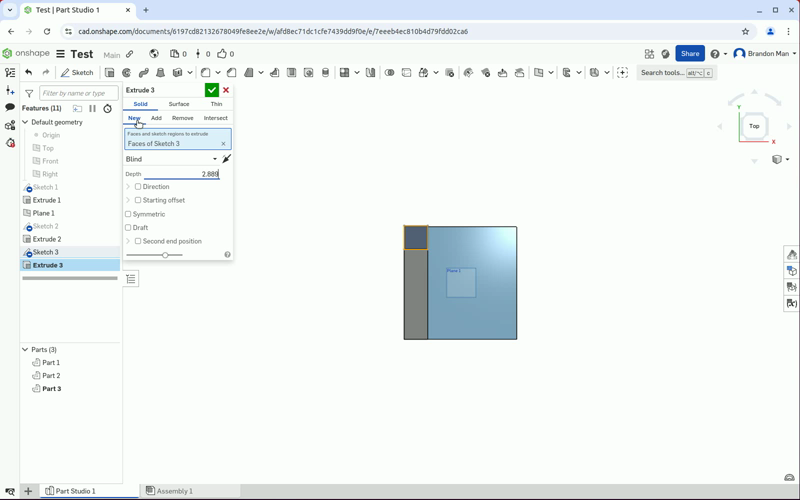
key(enter)
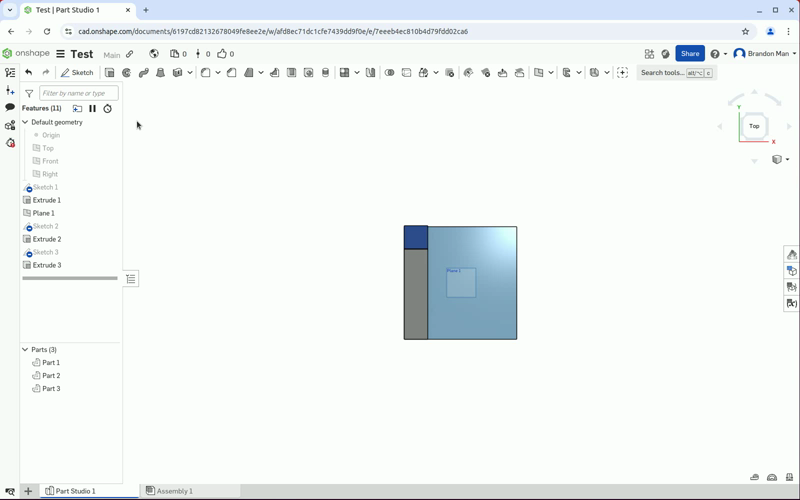
key(shift+h)
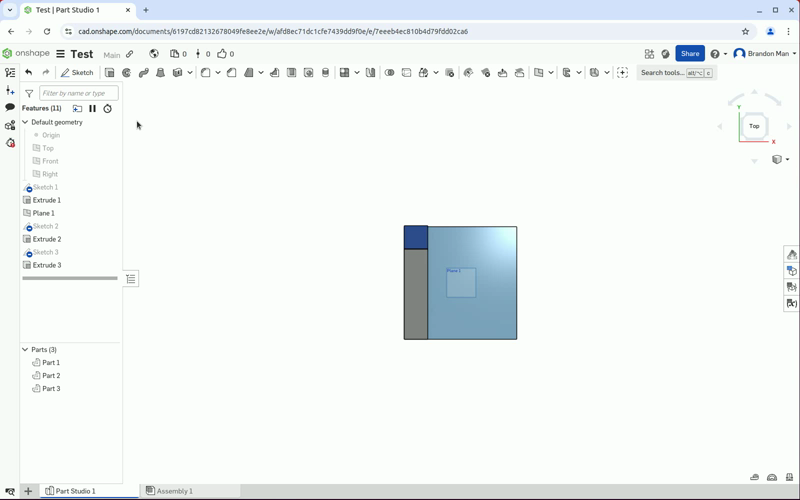
key(shift+h)
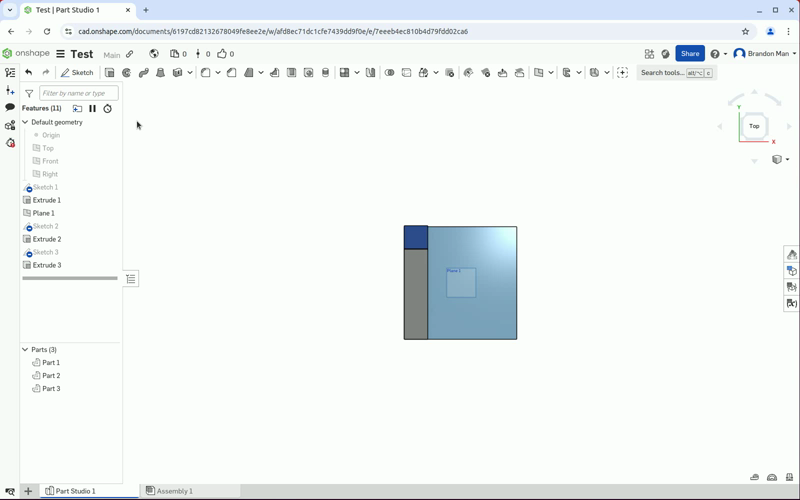
mouse_move(73, 189)
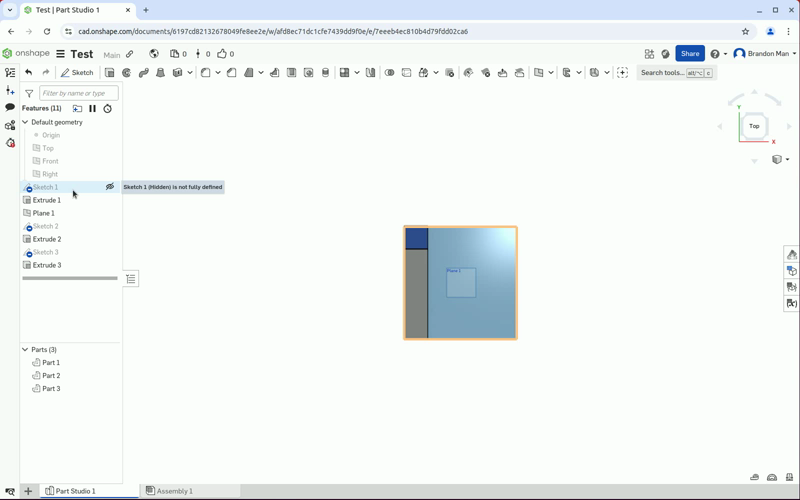
click(73, 189)
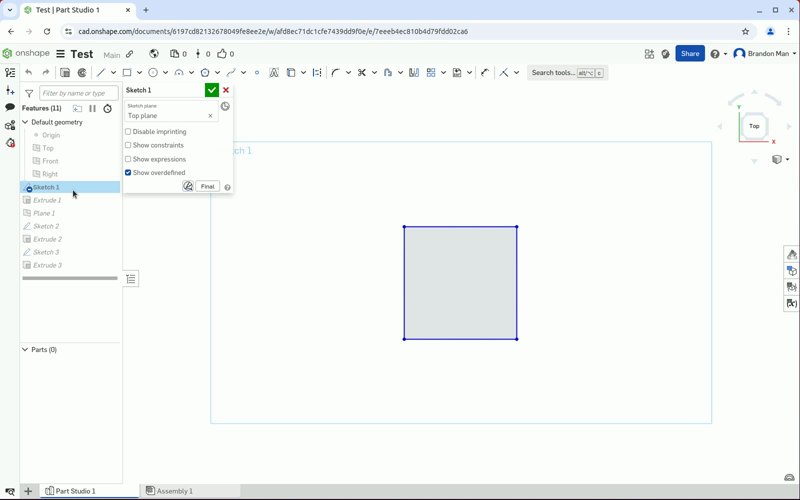
mouse_move(229, 92)
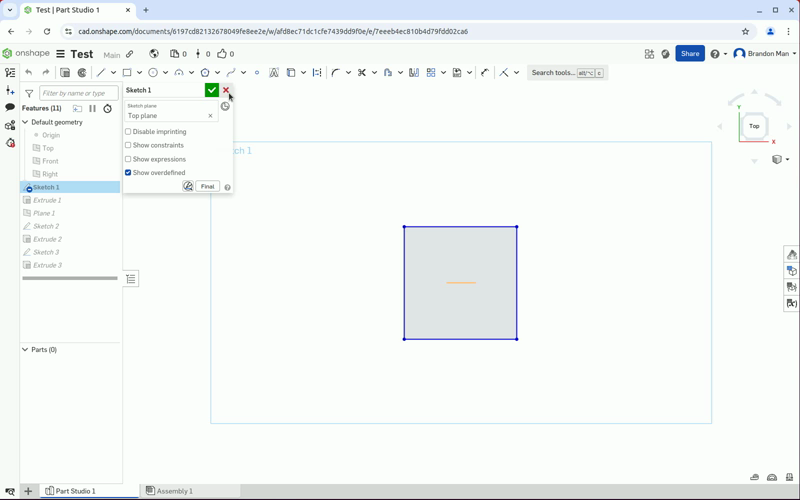
click(229, 92)
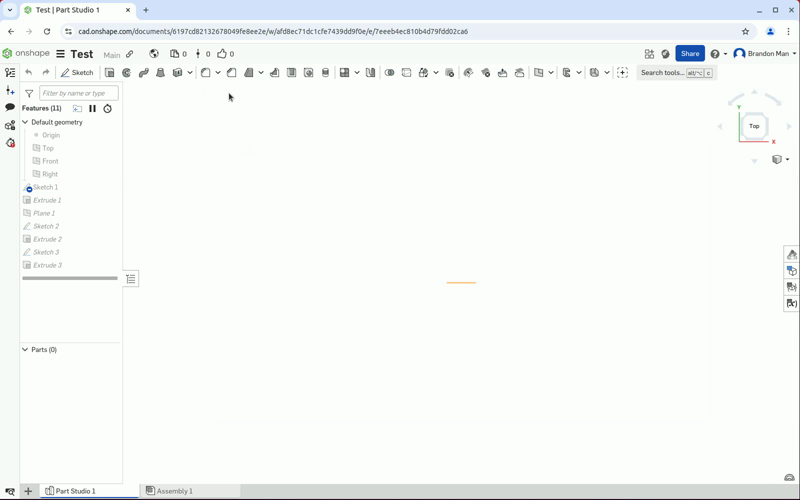
key(shift+s)
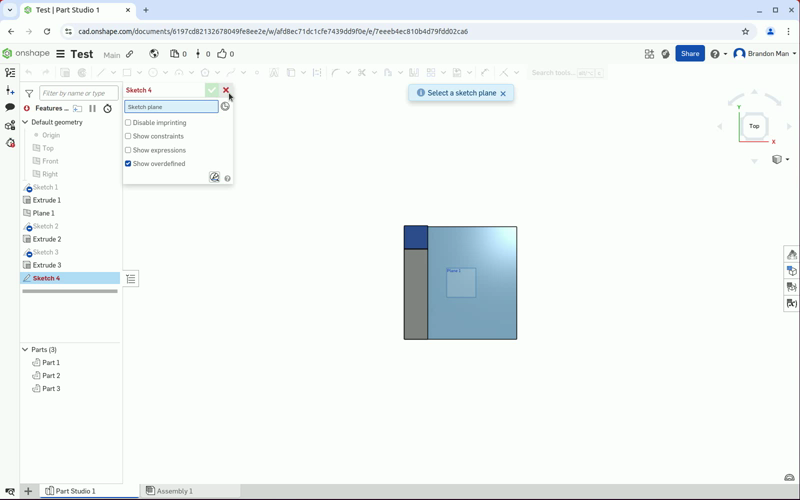
mouse_move(73, 215)
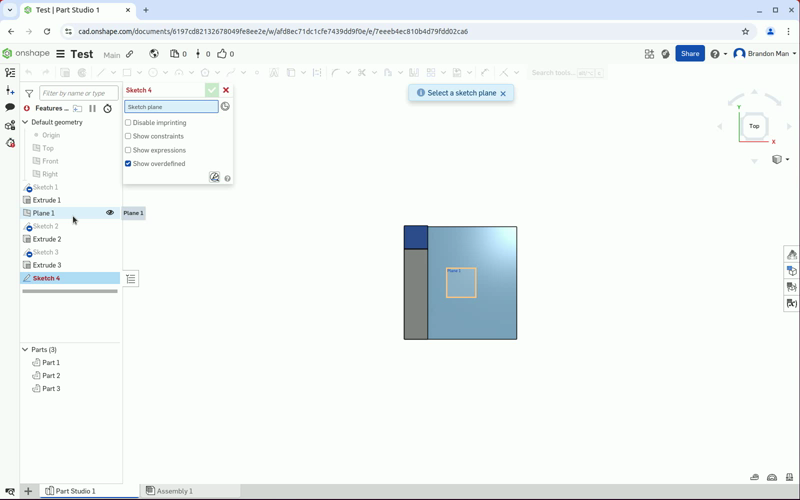
click(73, 215)
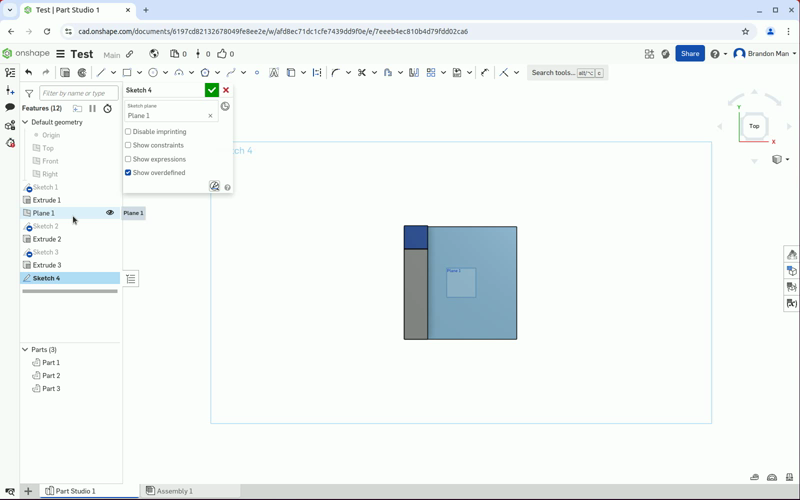
mouse_move(73, 352)
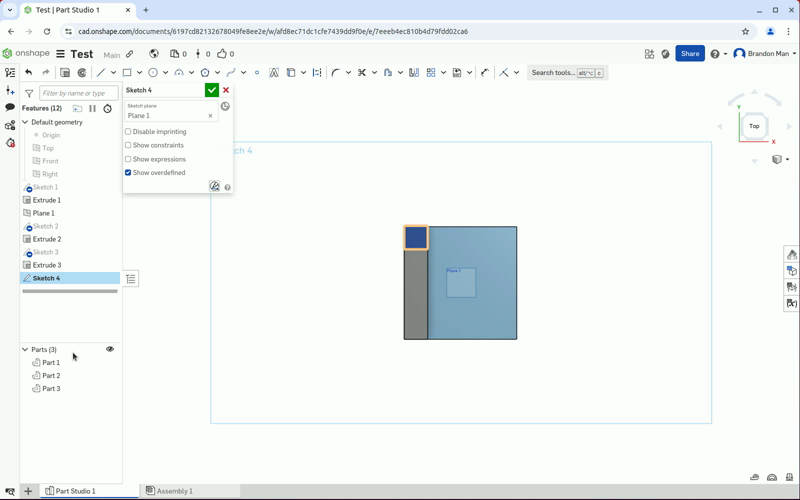
key(y)
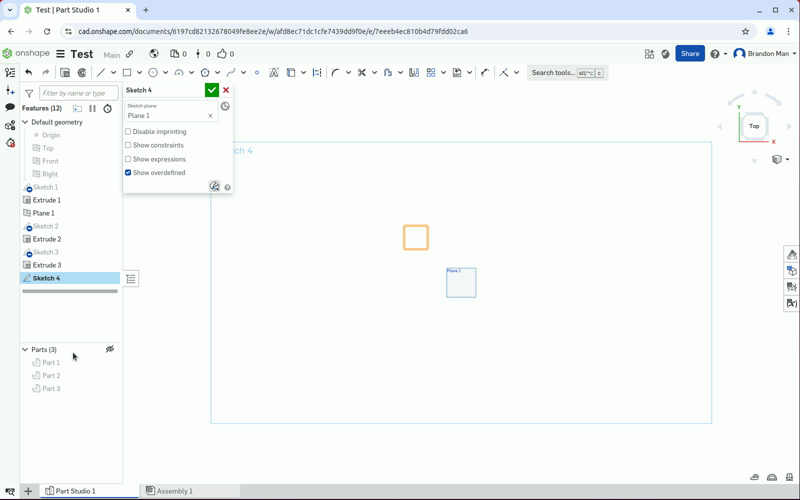
key(l)
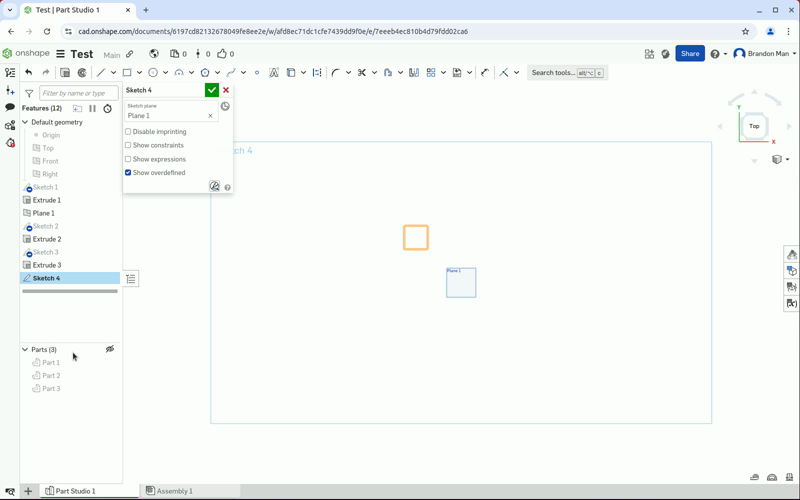
key_down(shift)
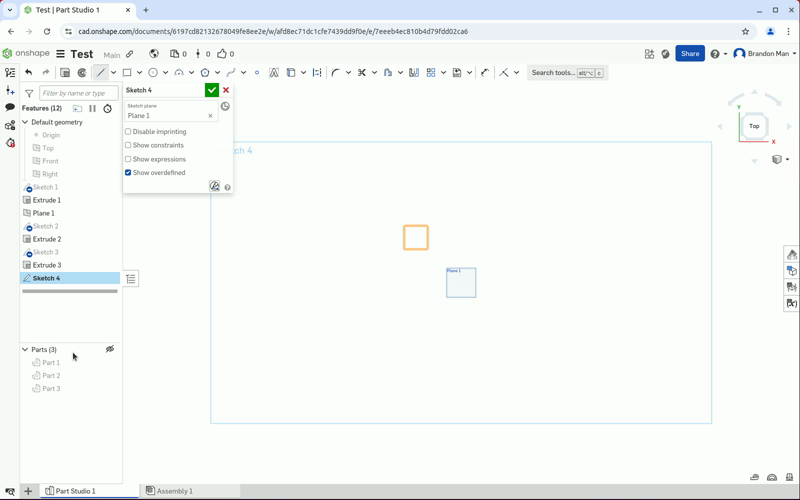
mouse_move(426, 249)
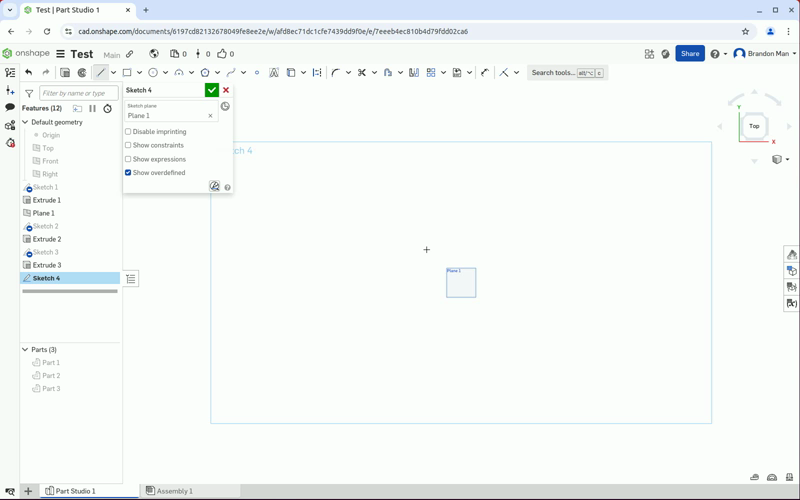
click(426, 249)
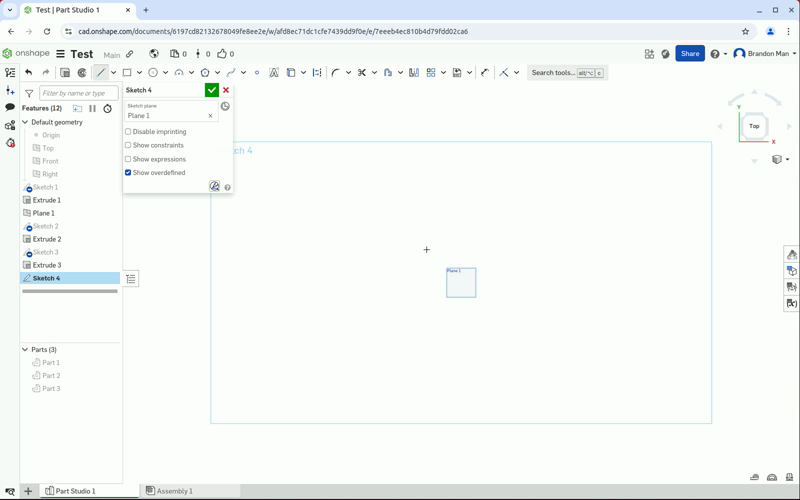
key_up(shift)
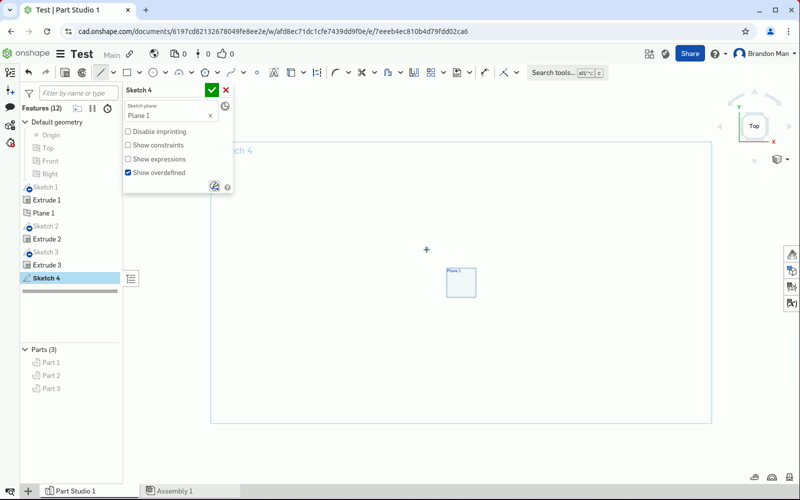
key_down(shift)
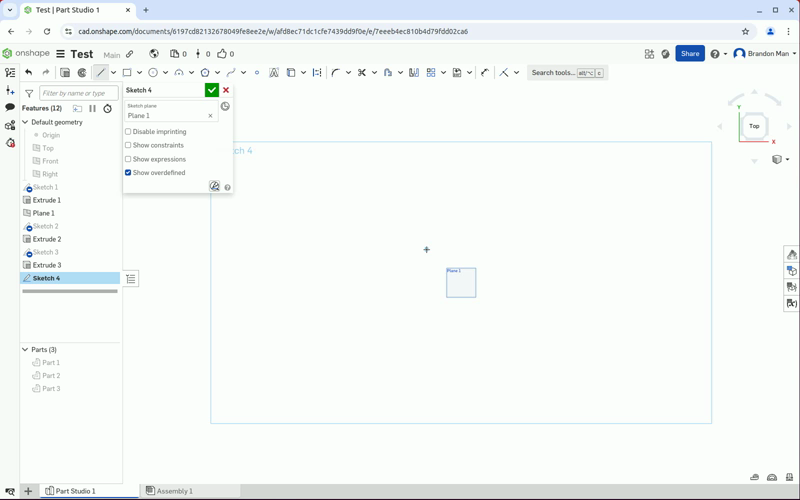
mouse_move(517, 249)
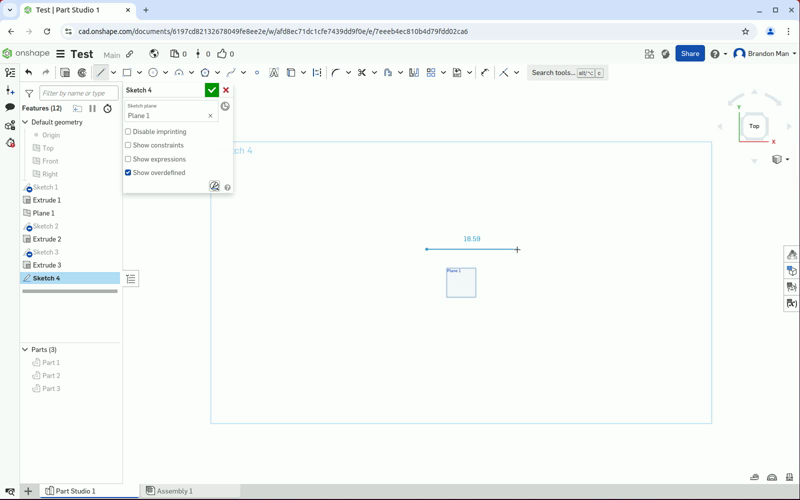
click(517, 249)
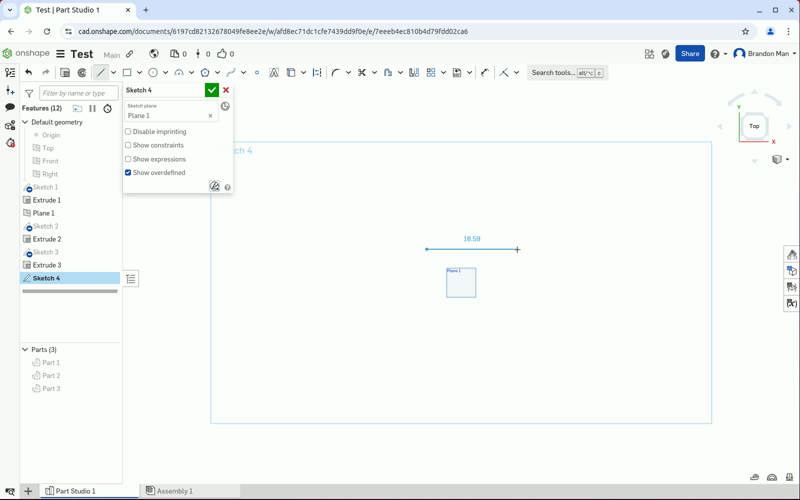
key_up(shift)
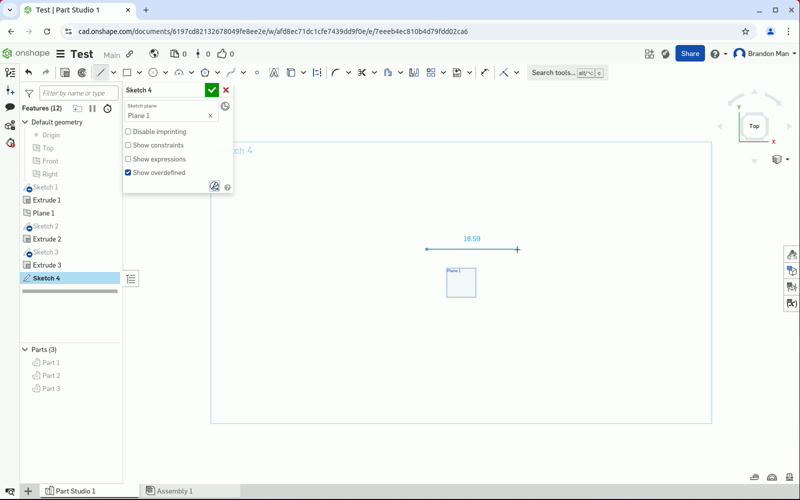
key_down(shift)
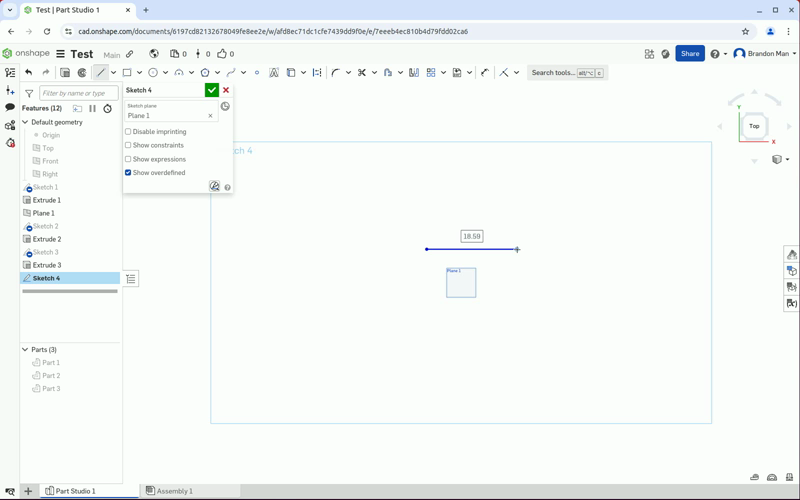
mouse_move(547, 249)
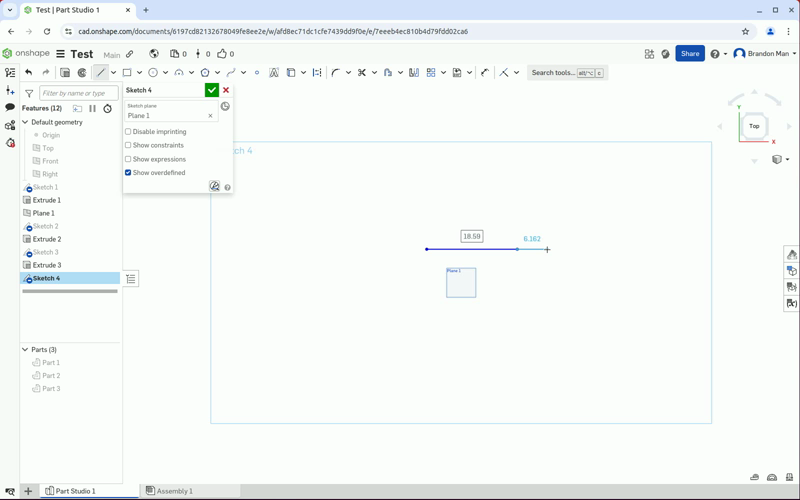
mouse_move(517, 225)
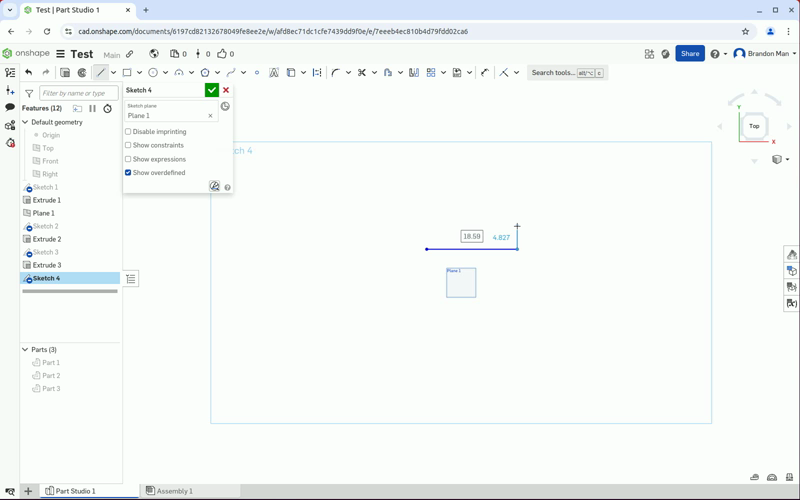
click(517, 225)
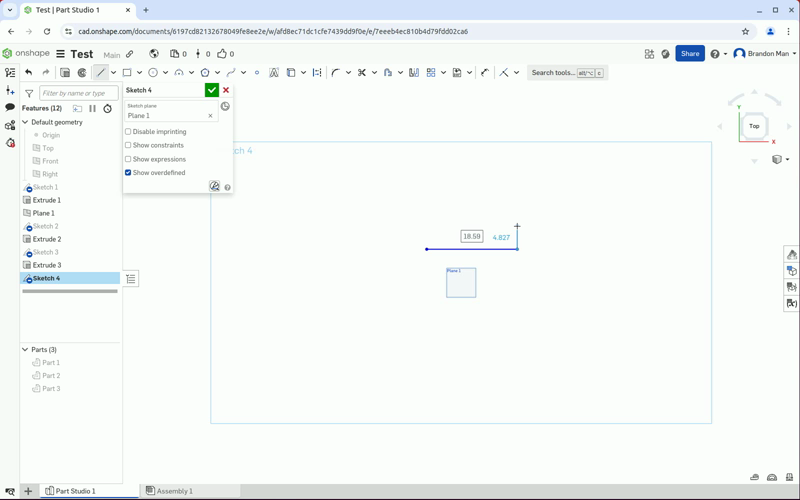
key_up(shift)
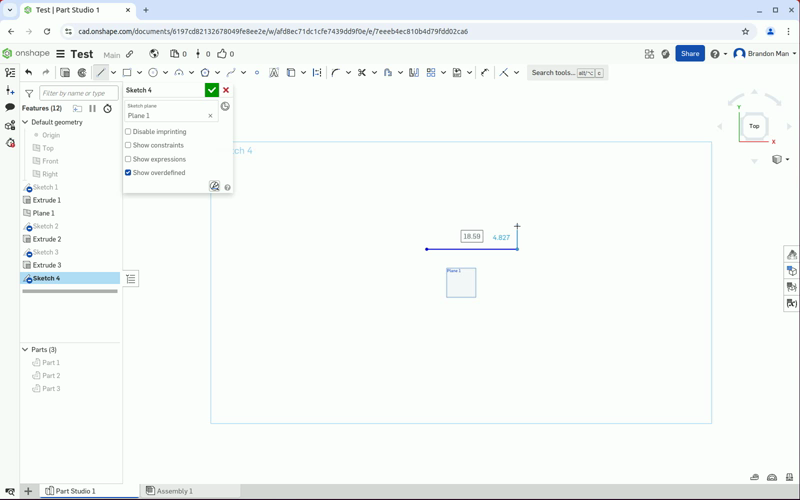
key_down(shift)
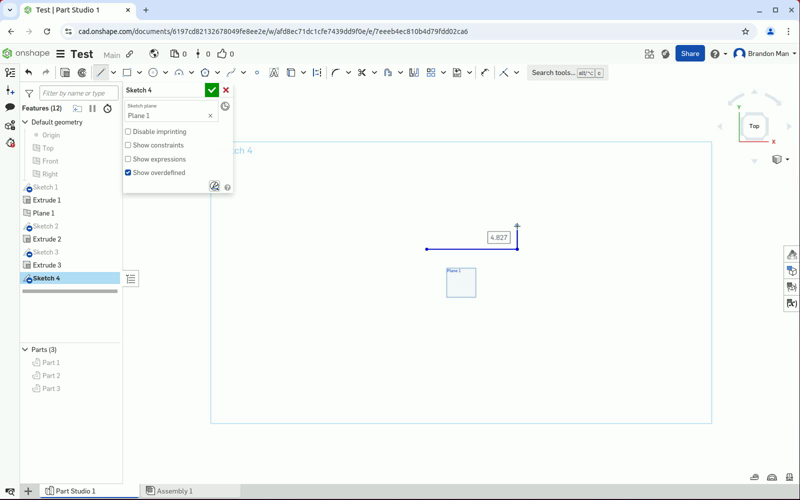
mouse_move(426, 225)
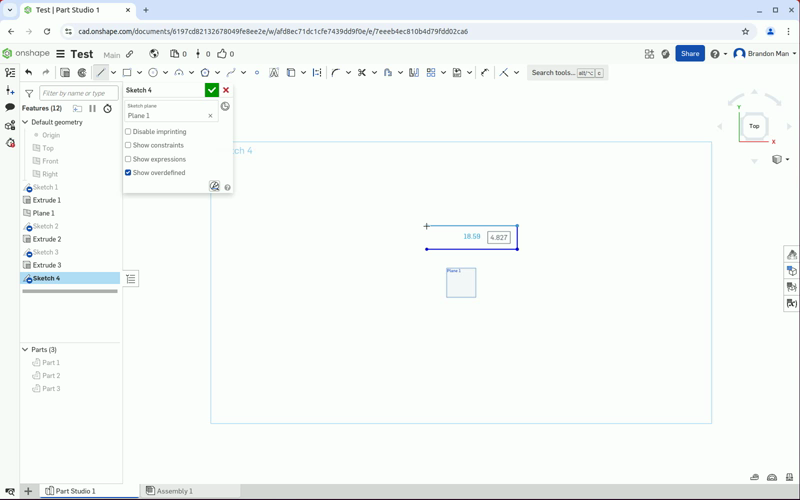
click(426, 225)
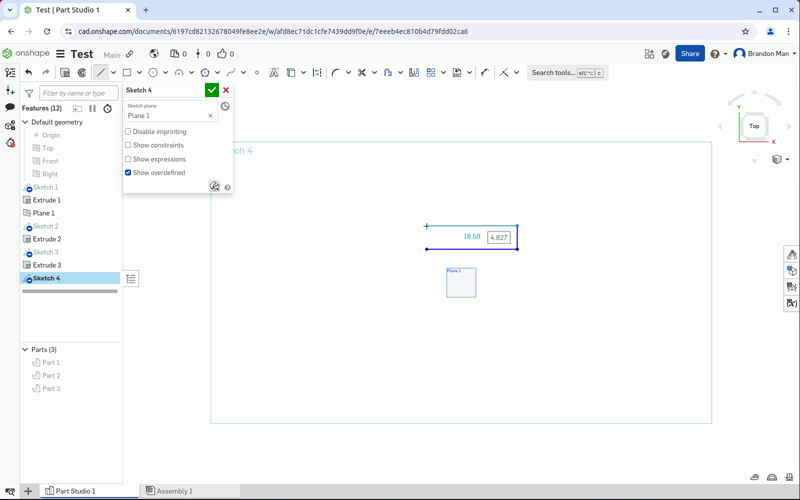
key_up(shift)
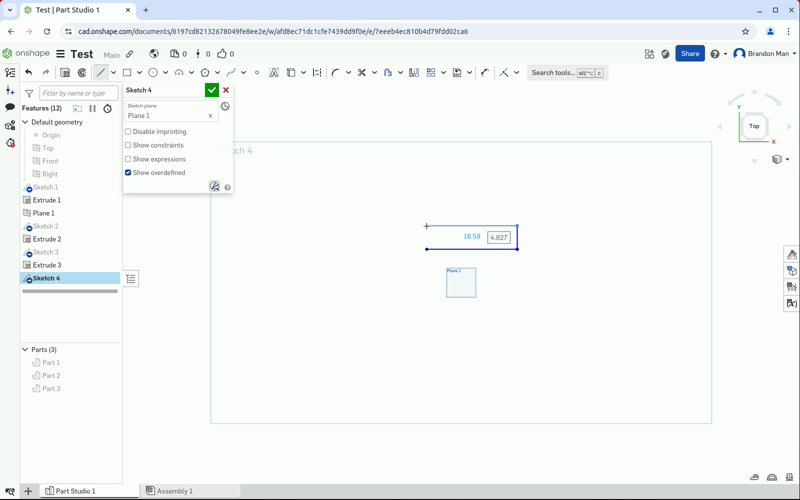
mouse_move(456, 225)
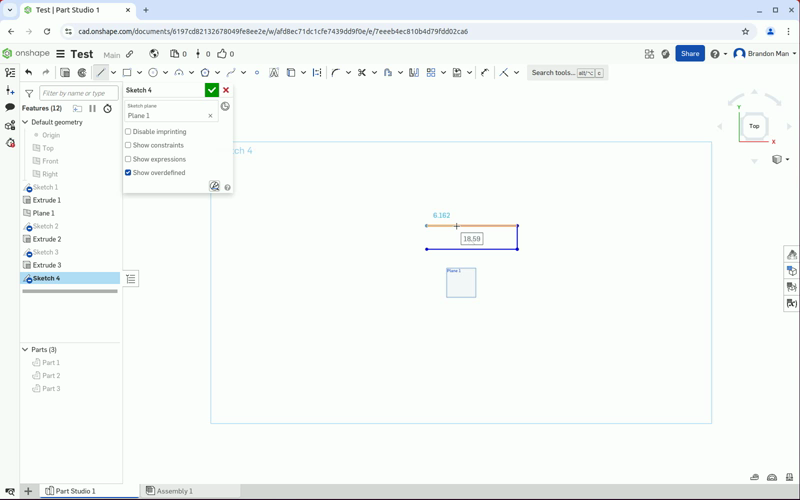
key_down(shift)
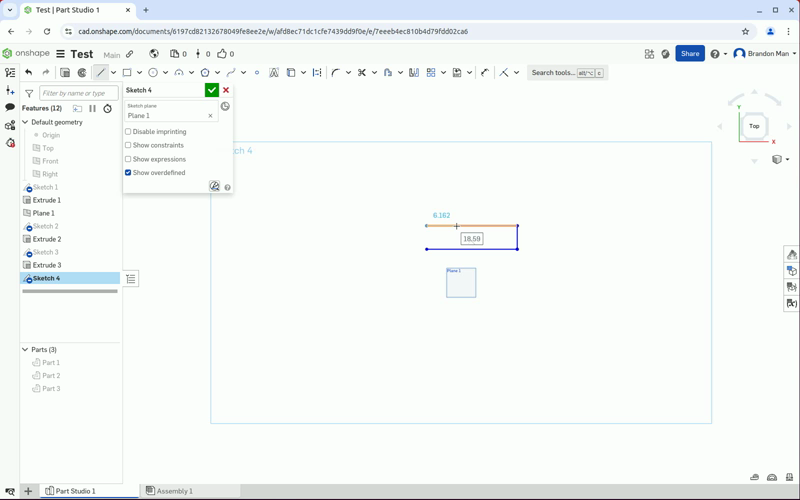
mouse_move(426, 249)
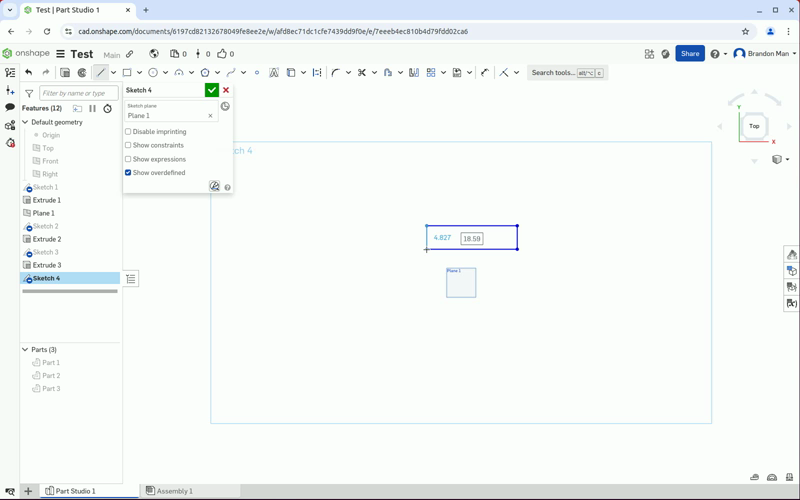
key_up(shift)
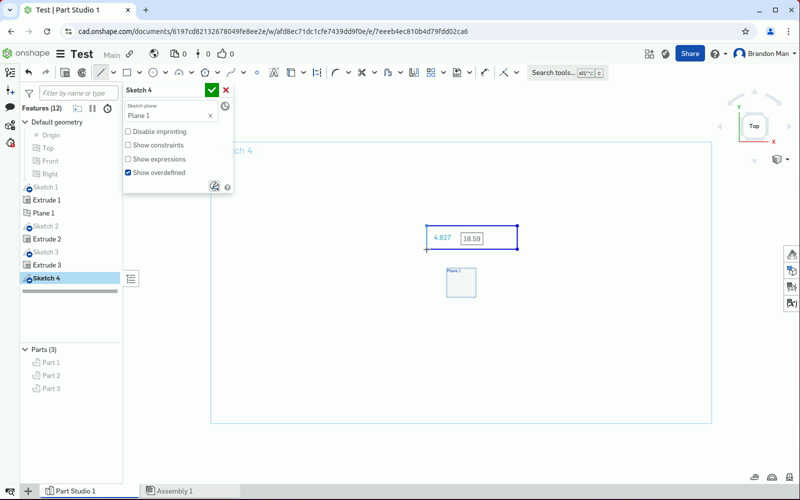
click(426, 249)
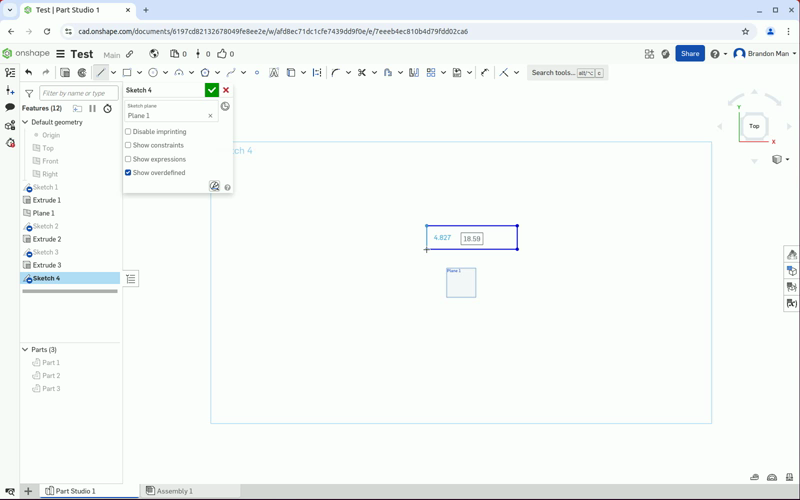
key(esc)
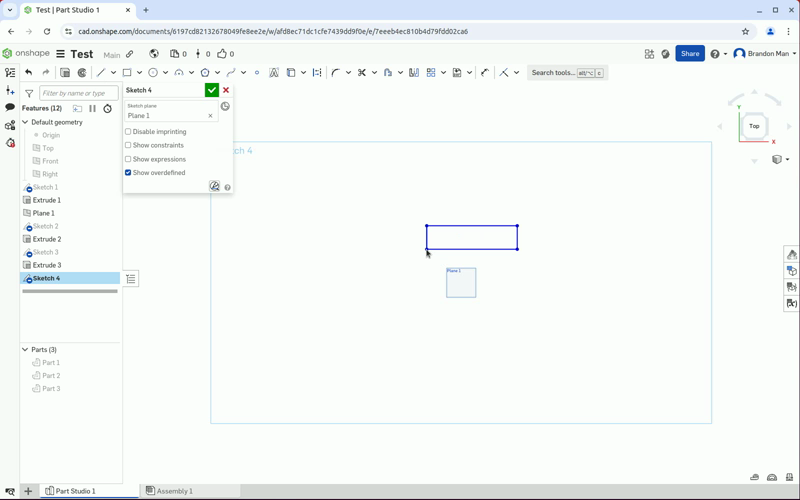
mouse_move(448, 245)
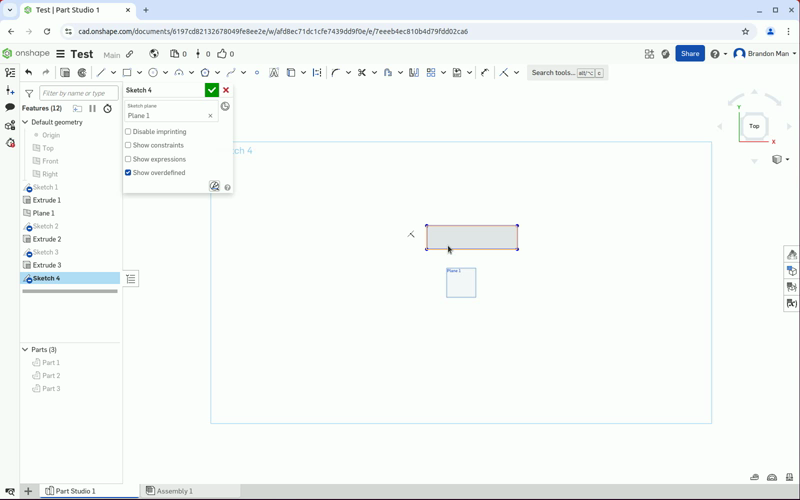
click(448, 245)
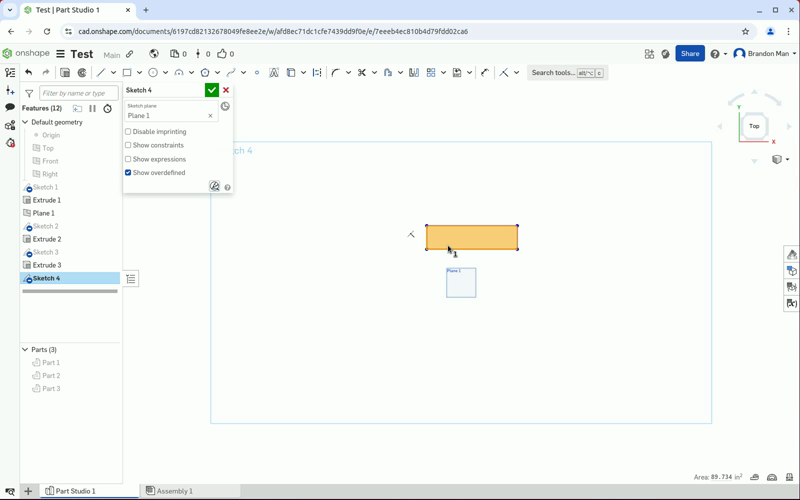
mouse_move(73, 352)
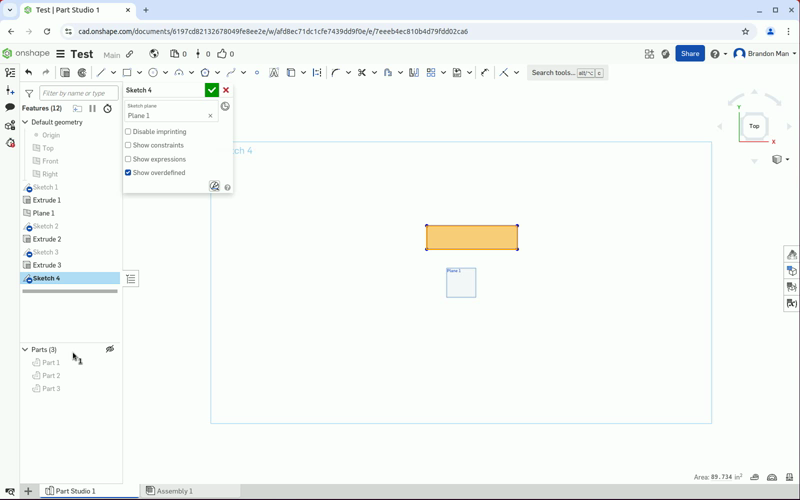
key(shift+y)
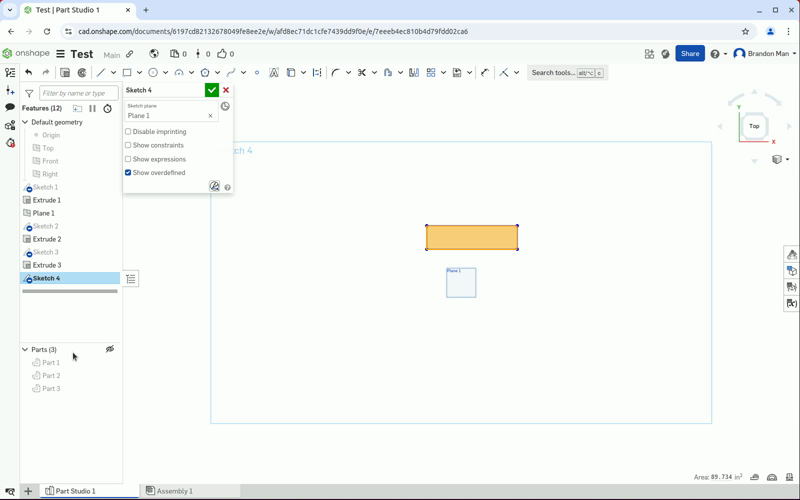
key(shift+e)
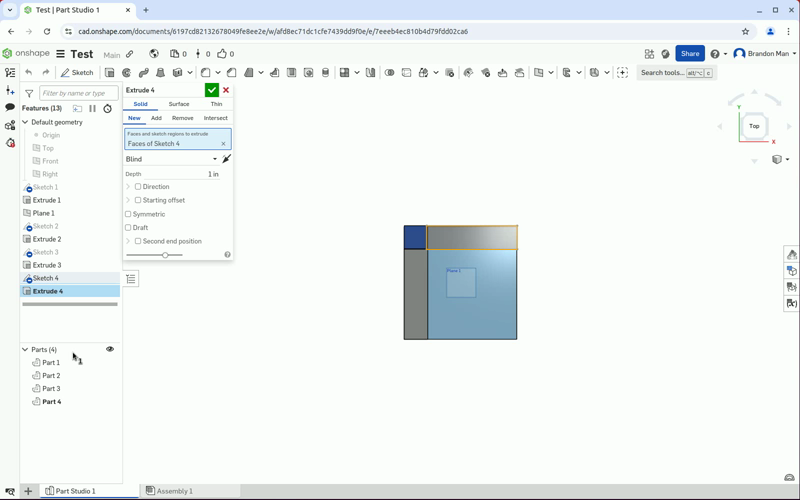
mouse_move(143, 106)
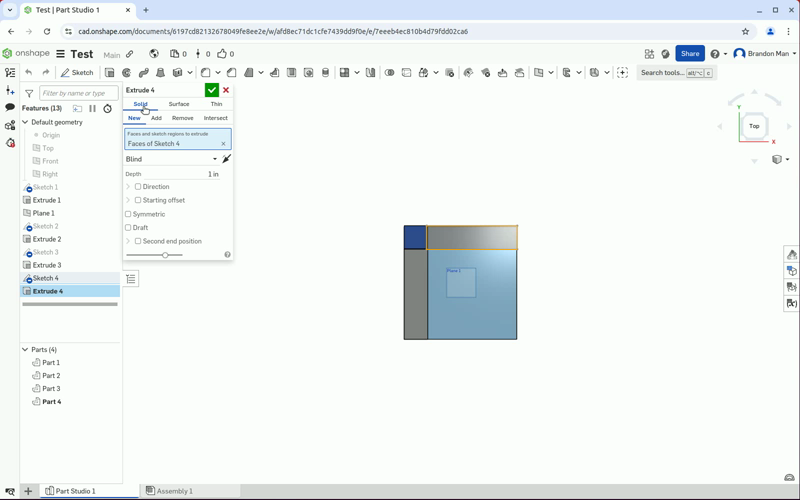
click(143, 106)
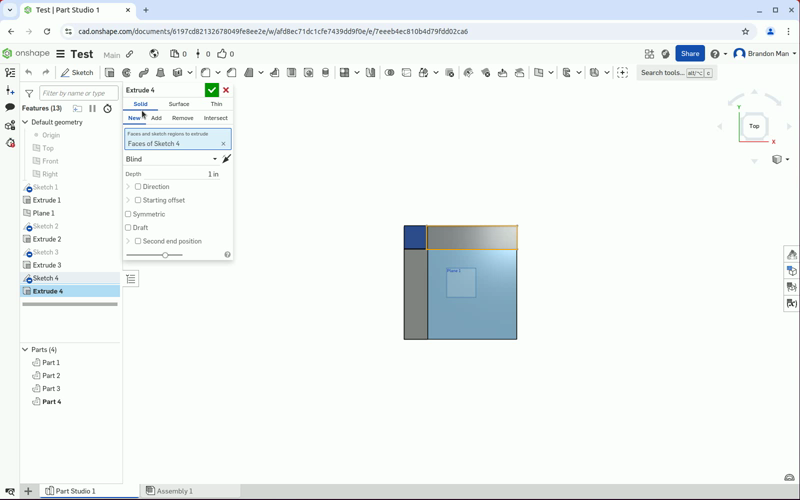
mouse_move(137, 120)
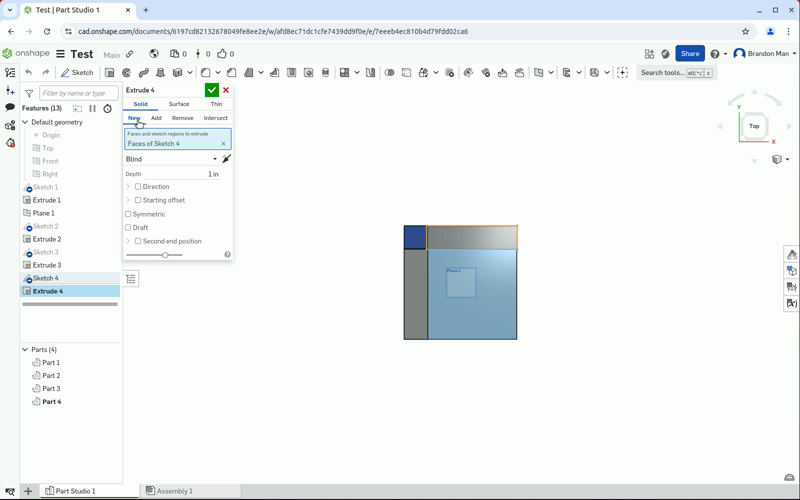
click(137, 120)
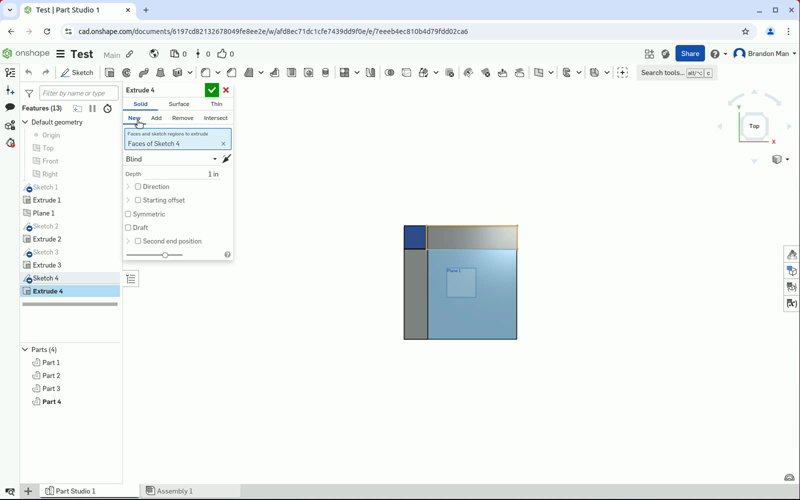
key(tab, 4)
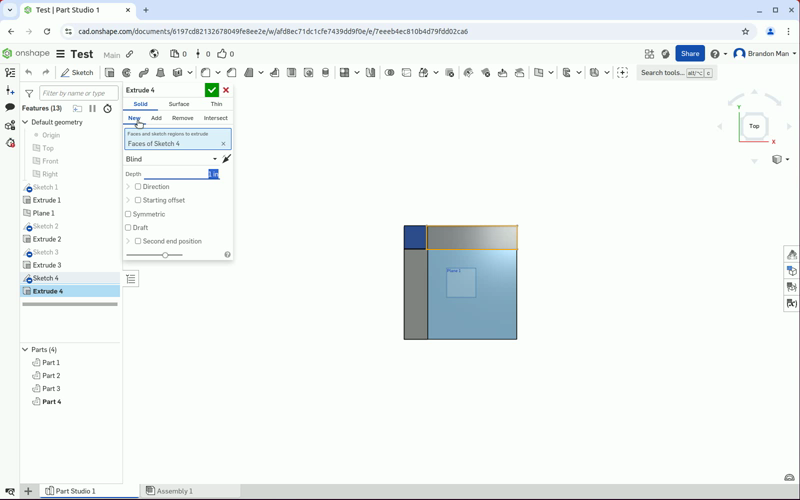
text(2.889)
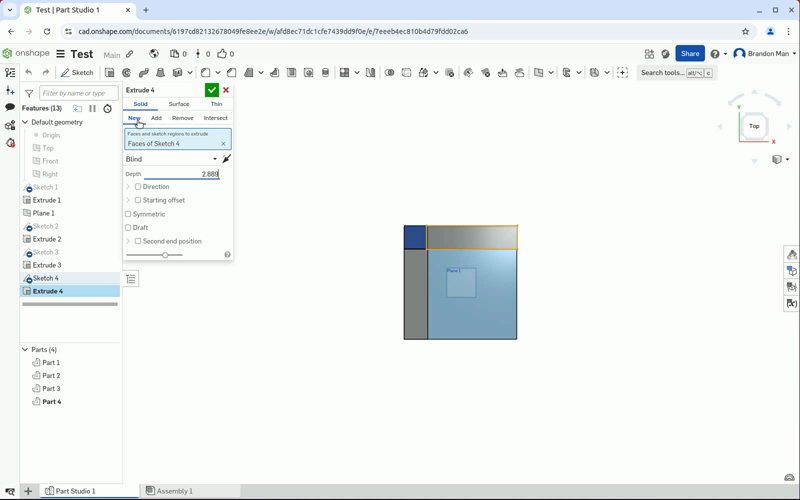
key(enter)
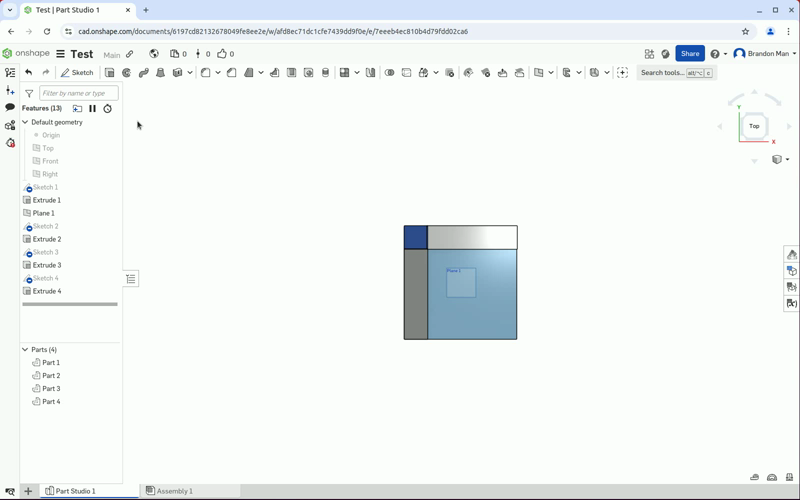
key(shift+h)
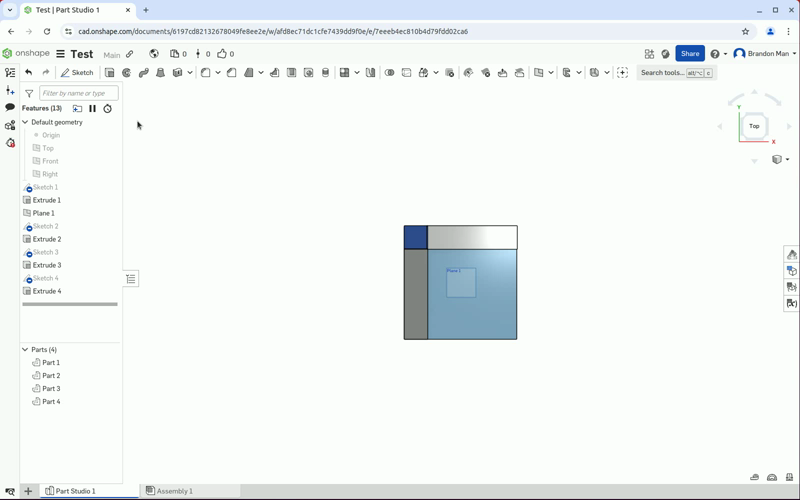
key(shift+h)
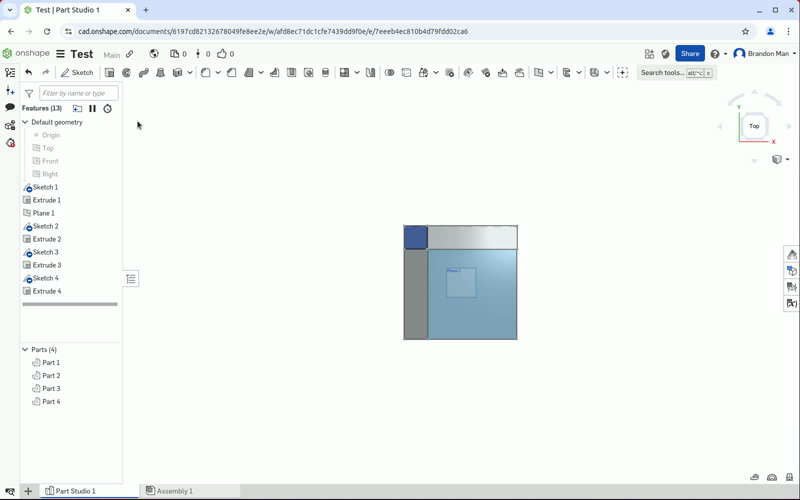
key(shift+7)
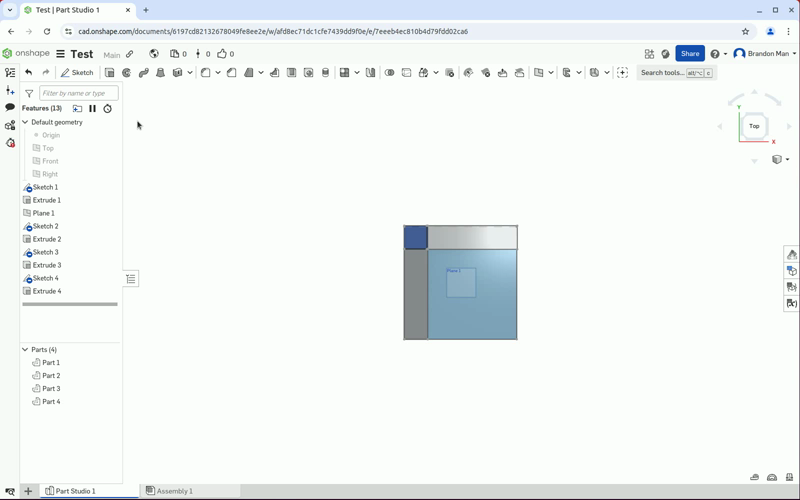
key(up, 3)
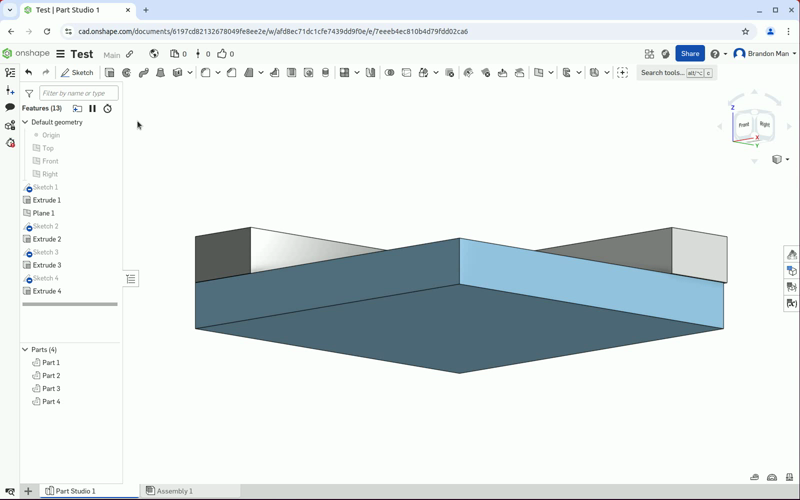
key(left, 3)
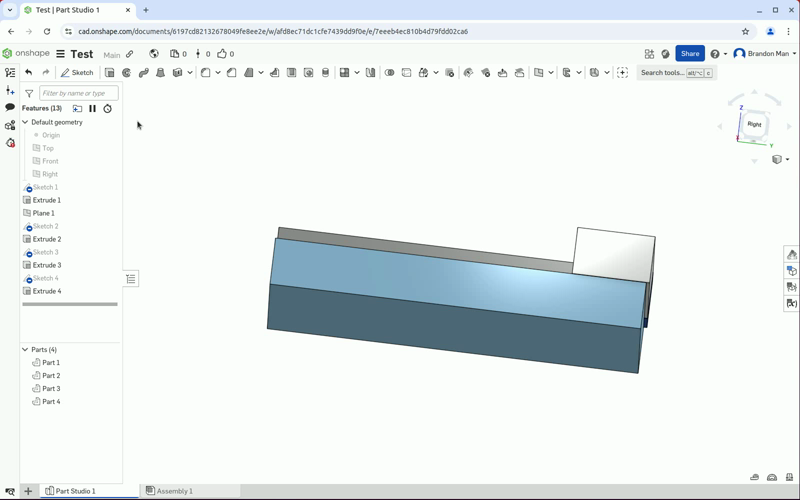
key(right, 3)
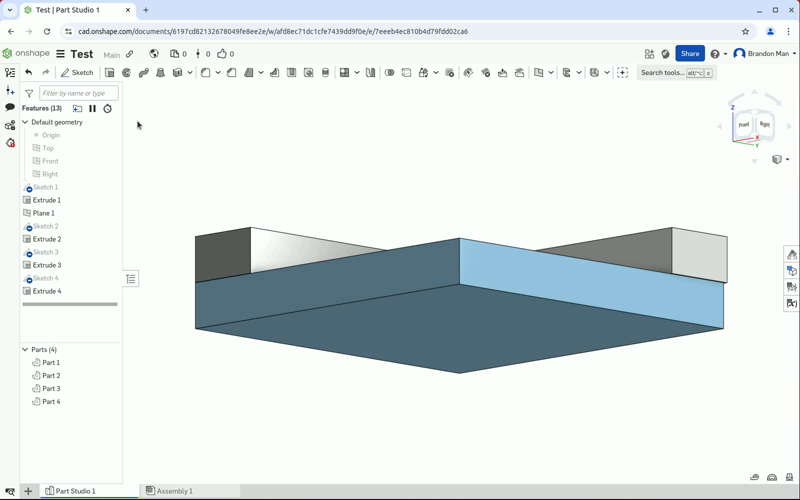
key(down, 3)
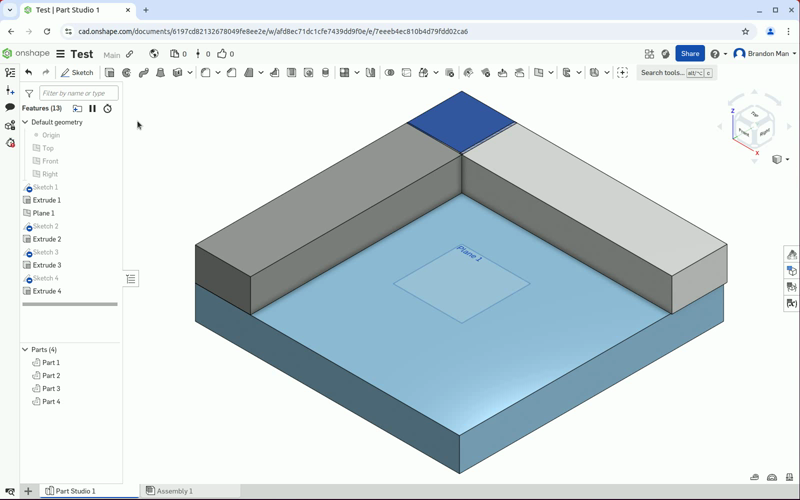
mouse_move(73, 189)
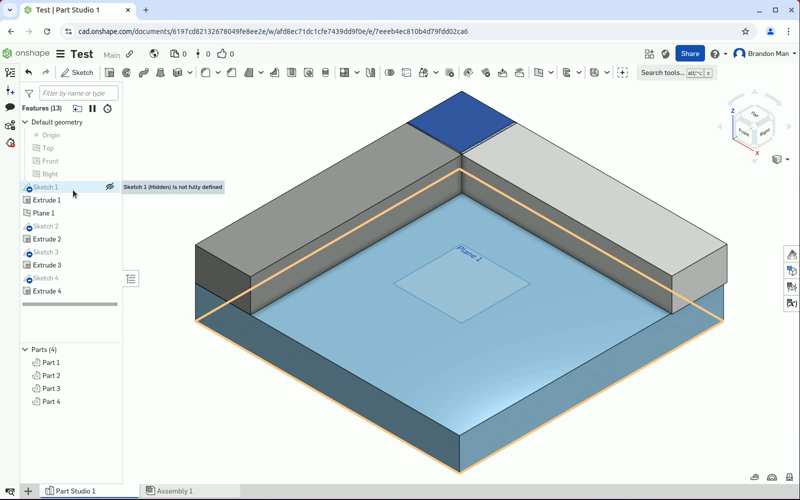
click(73, 189)